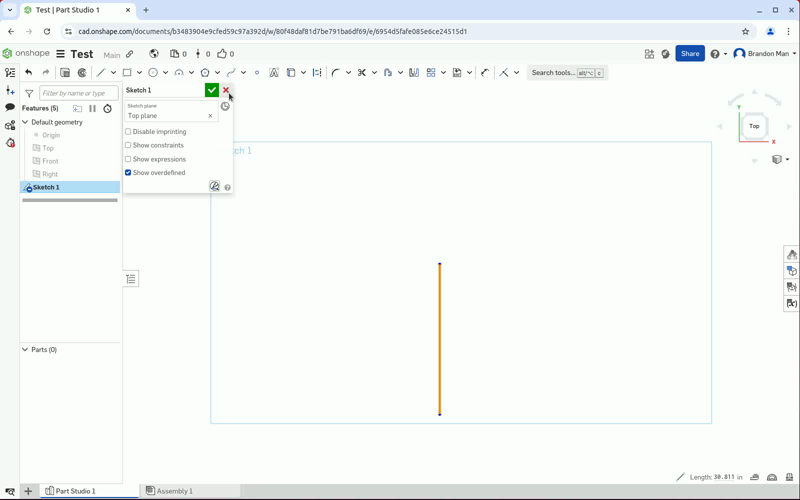
key(shift+h)
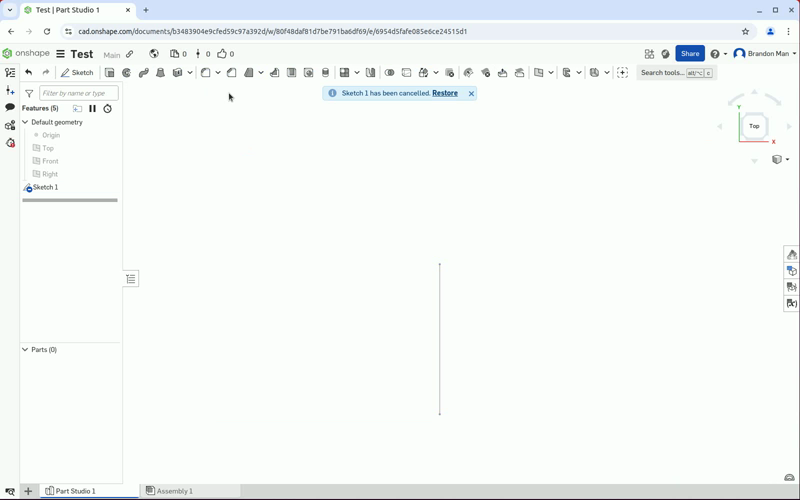
key(shift+s)
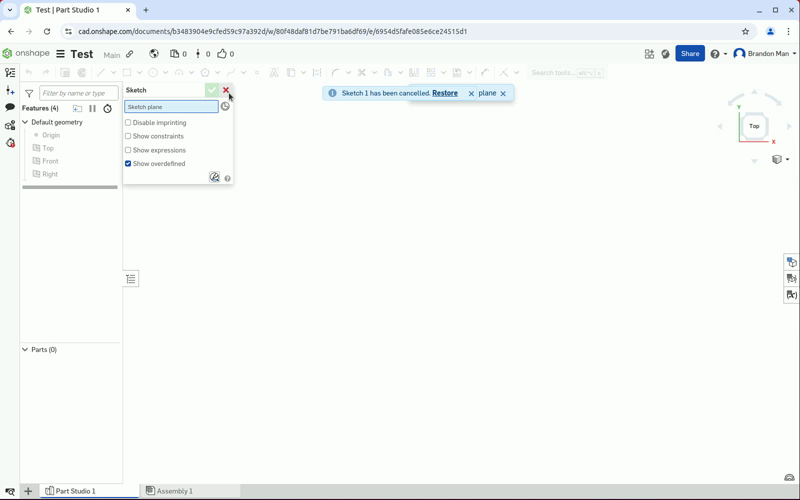
mouse_move(73, 150)
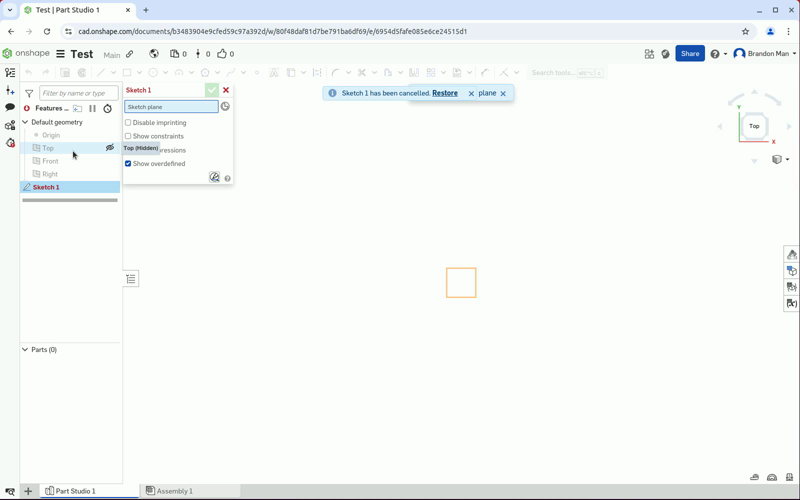
click(73, 150)
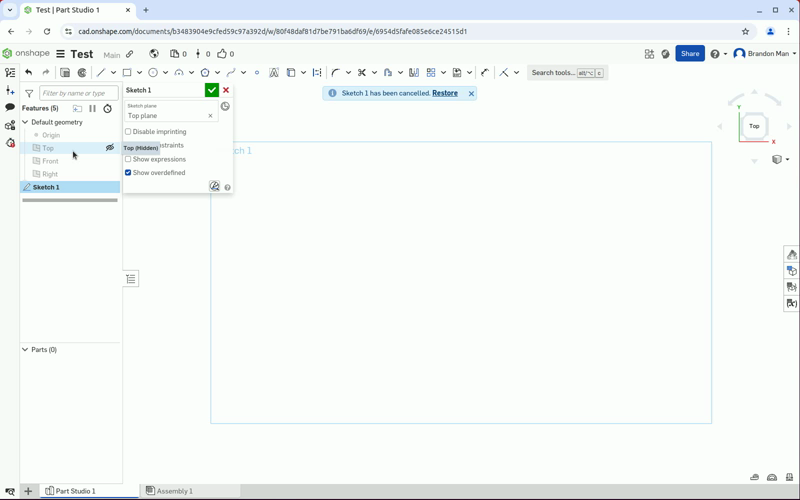
mouse_move(73, 352)
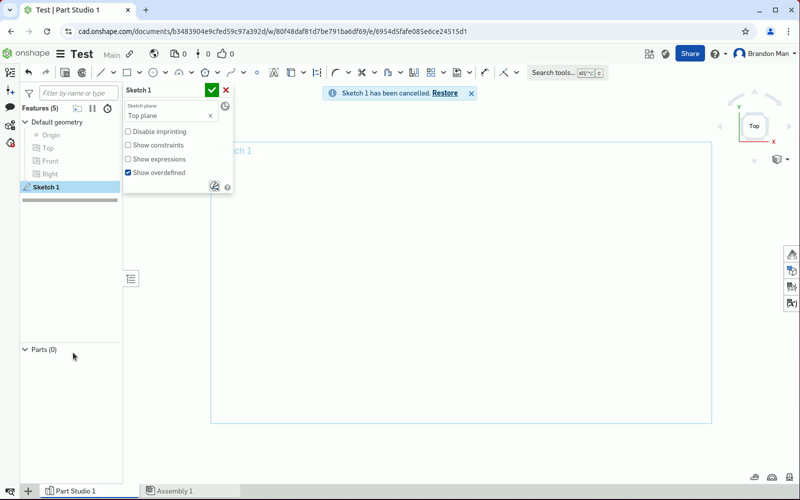
key(y)
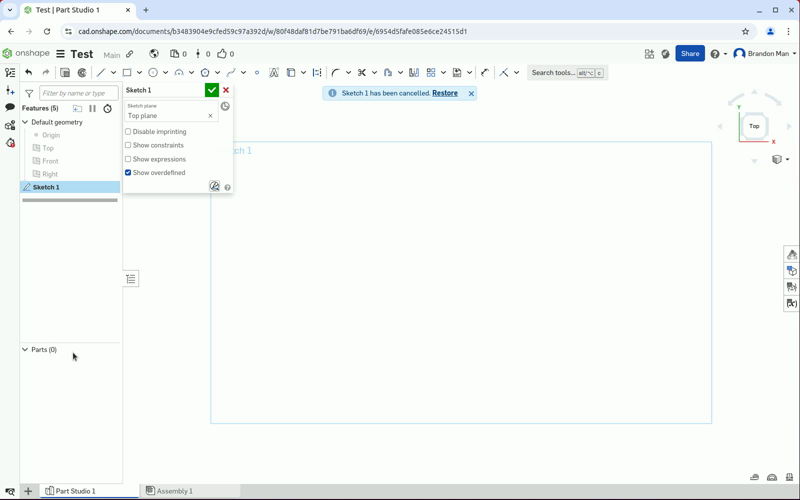
key(a)
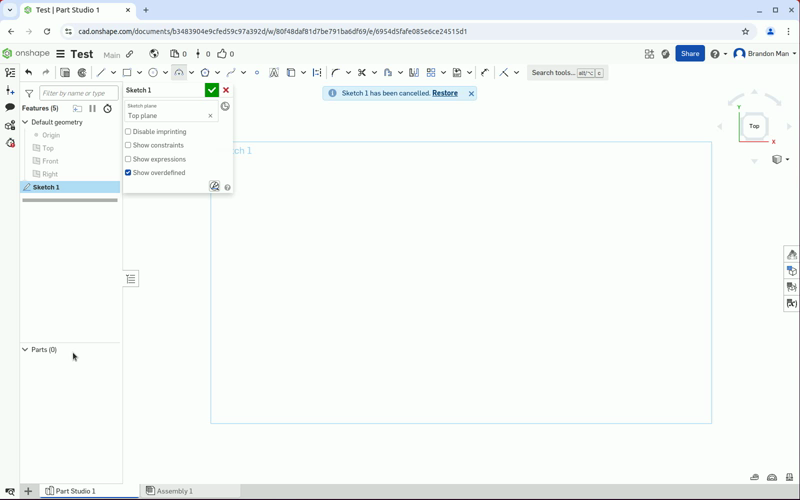
key_down(shift)
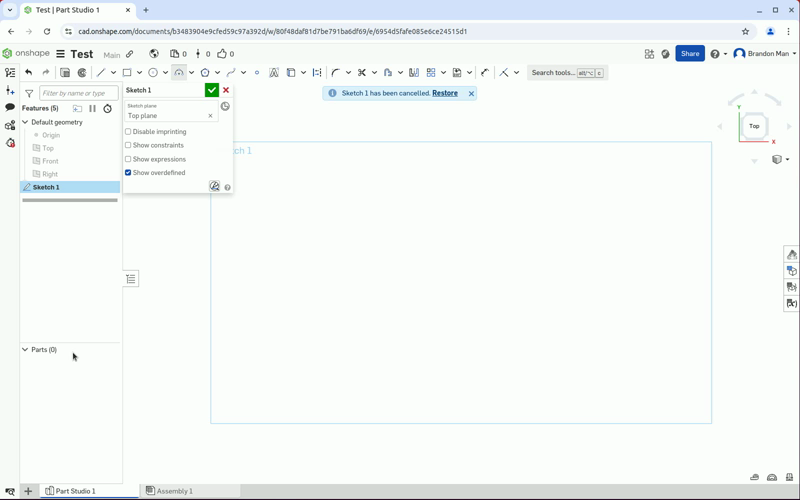
mouse_move(392, 282)
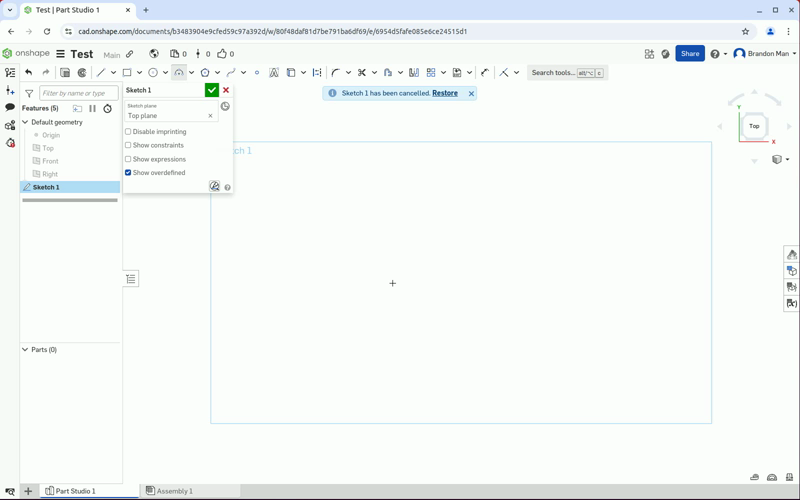
click(392, 282)
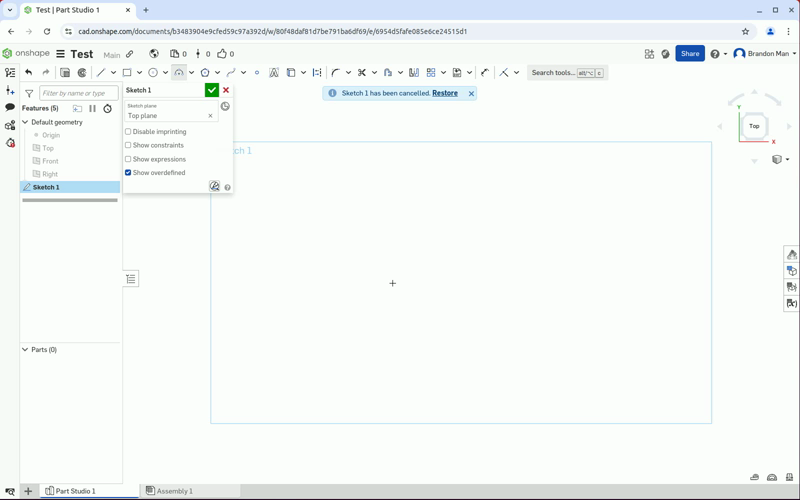
key_up(shift)
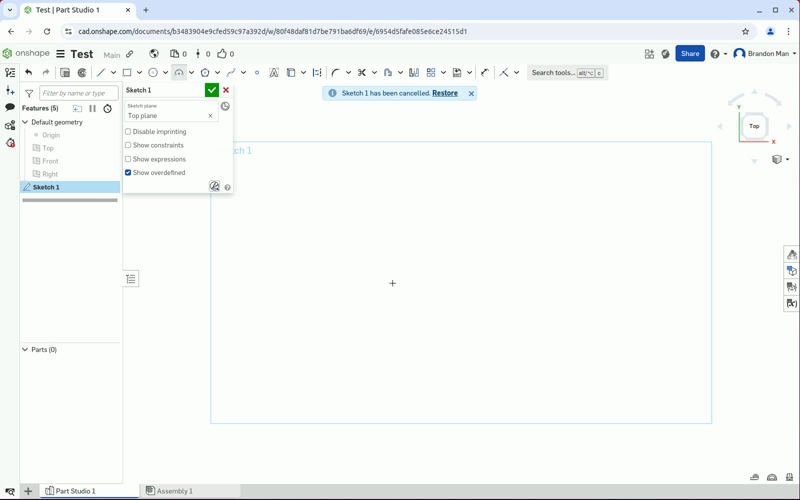
key_down(shift)
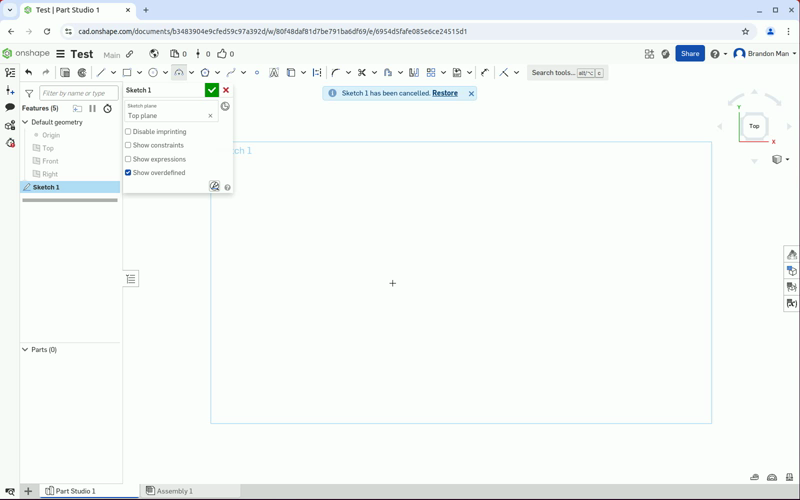
mouse_move(483, 282)
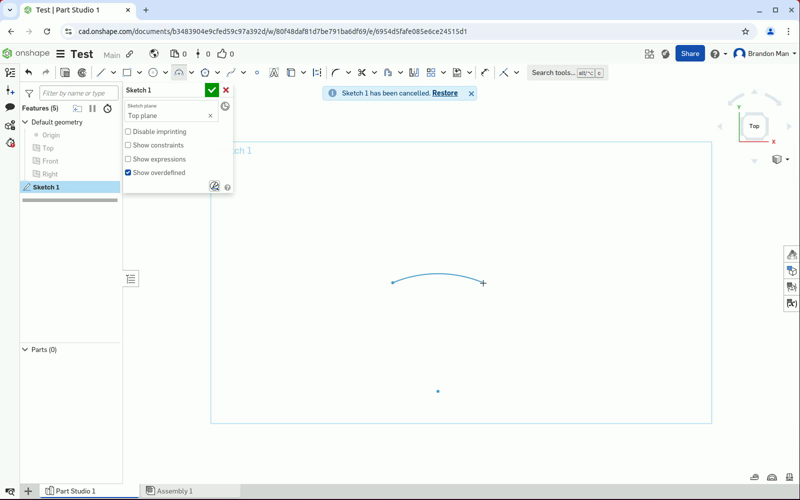
click(483, 282)
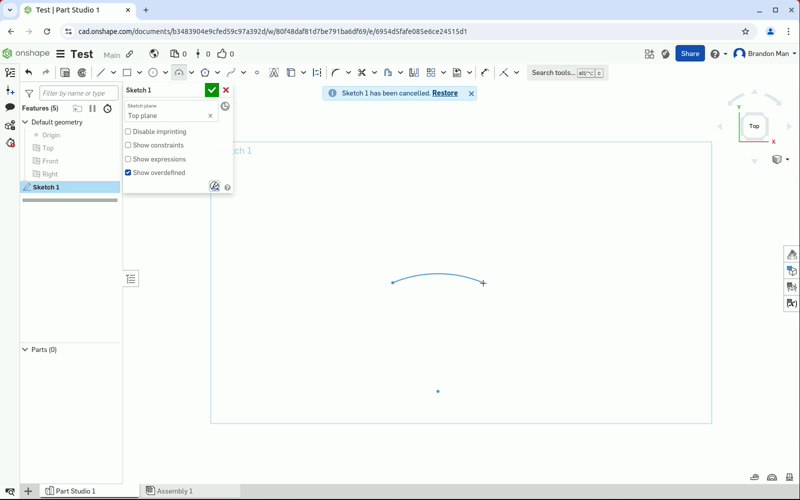
mouse_move(437, 328)
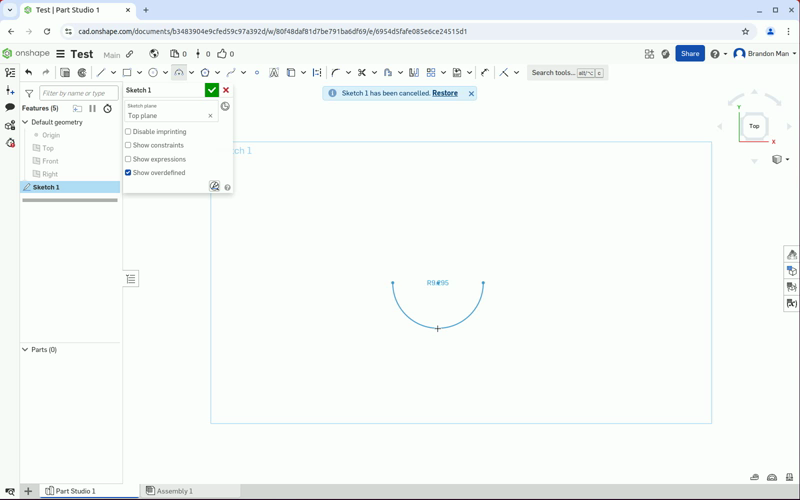
click(437, 328)
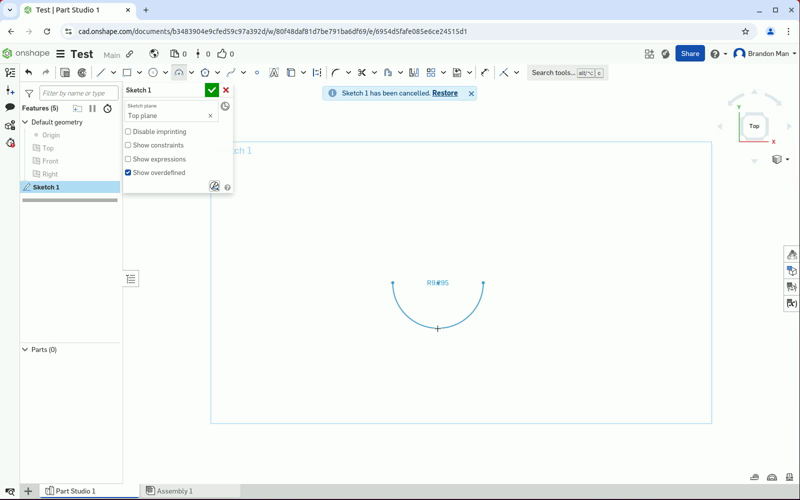
key_up(shift)
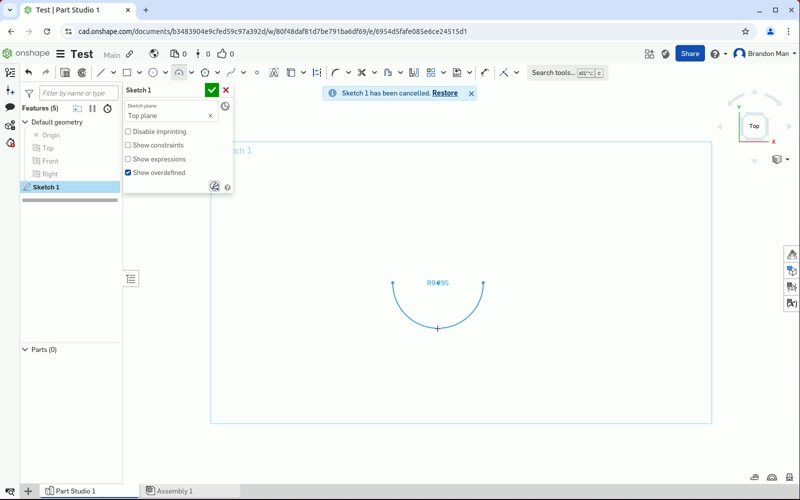
key(esc)
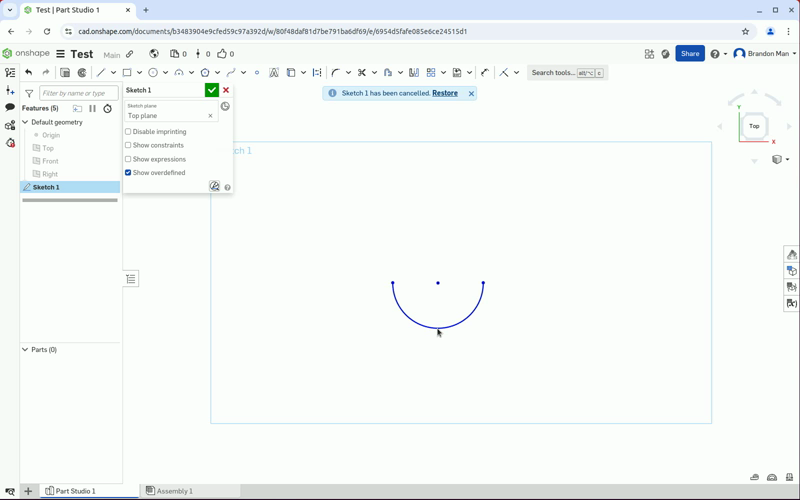
key(l)
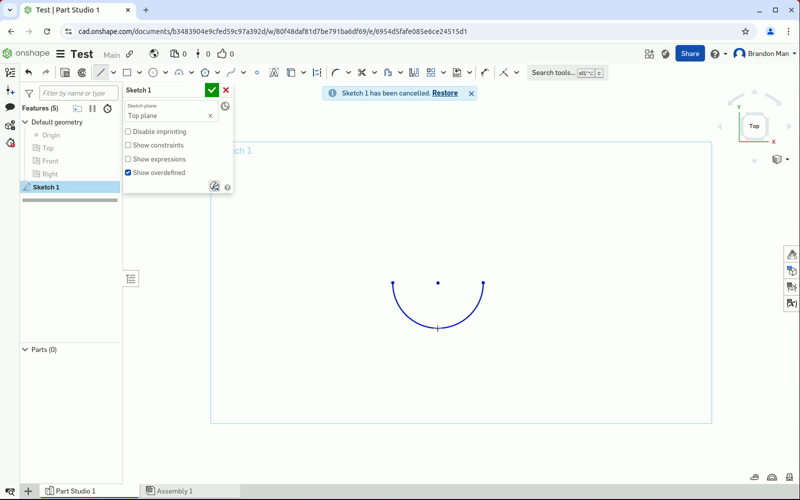
mouse_move(483, 282)
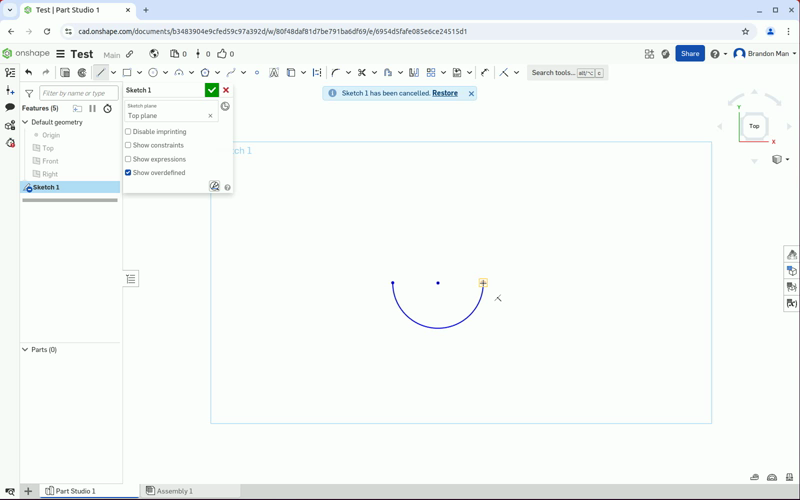
click(483, 282)
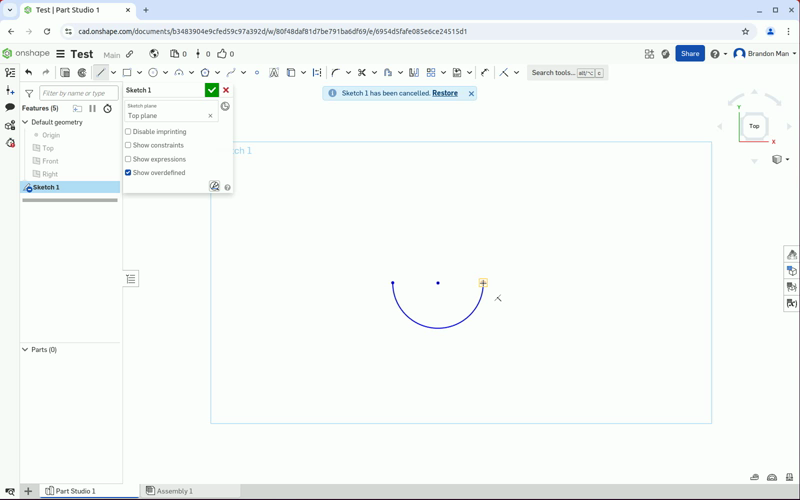
key_down(shift)
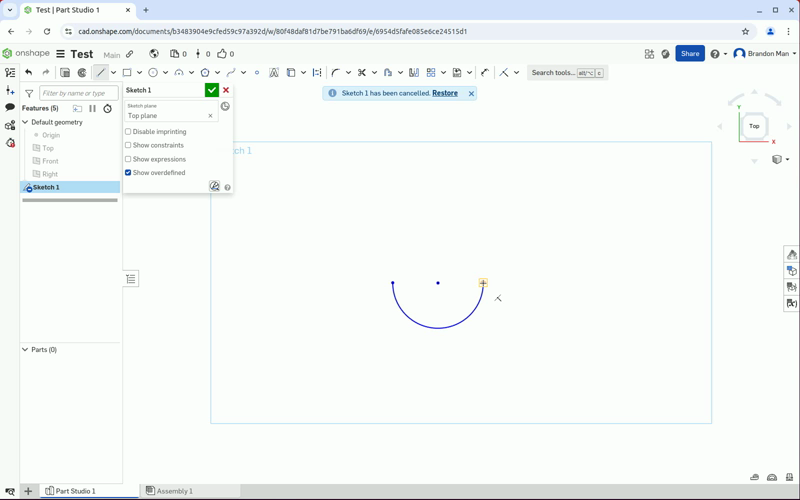
mouse_move(513, 282)
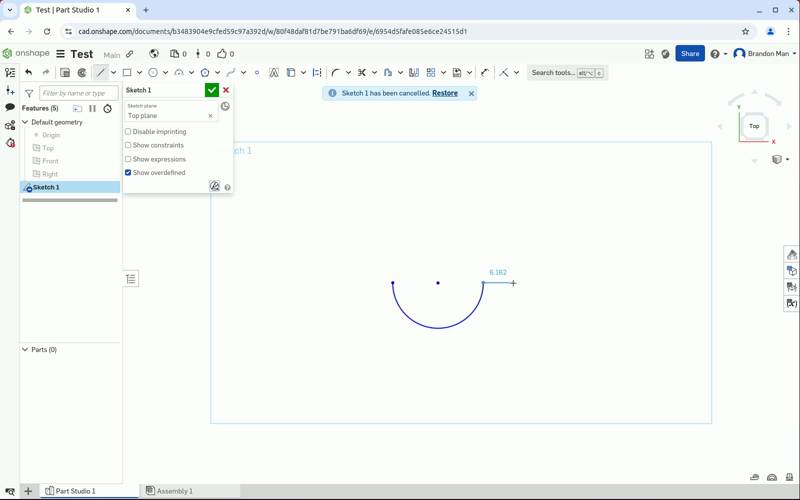
mouse_move(460, 282)
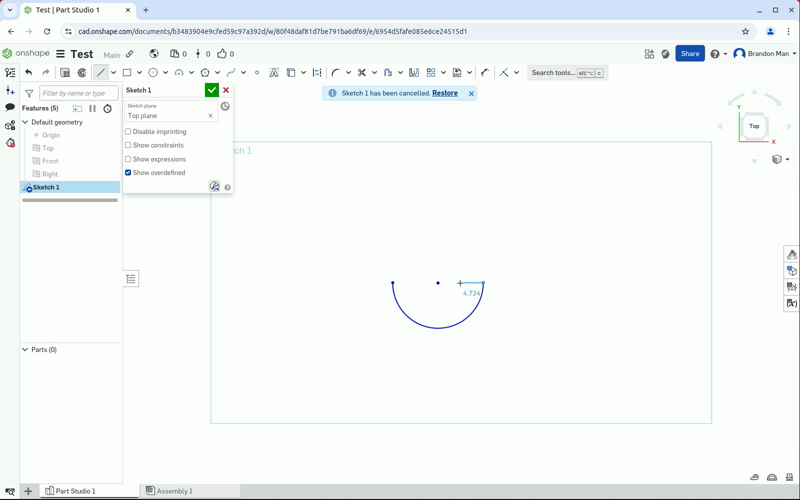
click(460, 282)
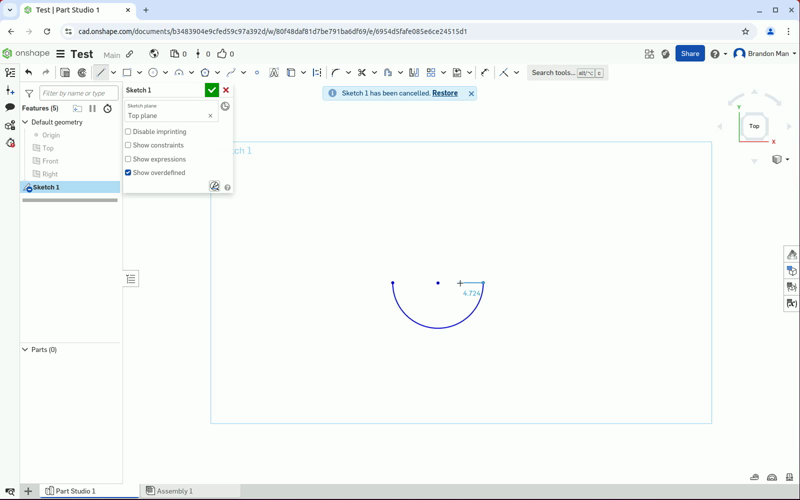
key_up(shift)
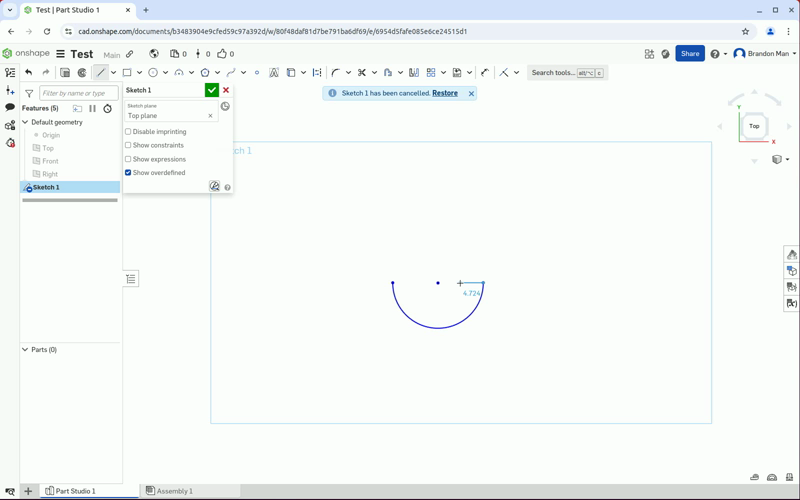
key(esc)
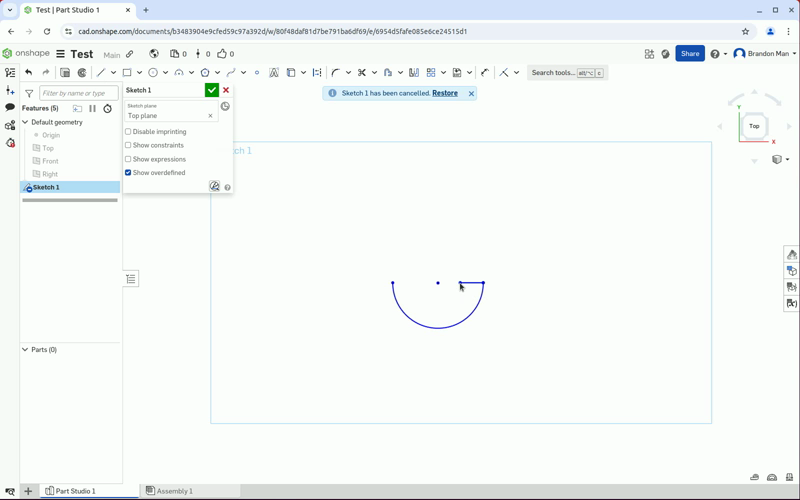
key(a)
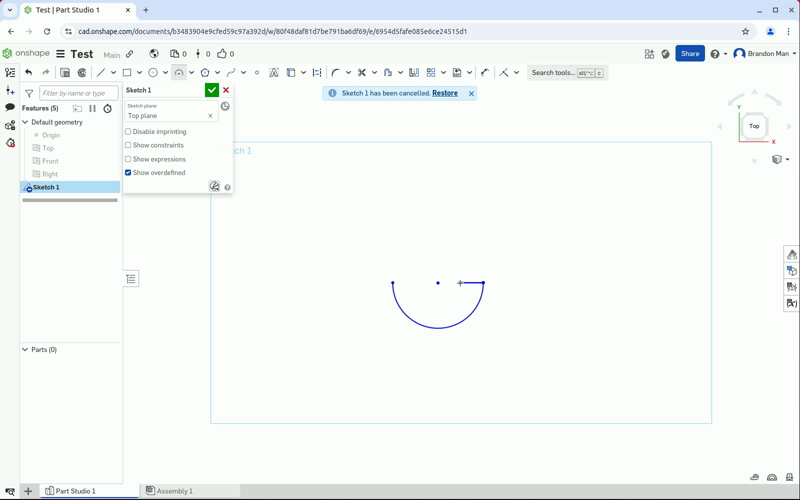
mouse_move(460, 282)
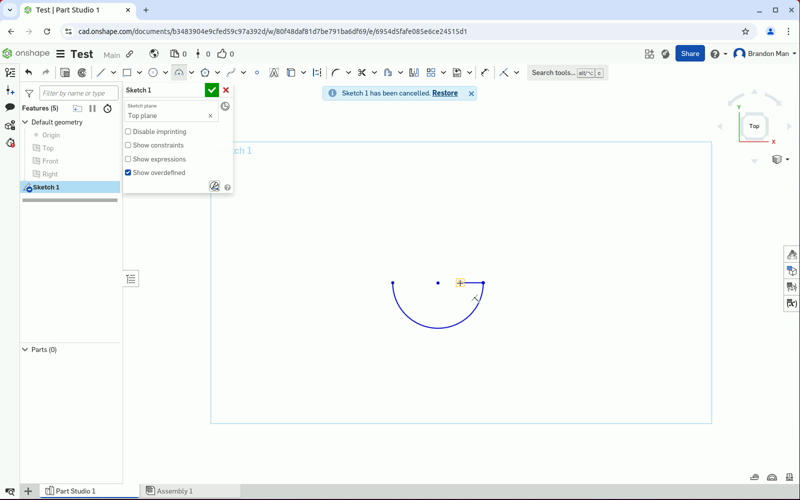
click(460, 282)
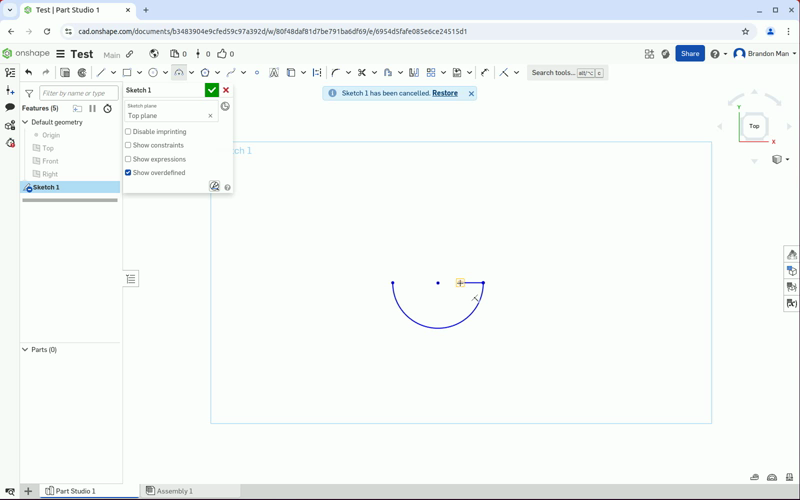
key_down(shift)
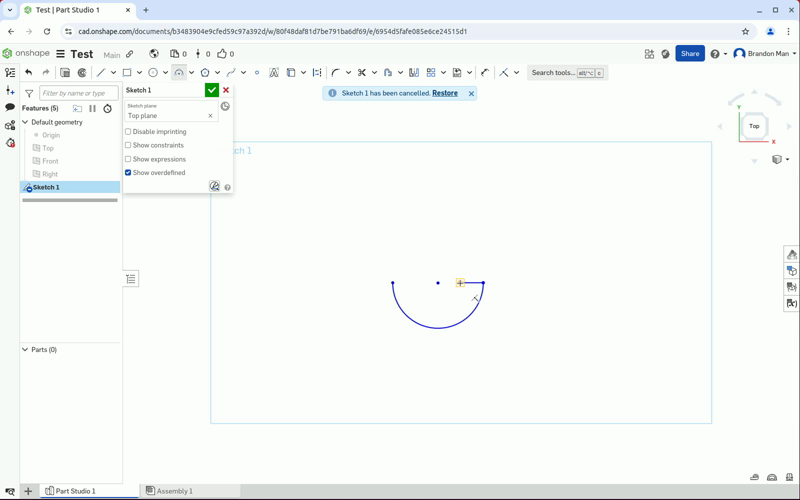
mouse_move(415, 282)
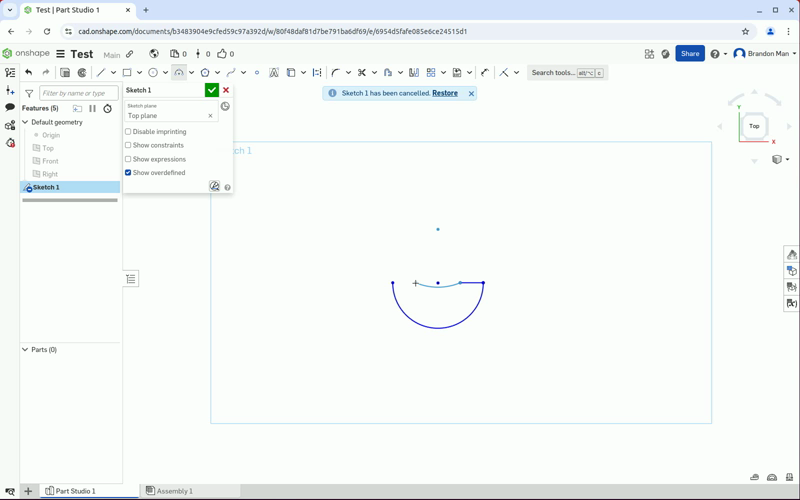
click(415, 282)
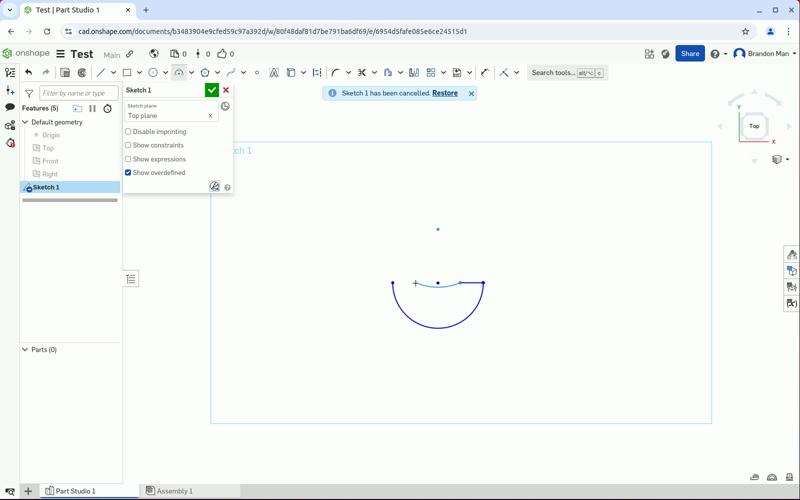
mouse_move(437, 305)
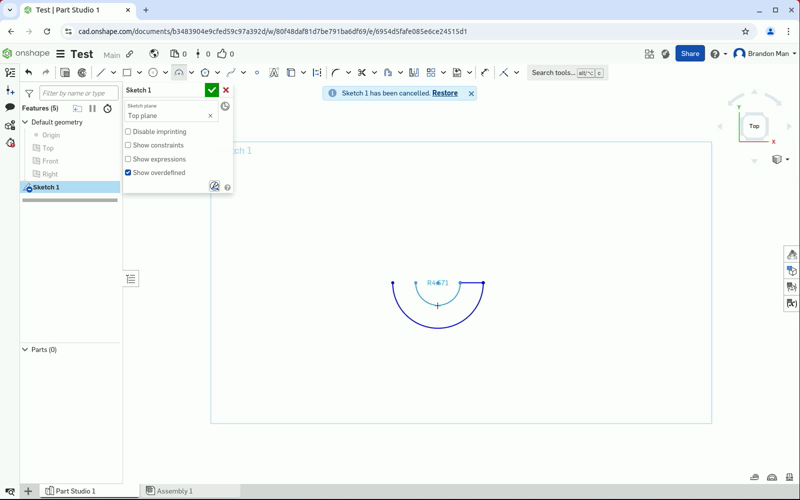
click(437, 305)
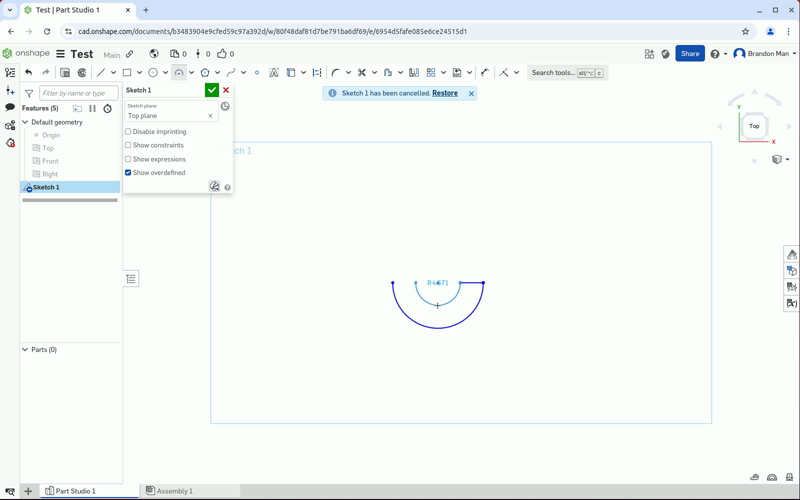
key_up(shift)
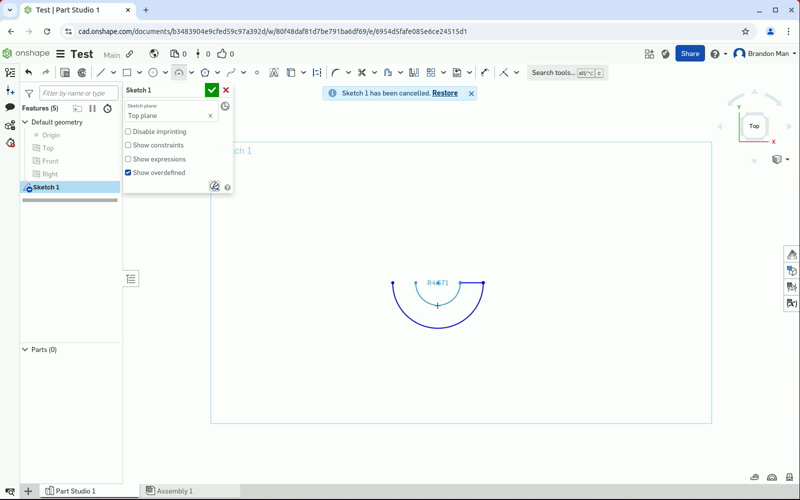
mouse_move(415, 282)
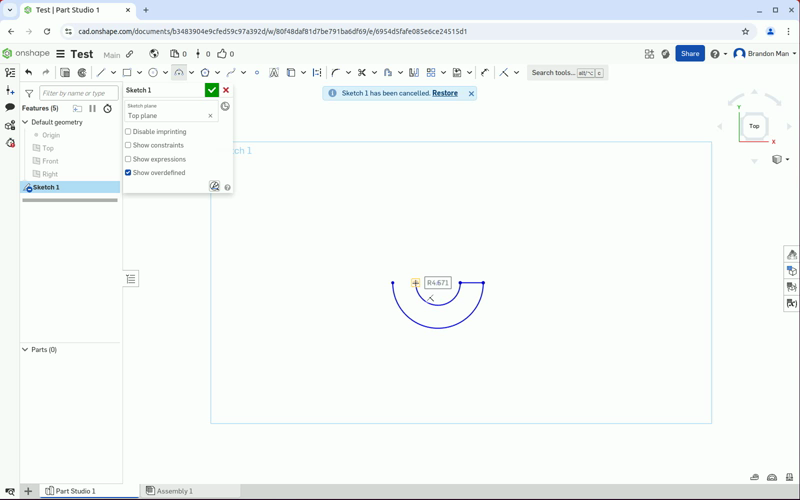
click(415, 282)
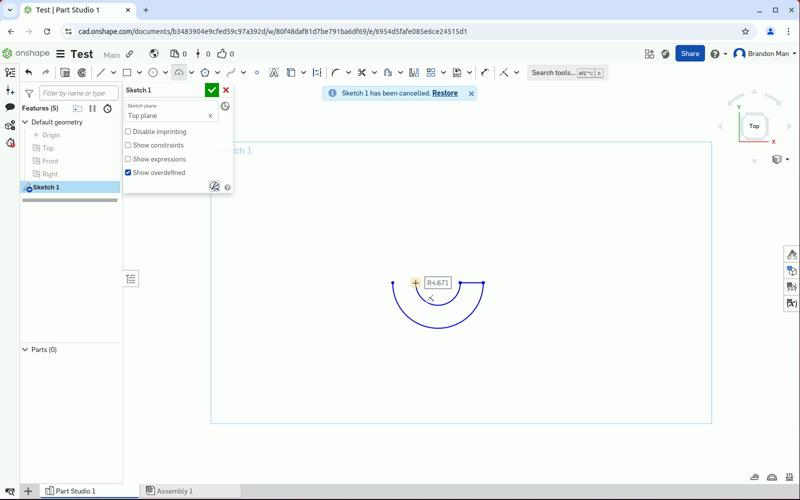
mouse_move(392, 282)
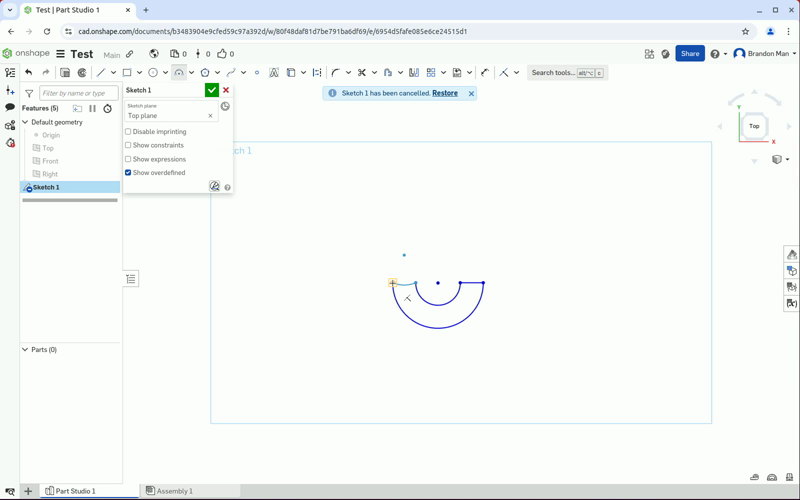
click(392, 282)
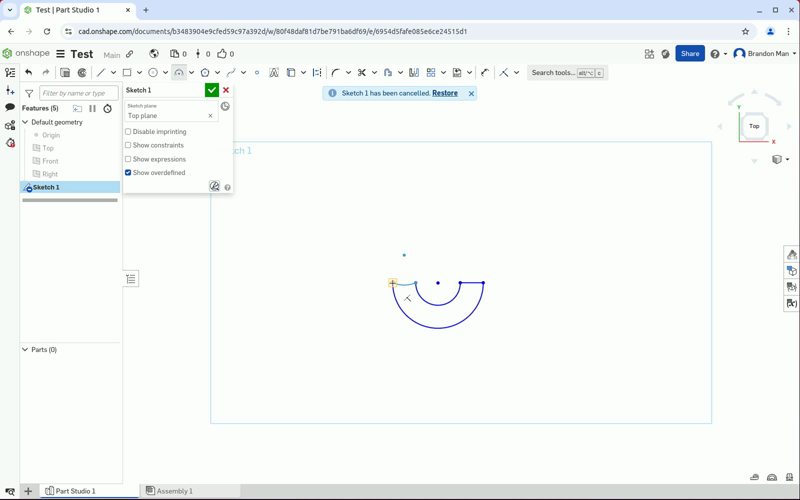
key_down(shift)
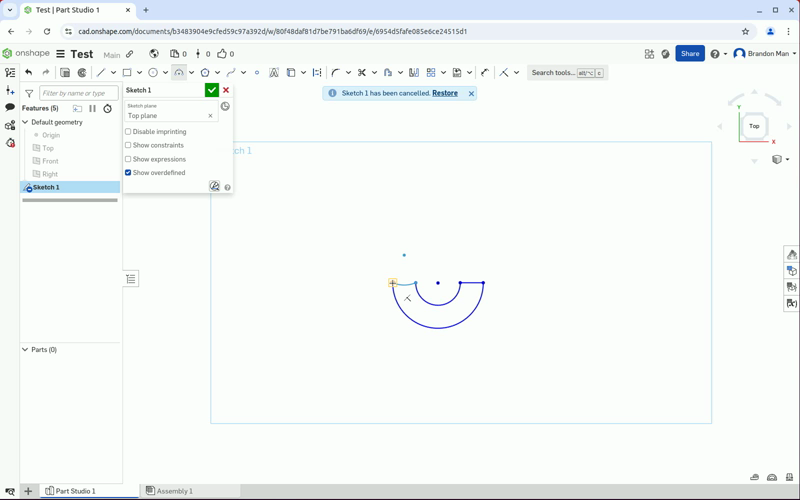
mouse_move(404, 271)
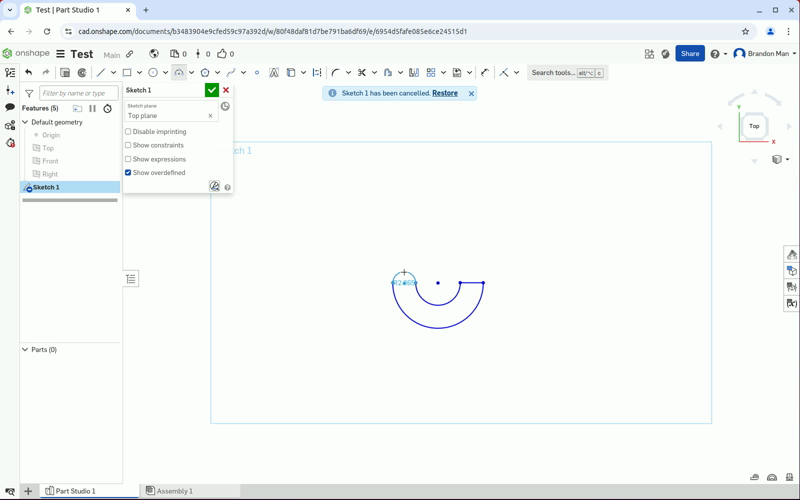
click(404, 271)
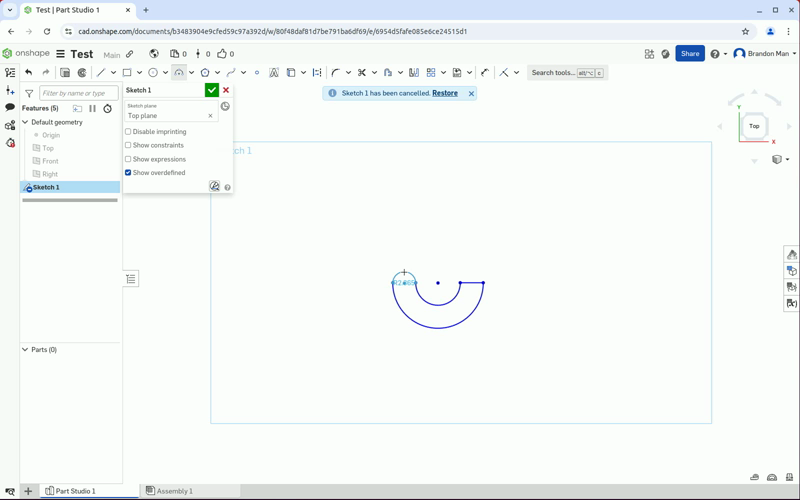
key_up(shift)
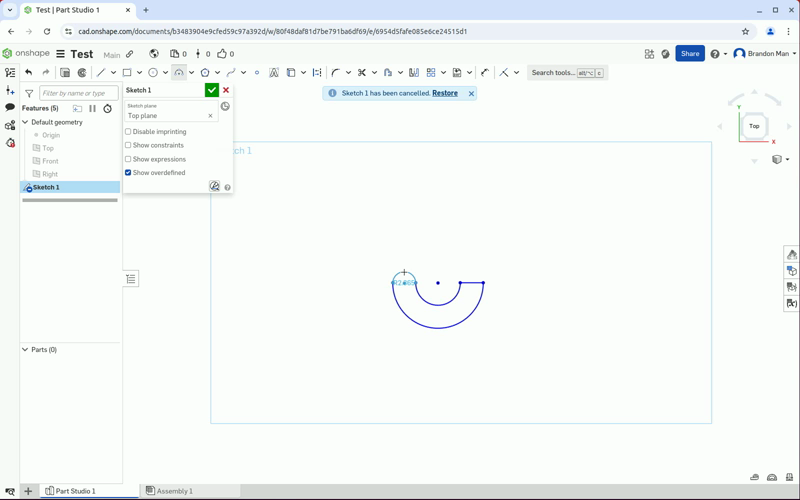
key(esc)
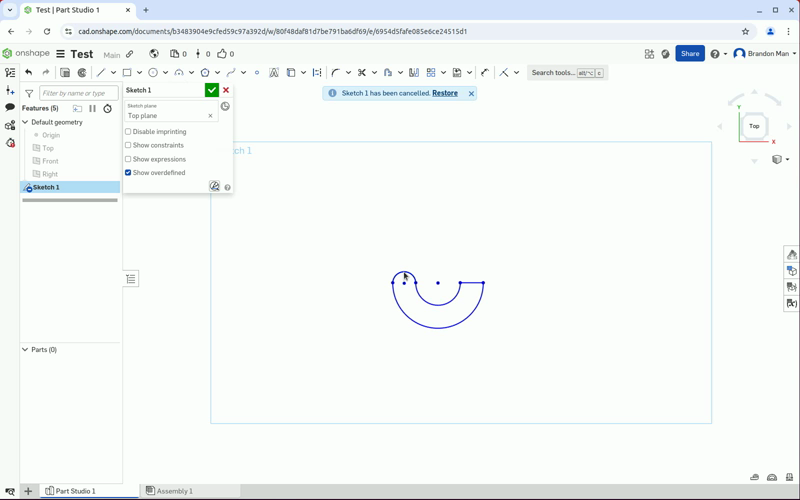
mouse_move(475, 297)
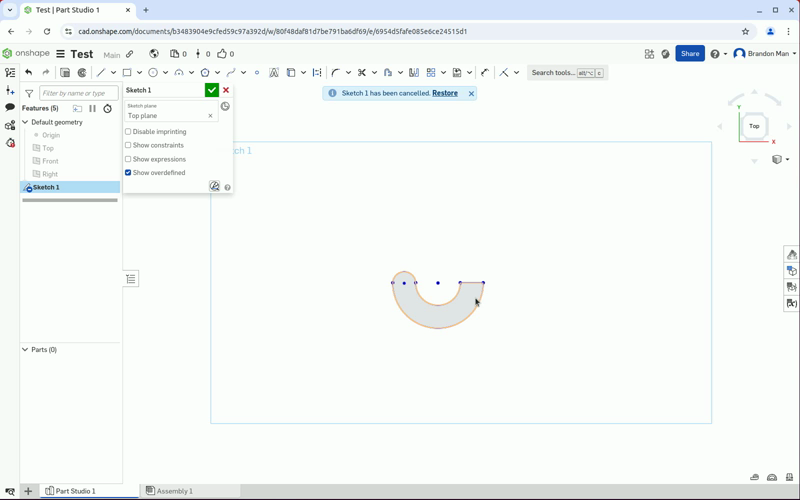
scroll(6)
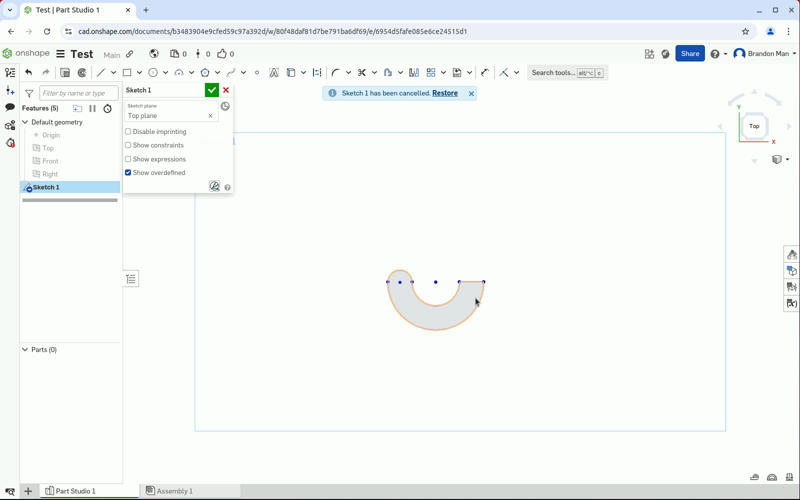
scroll(6)
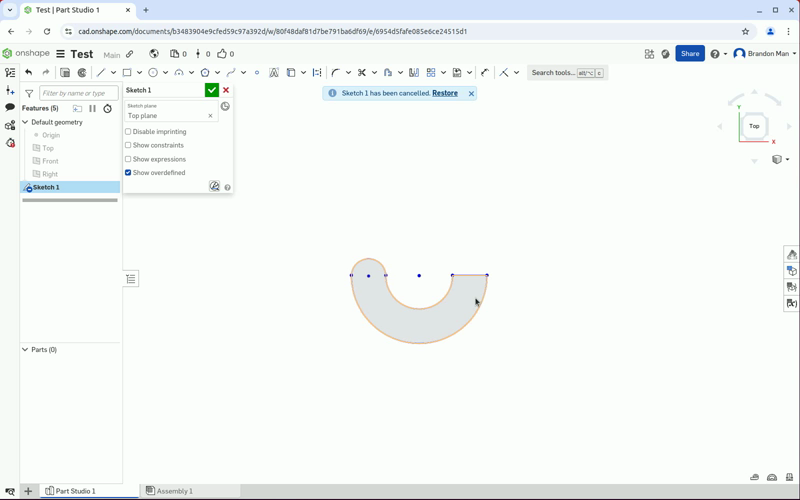
scroll(6)
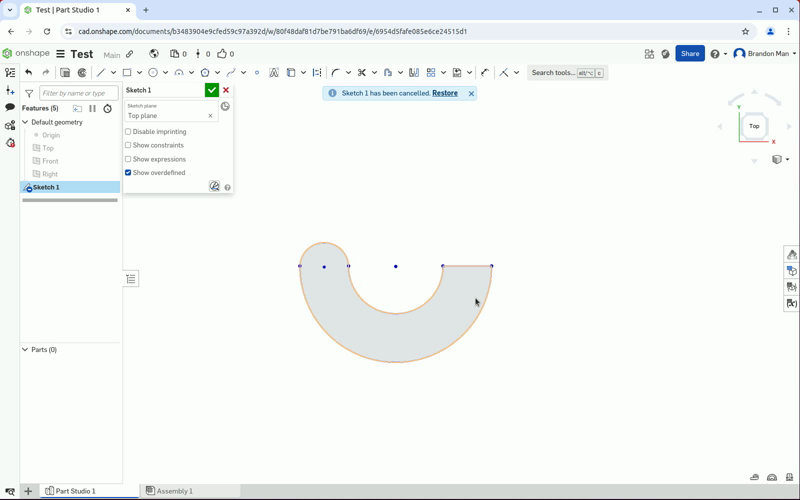
scroll(6)
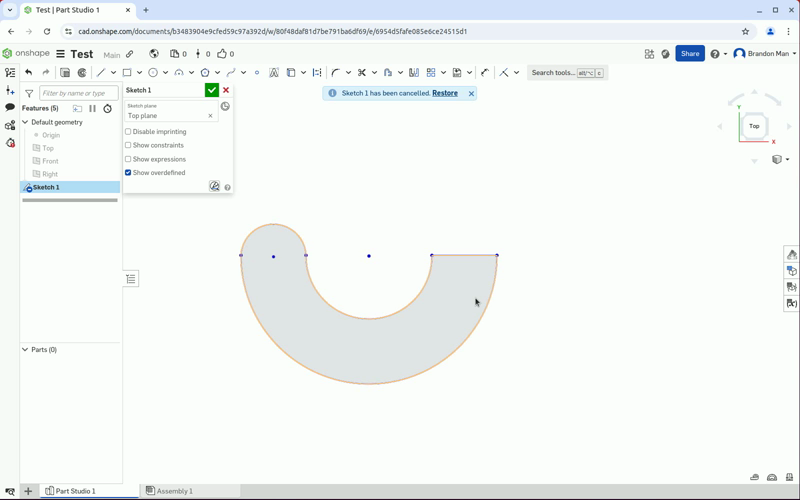
scroll(6)
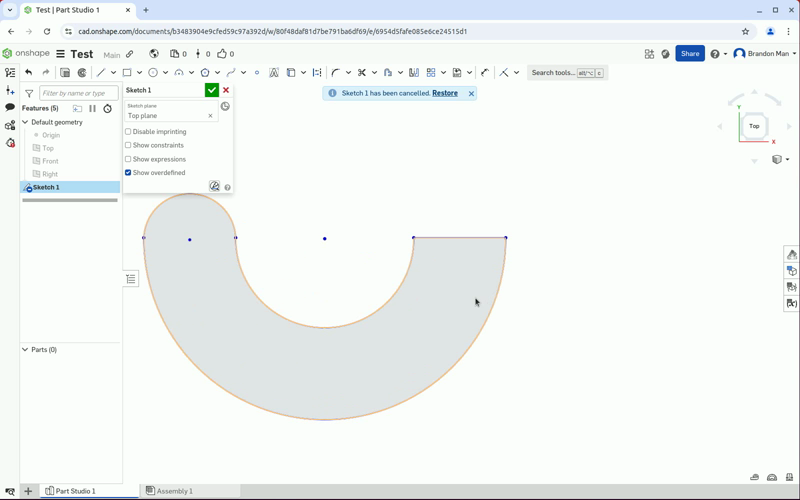
scroll(6)
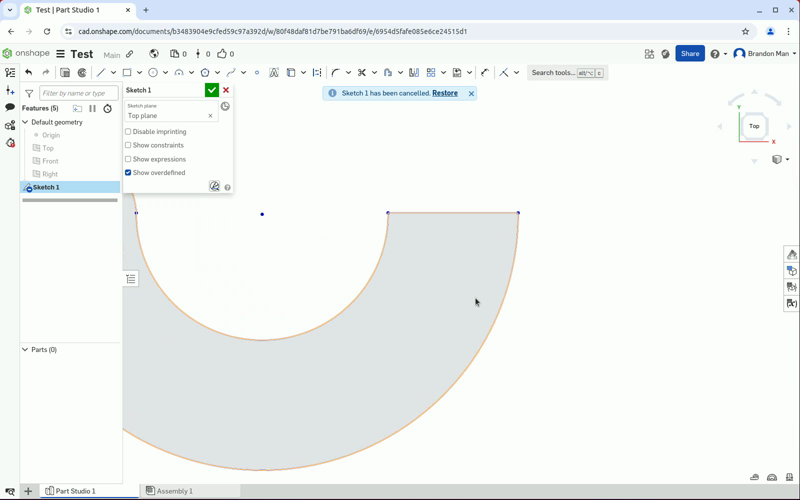
scroll(6)
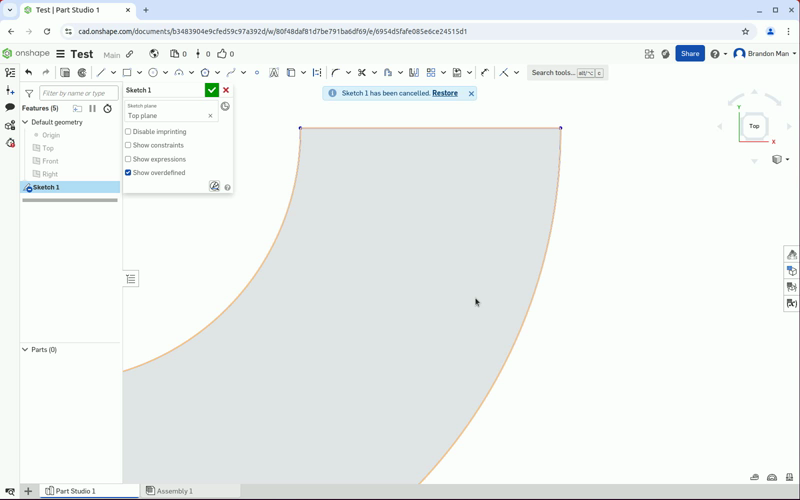
click(475, 297)
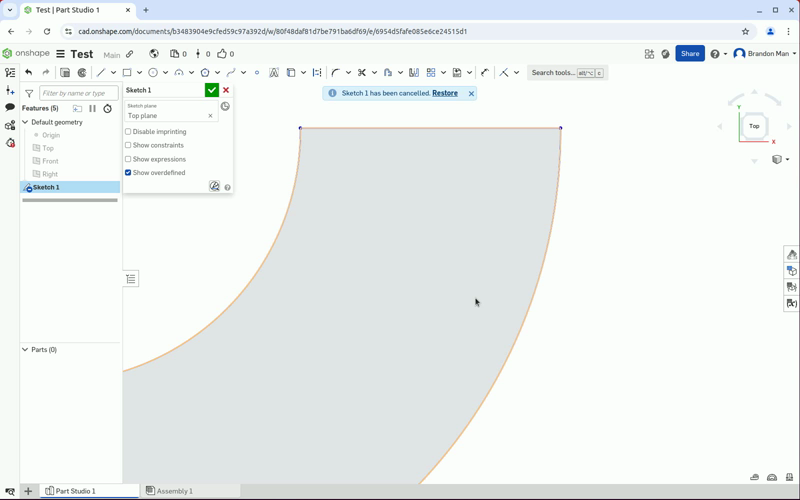
scroll(-6)
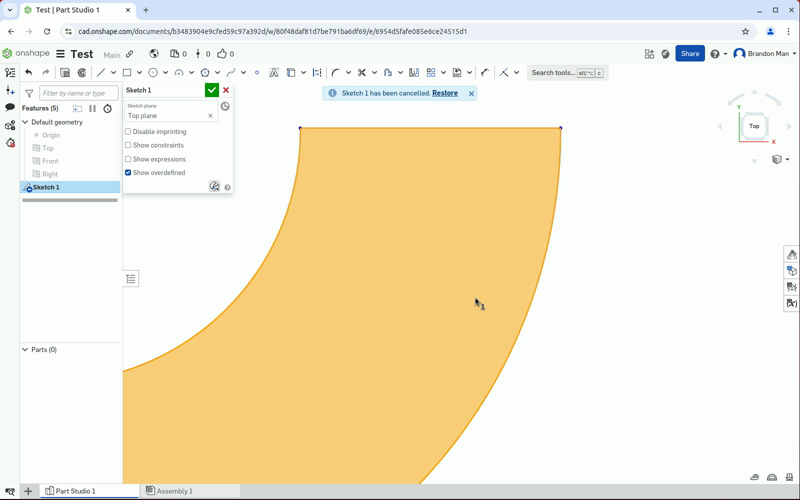
scroll(-6)
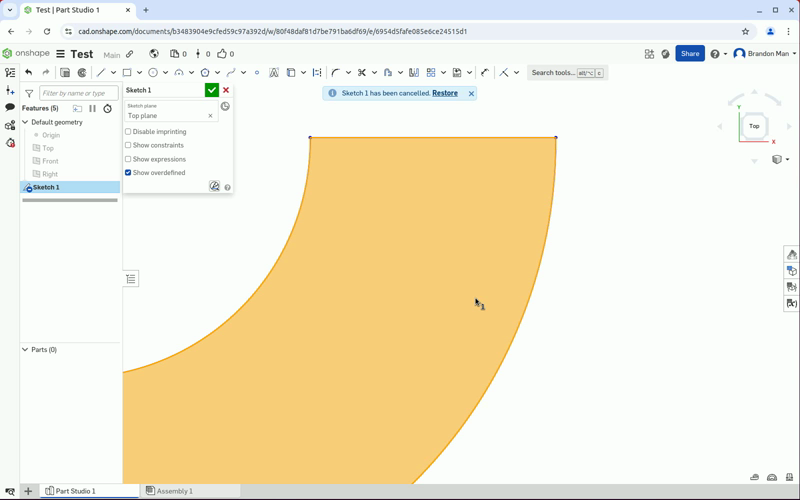
scroll(-6)
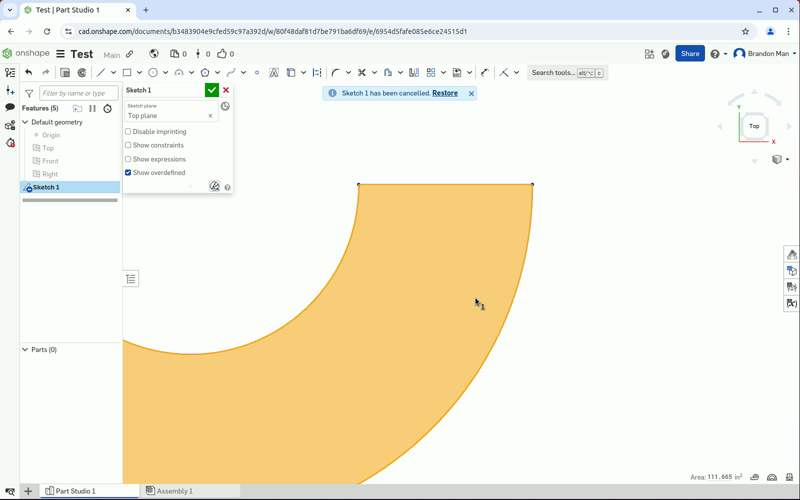
scroll(-6)
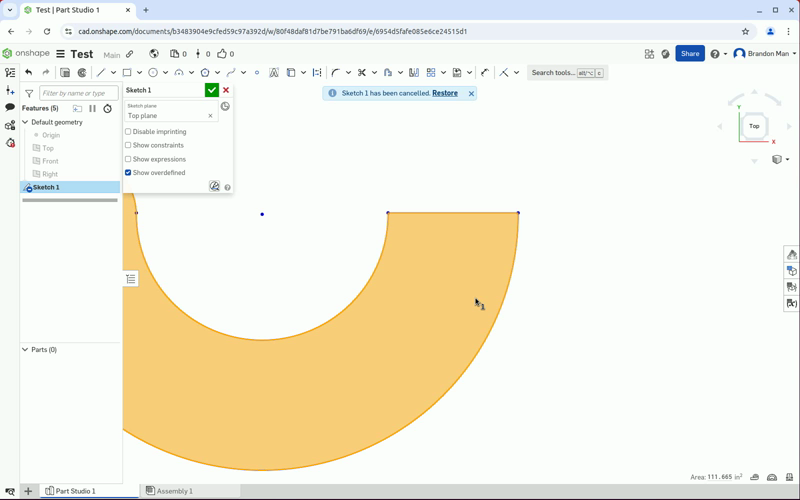
scroll(-6)
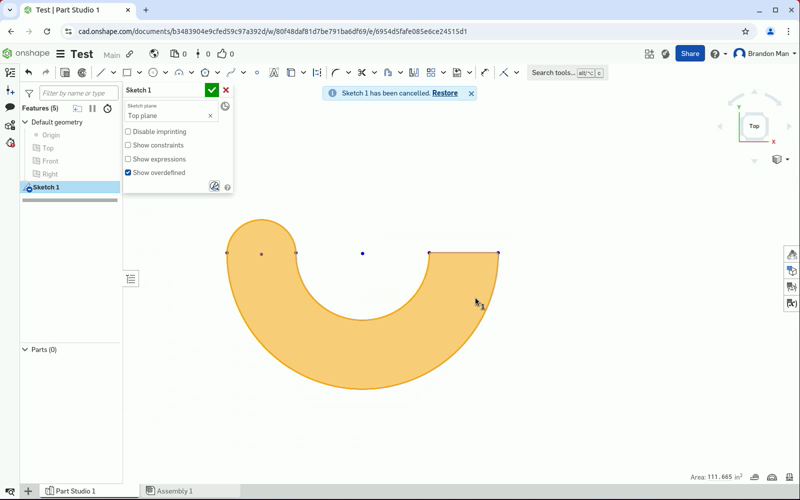
scroll(-6)
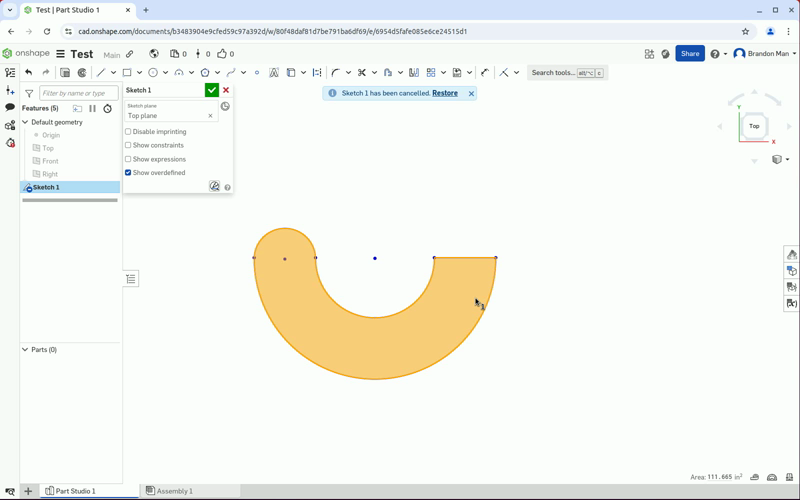
scroll(-6)
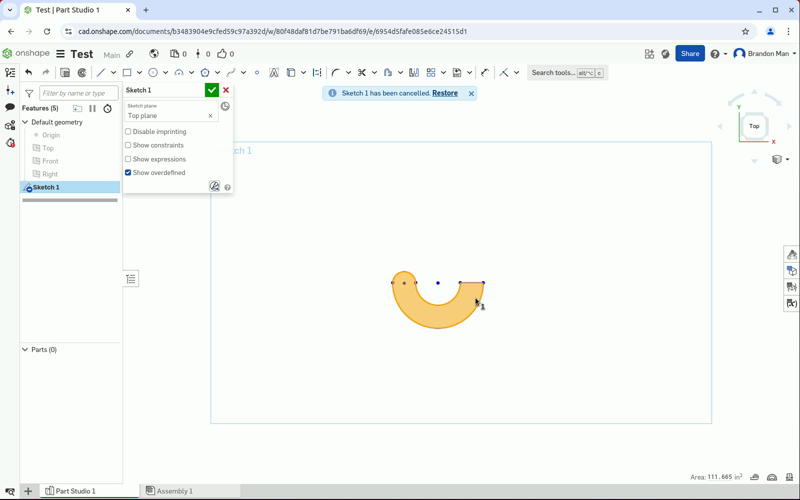
mouse_move(73, 352)
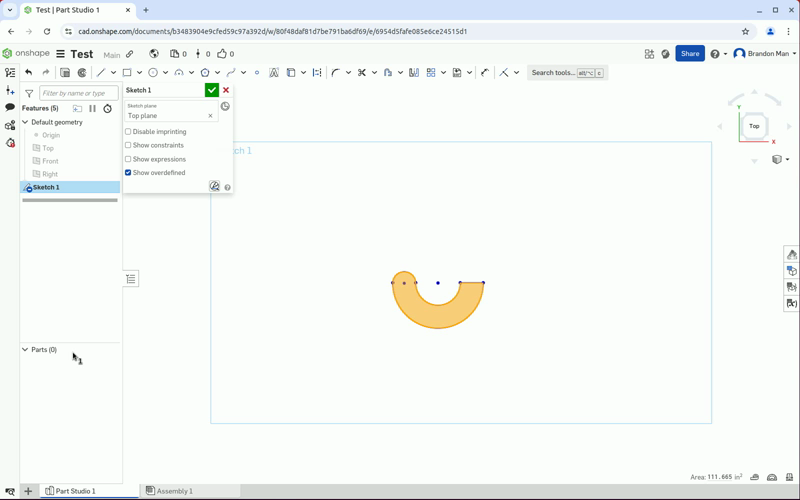
key(shift+y)
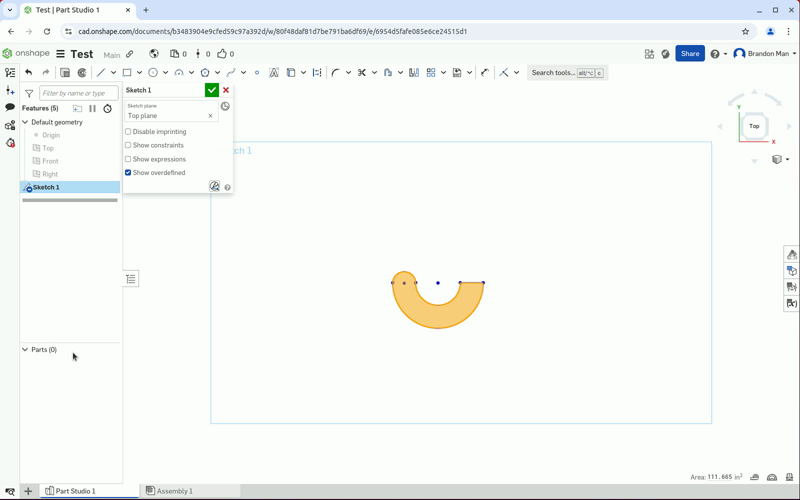
key(shift+e)
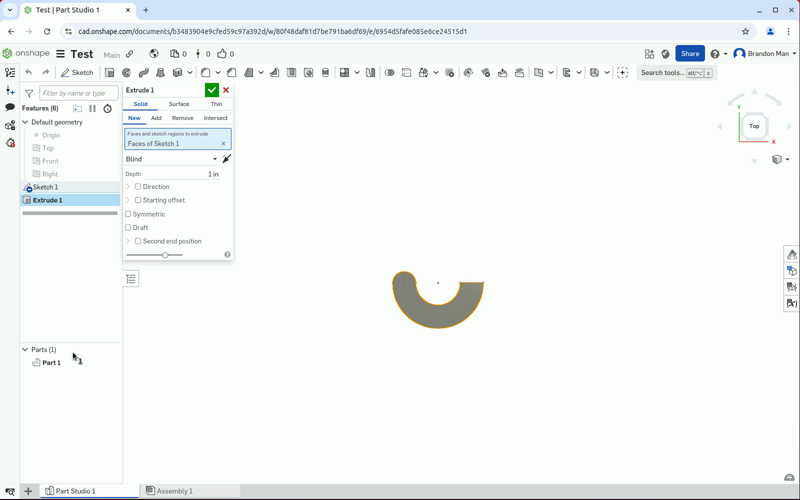
mouse_move(143, 106)
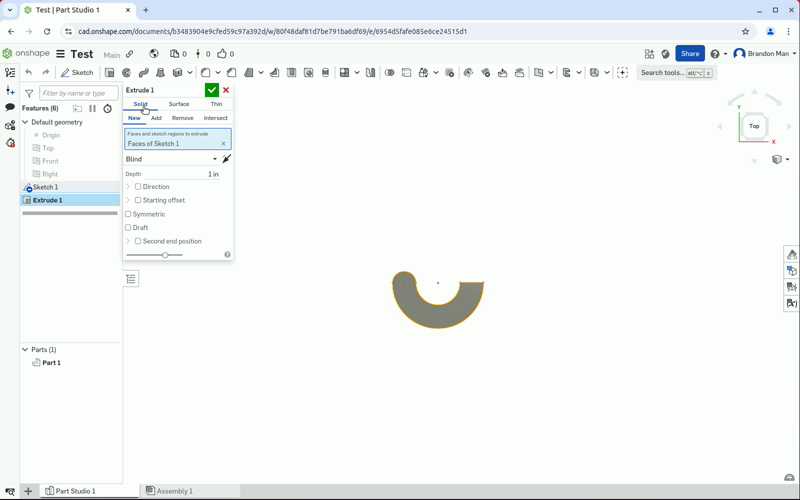
click(143, 106)
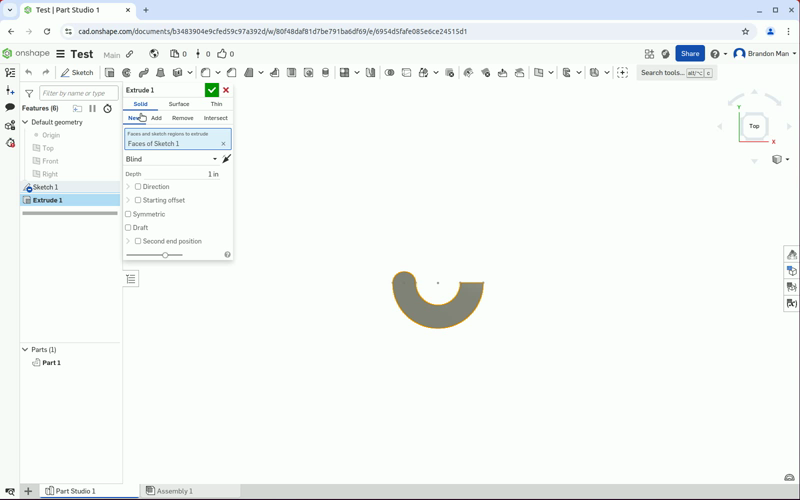
mouse_move(137, 120)
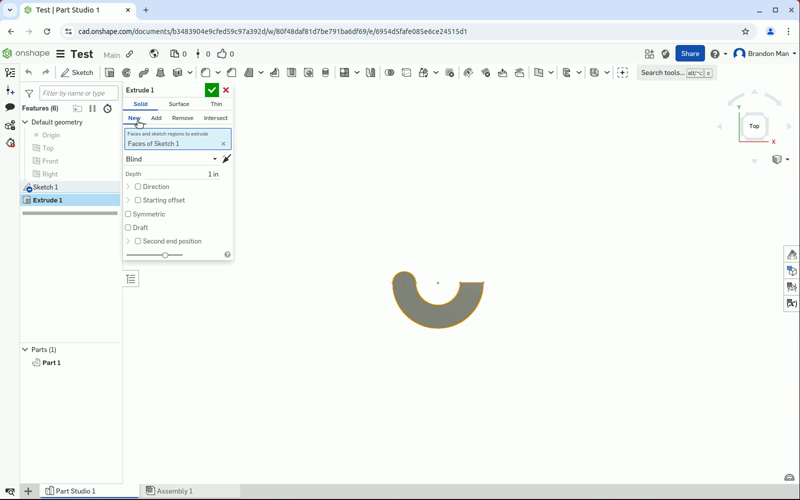
click(137, 120)
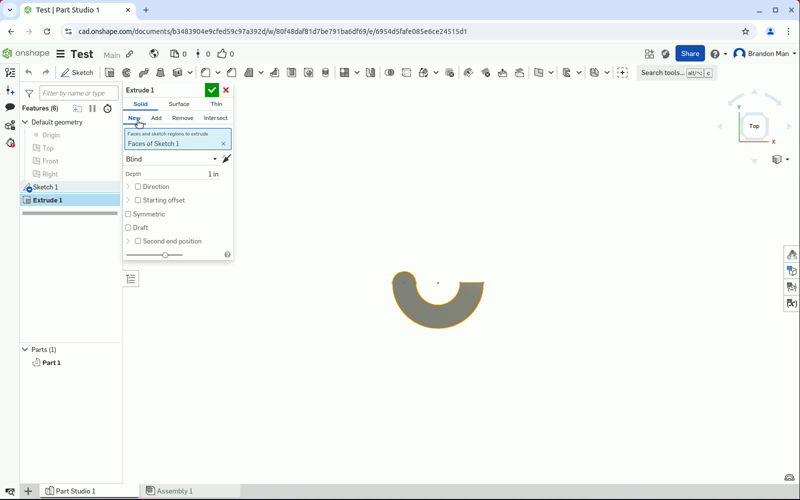
key(tab, 4)
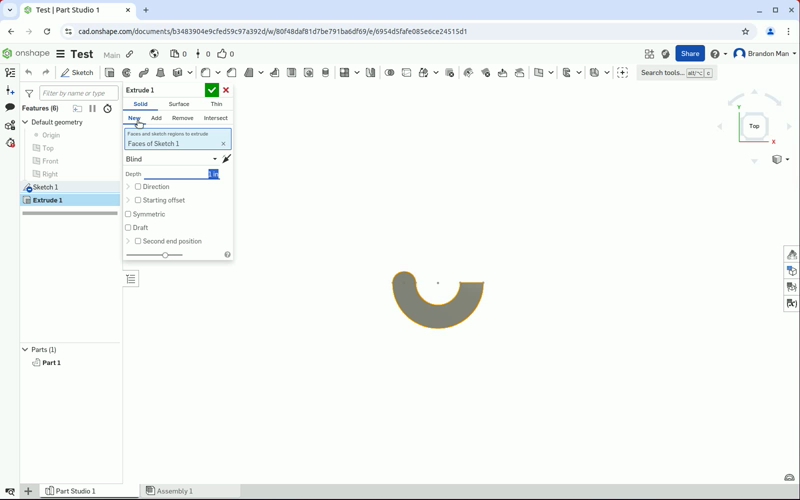
text(13.961)
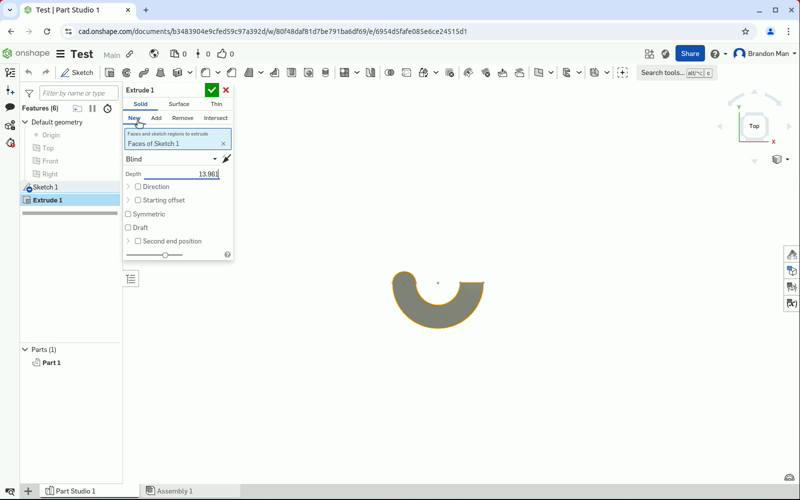
key(enter)
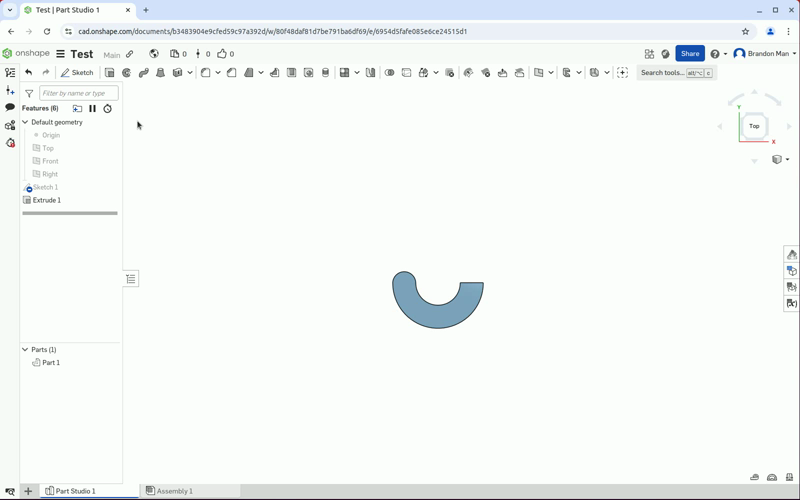
key(shift+h)
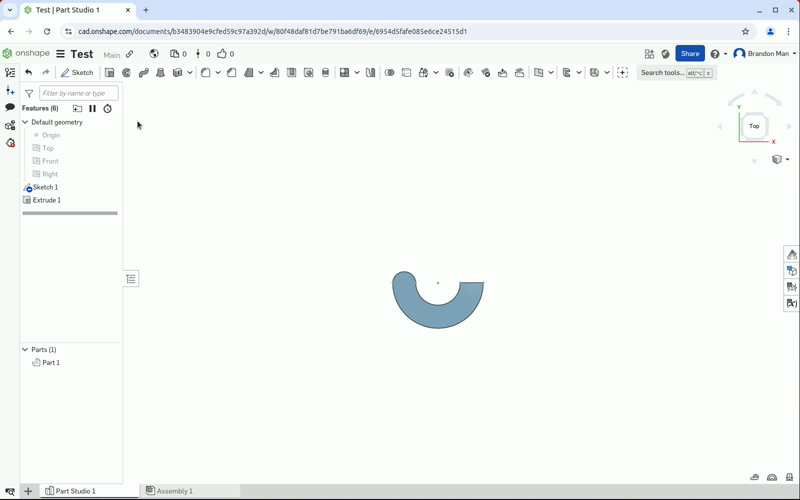
key(shift+h)
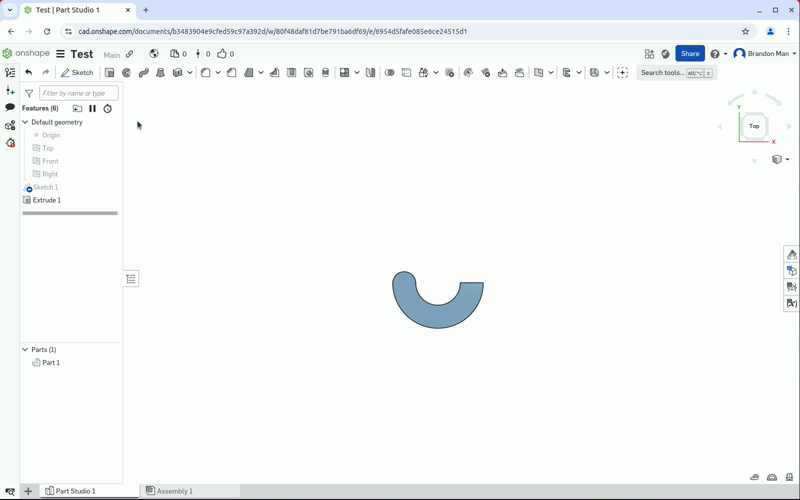
mouse_move(73, 189)
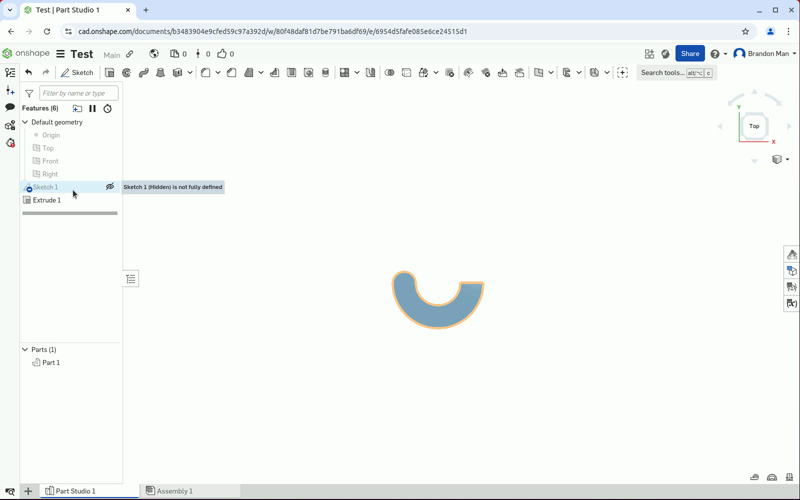
click(73, 189)
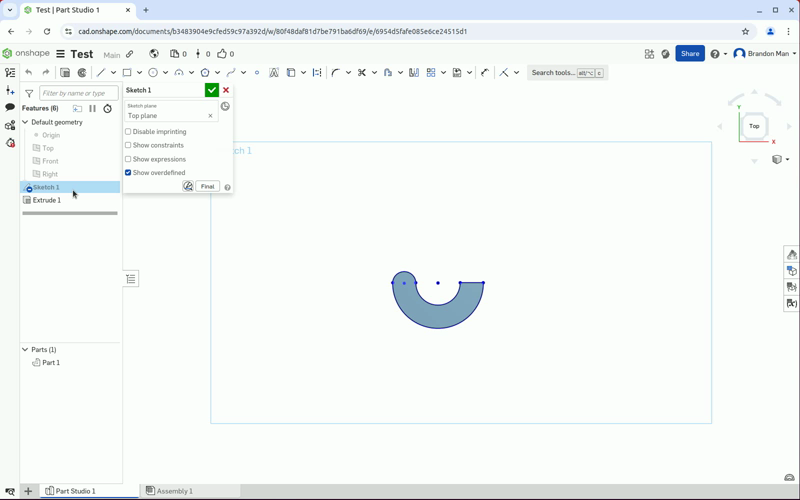
mouse_move(229, 92)
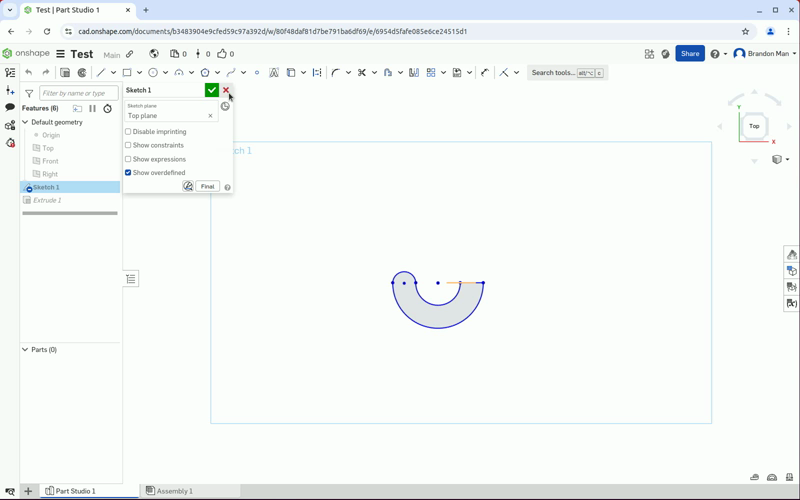
click(229, 92)
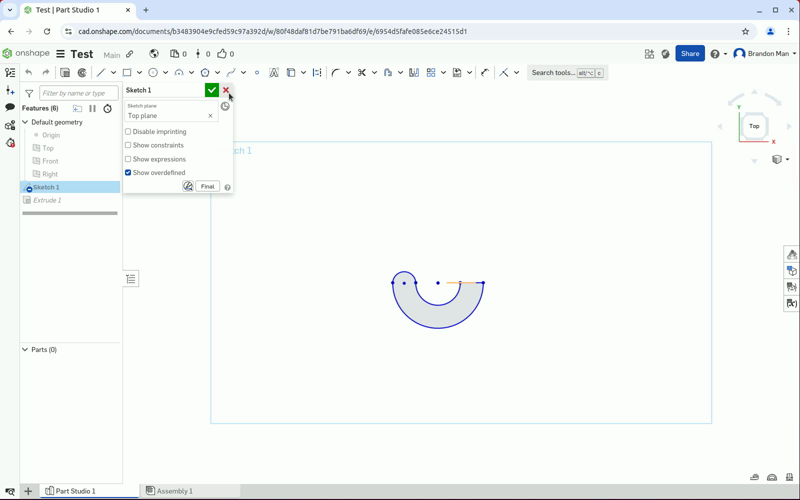
key(shift+s)
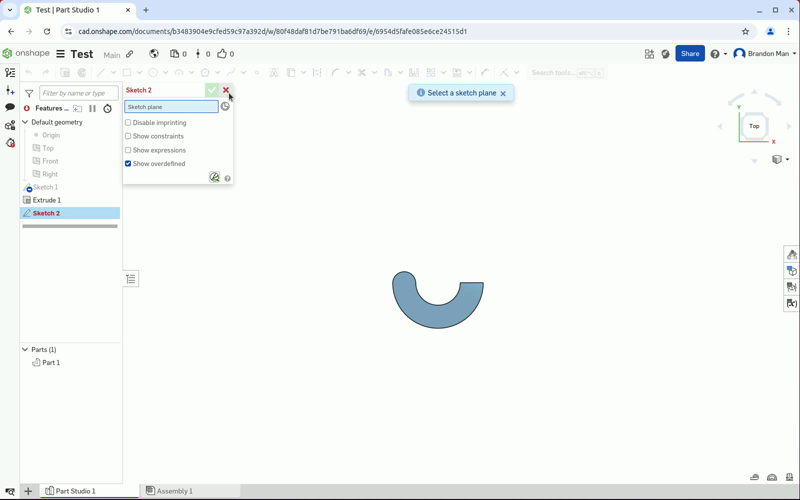
mouse_move(73, 150)
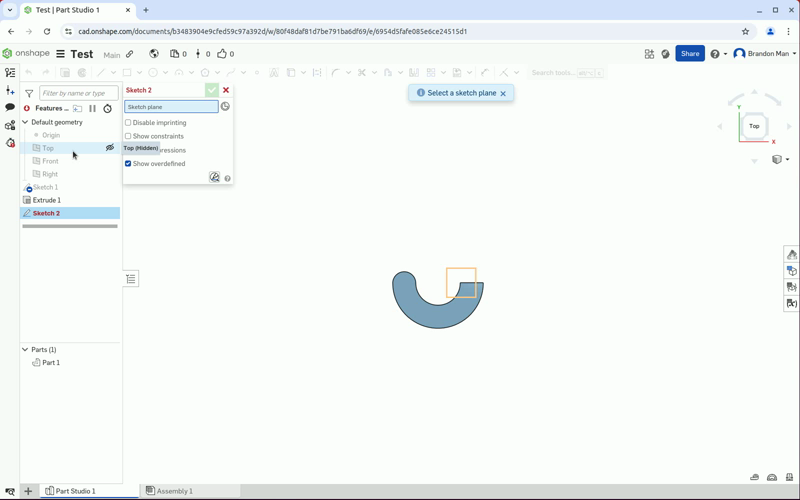
click(73, 150)
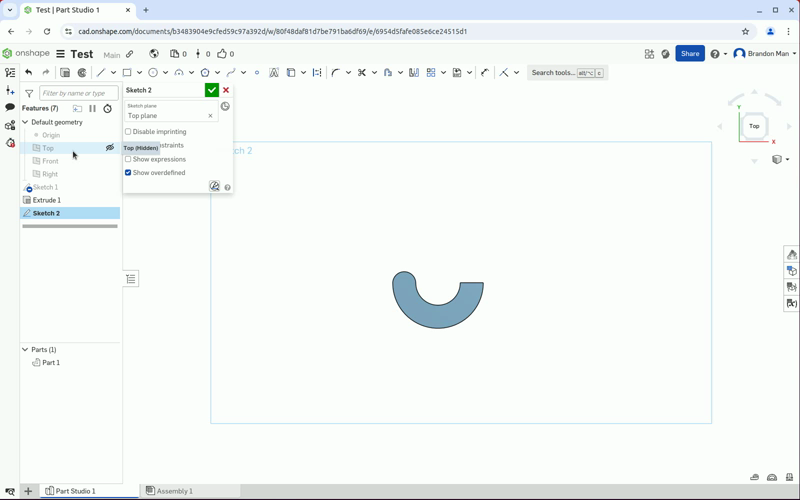
mouse_move(73, 352)
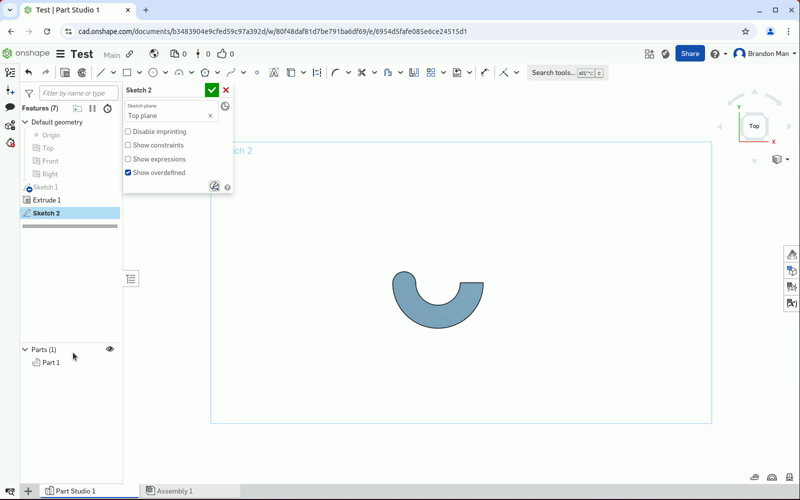
key(y)
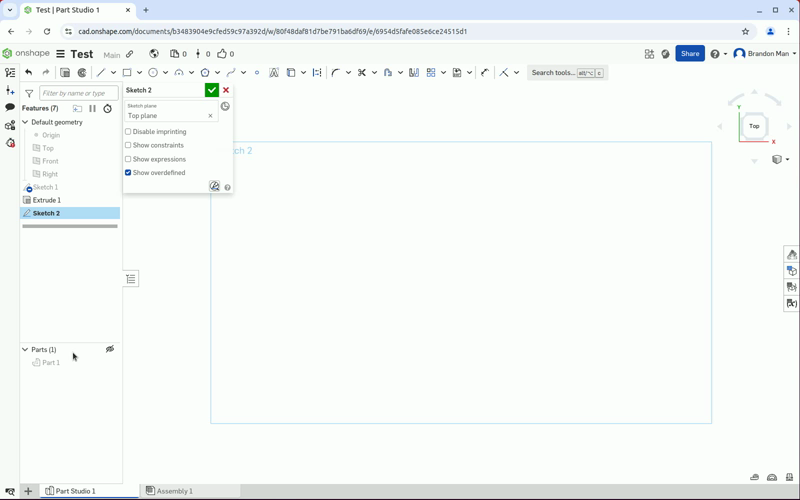
key(l)
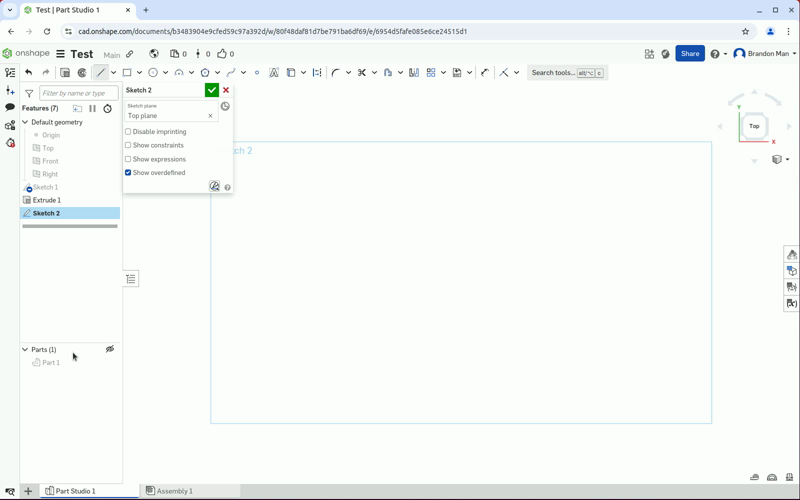
key_down(shift)
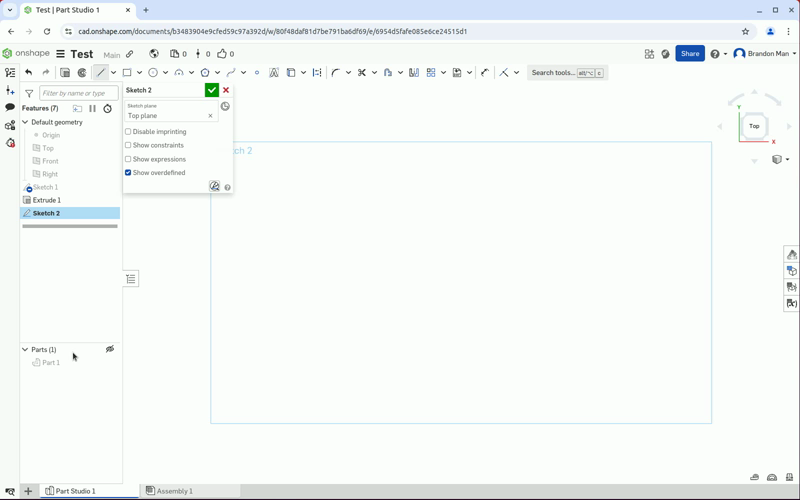
mouse_move(472, 192)
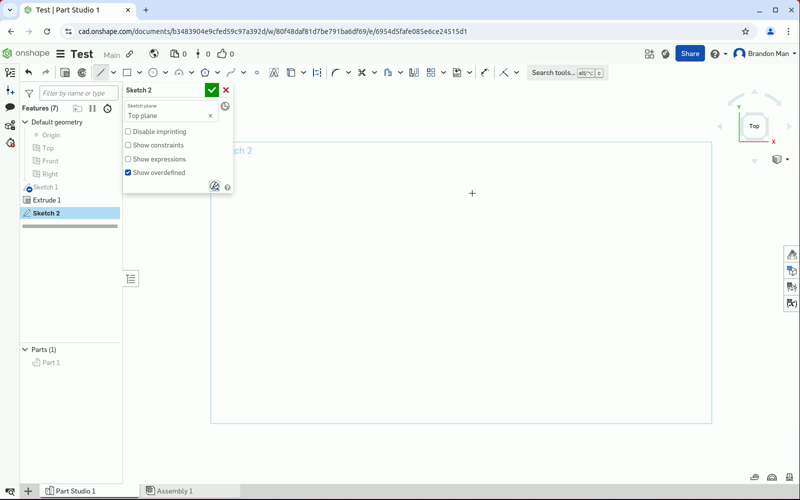
click(472, 192)
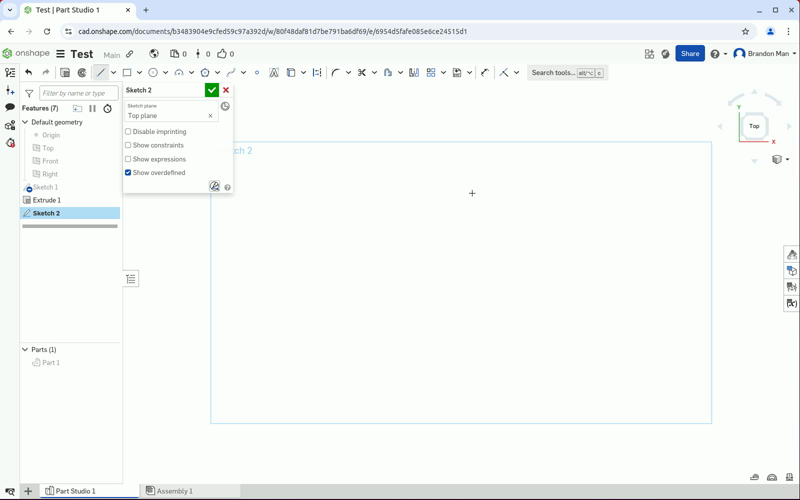
key_up(shift)
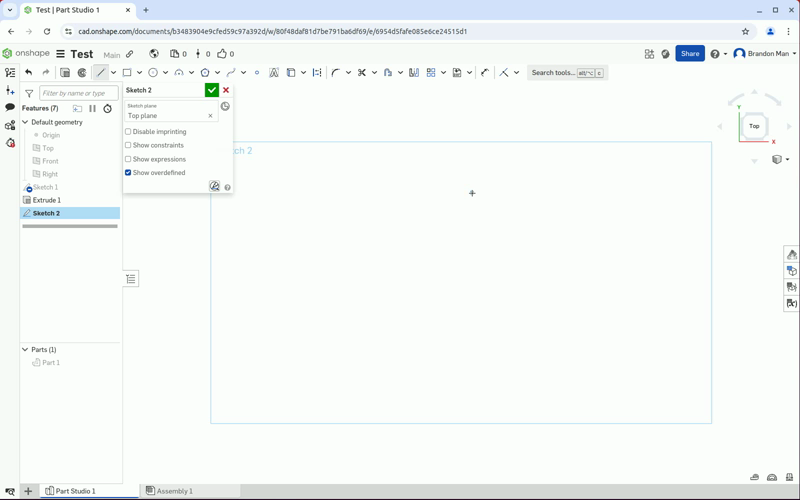
key_down(shift)
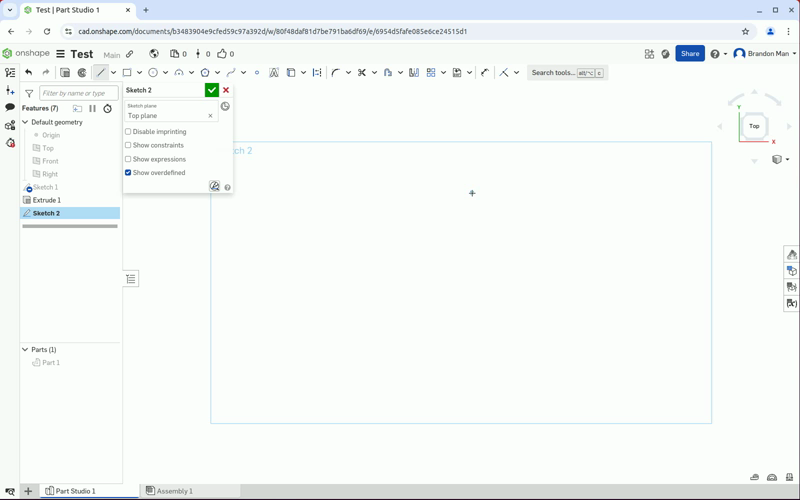
mouse_move(502, 192)
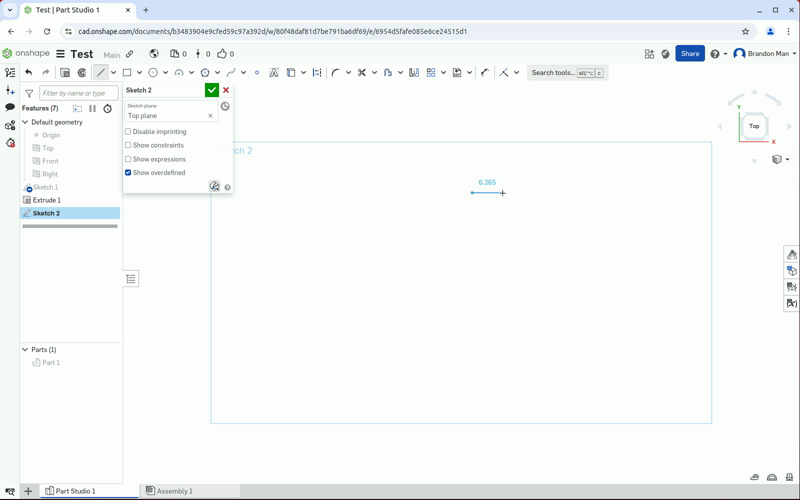
mouse_move(483, 192)
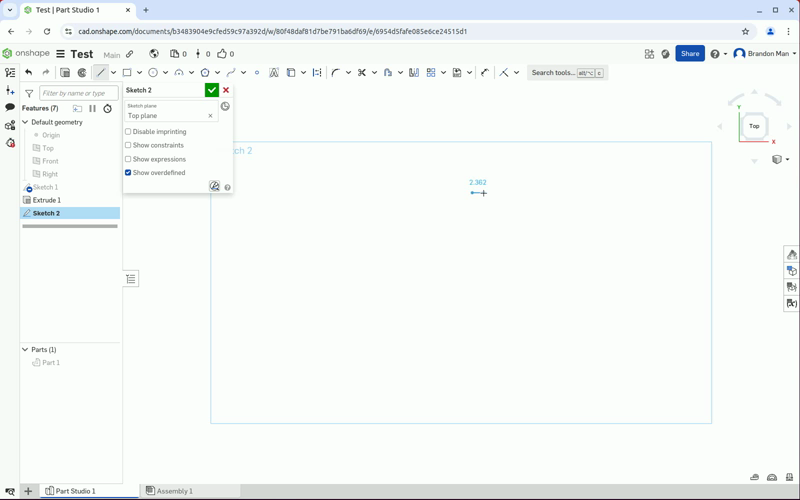
click(483, 192)
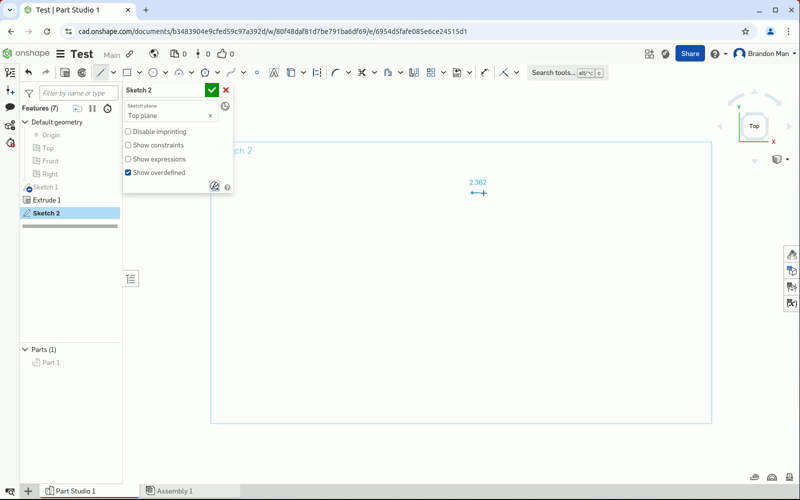
key_up(shift)
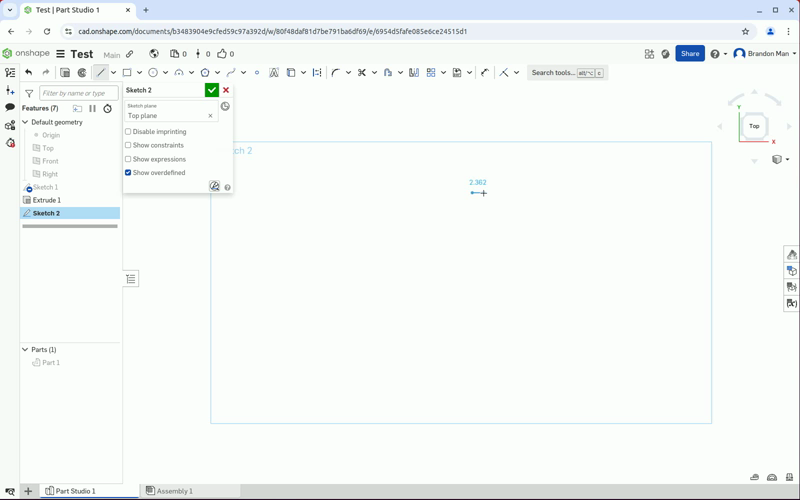
key_down(shift)
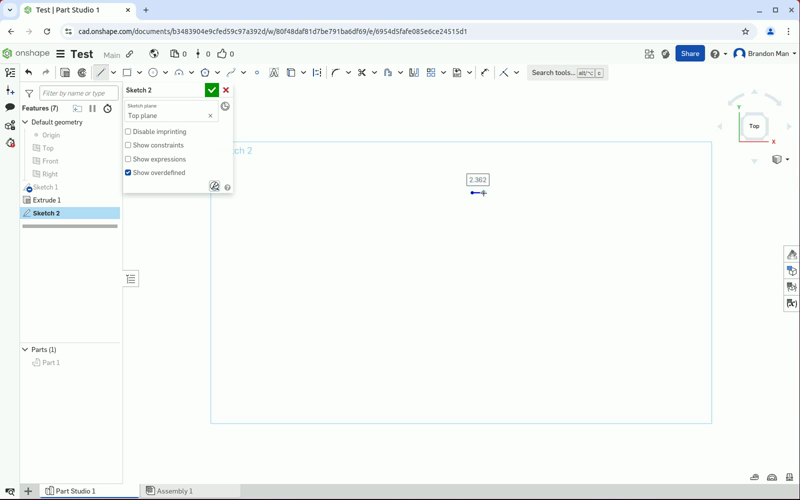
mouse_move(513, 192)
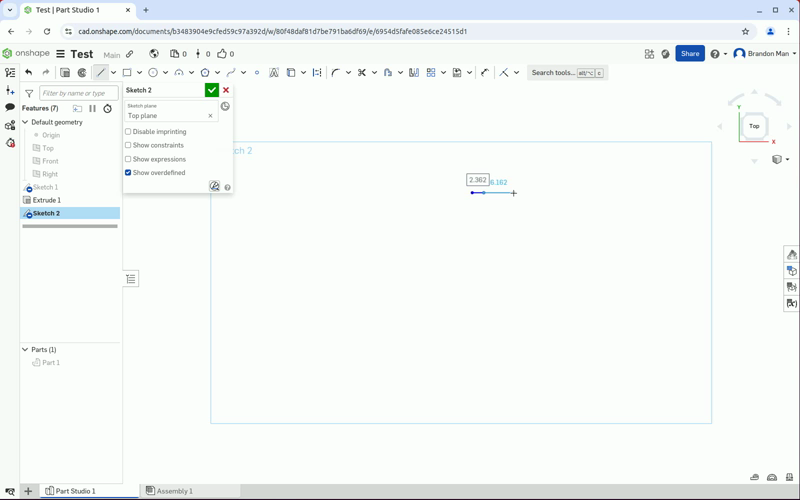
mouse_move(517, 192)
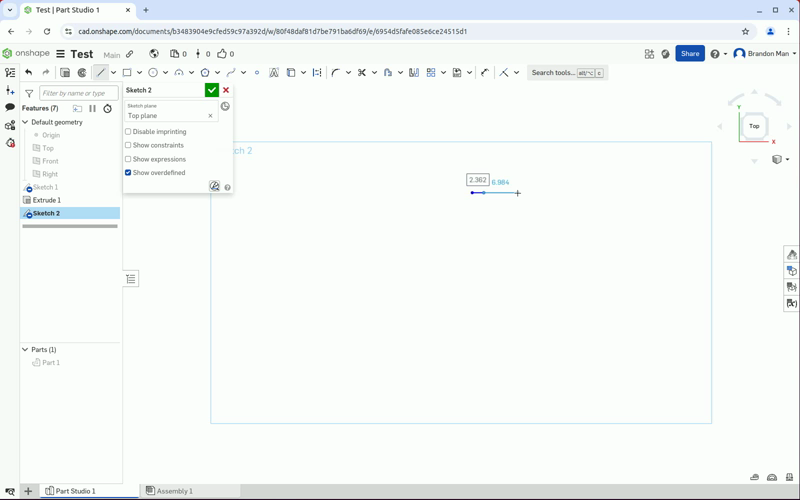
click(517, 192)
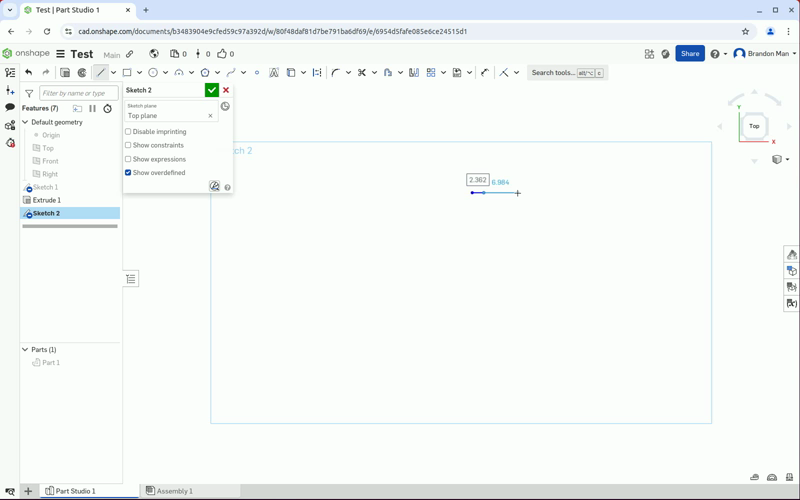
key_up(shift)
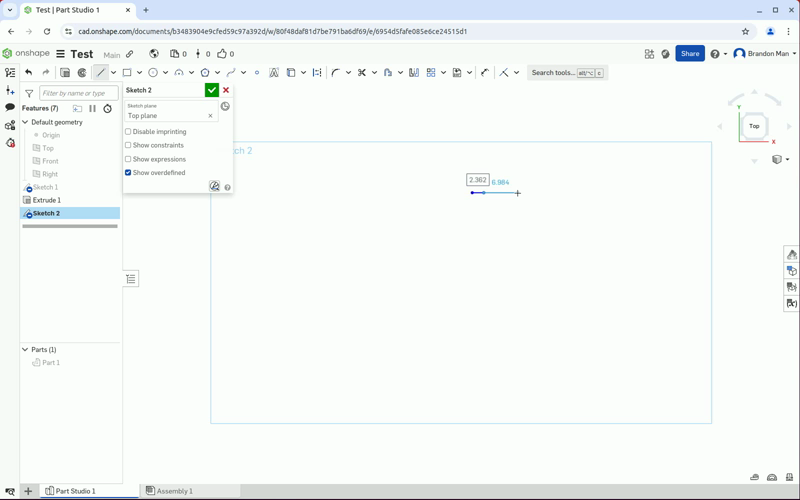
key_down(shift)
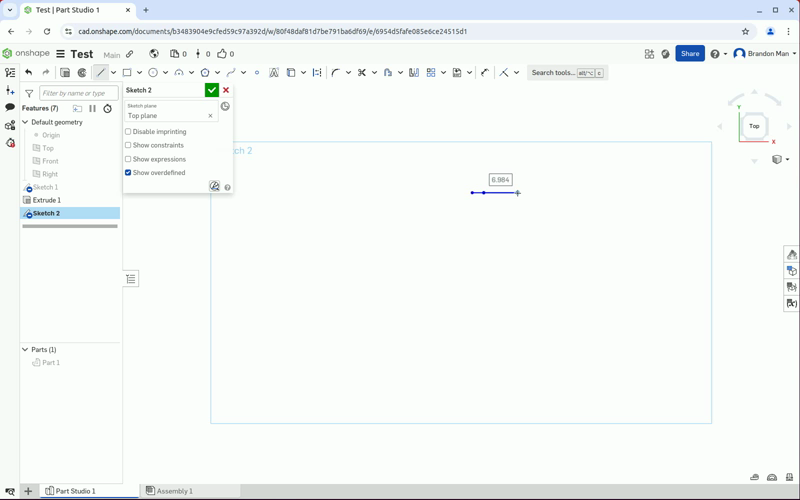
mouse_move(547, 192)
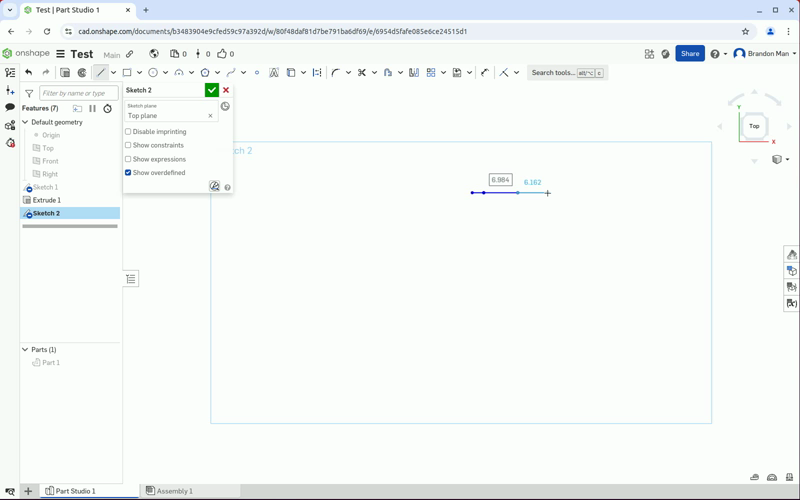
mouse_move(517, 169)
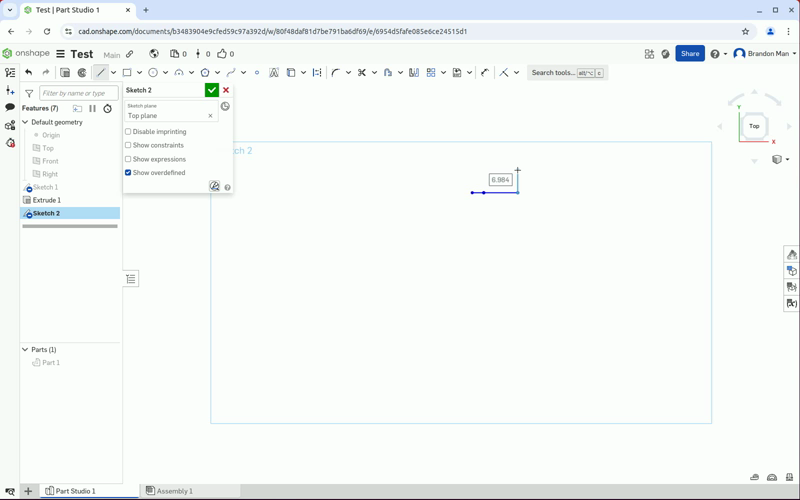
click(517, 169)
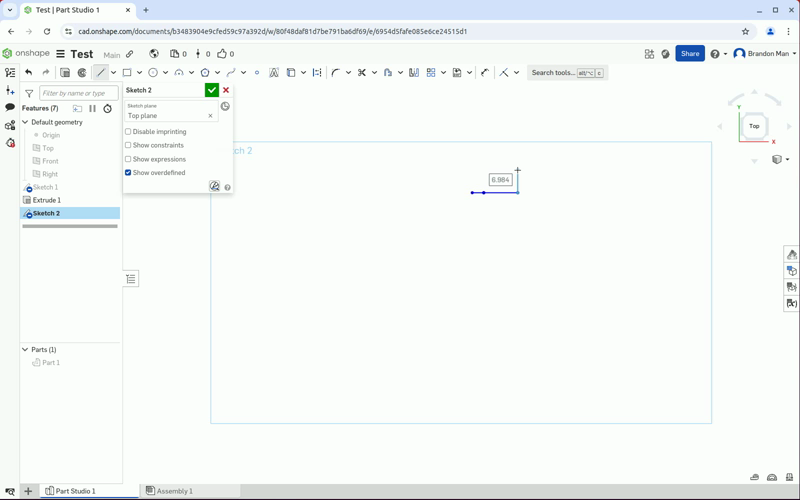
key_up(shift)
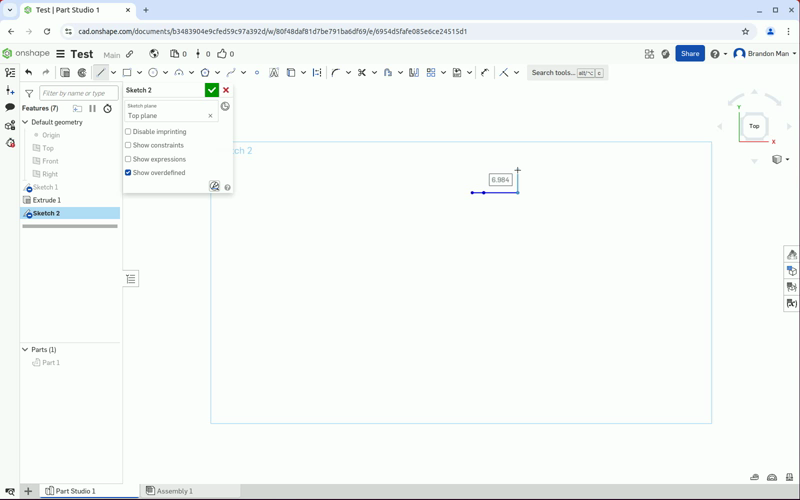
key_down(shift)
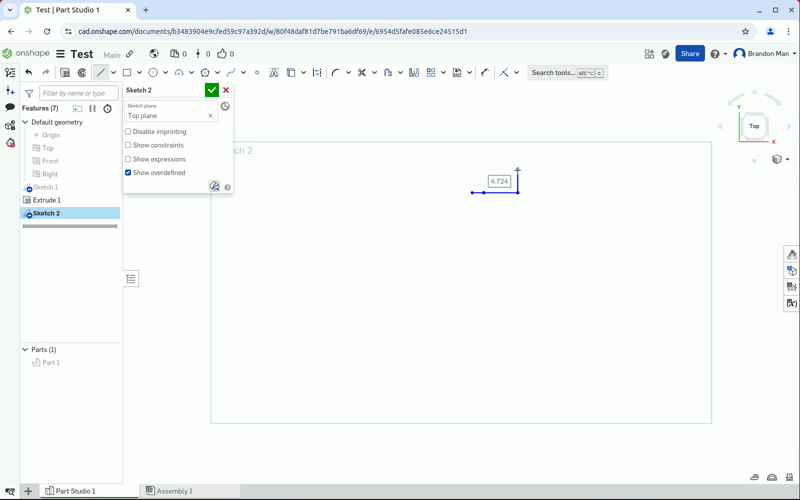
mouse_move(547, 169)
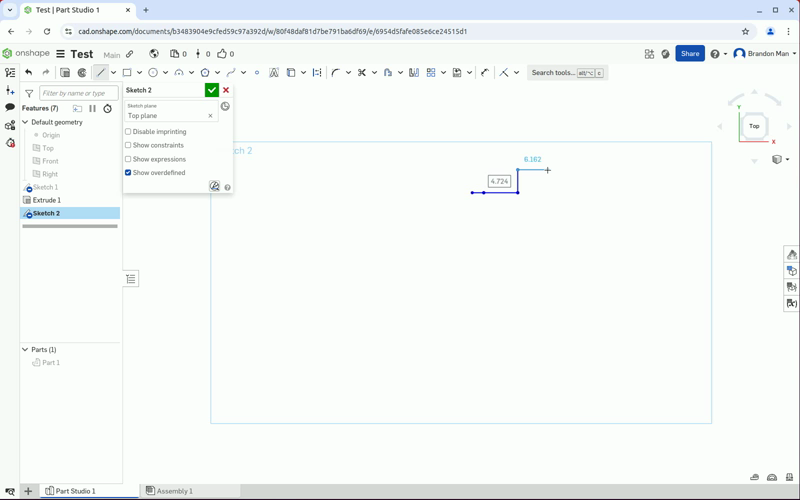
mouse_move(472, 169)
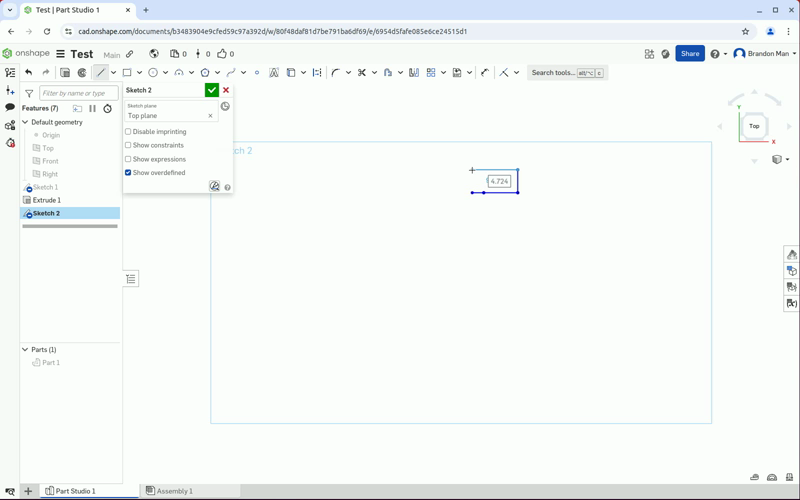
click(472, 169)
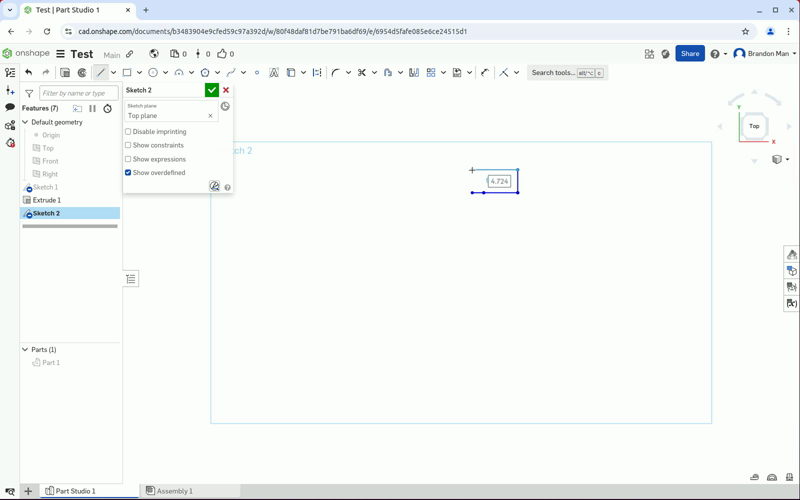
key_up(shift)
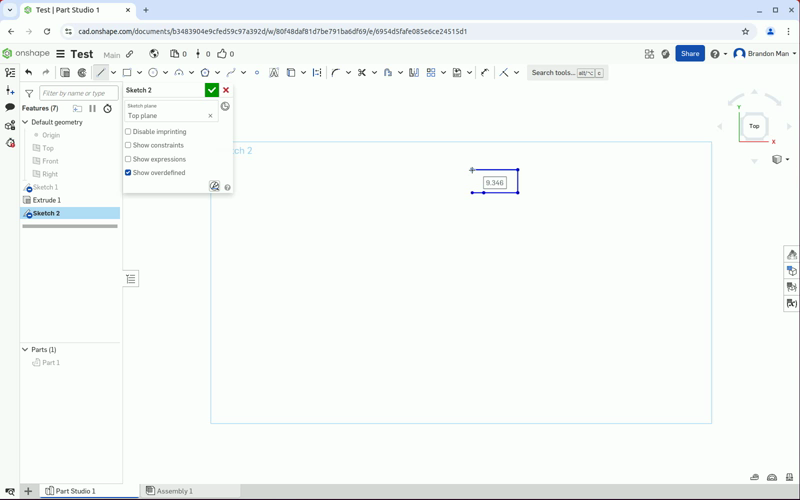
mouse_move(502, 169)
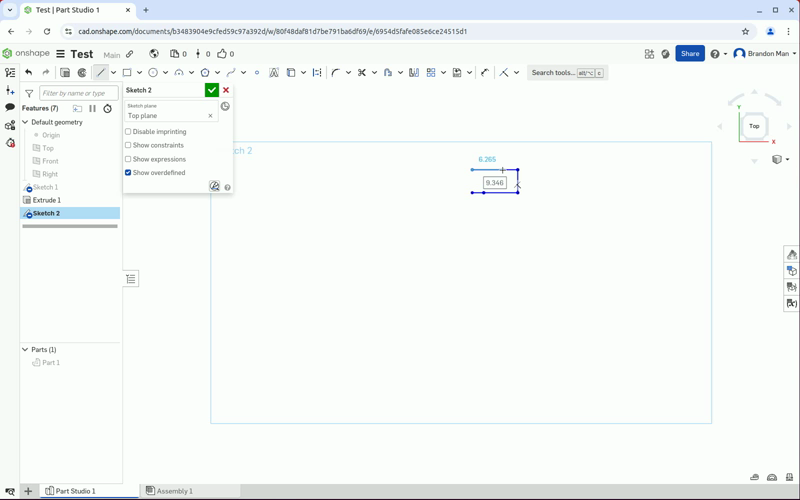
key_down(shift)
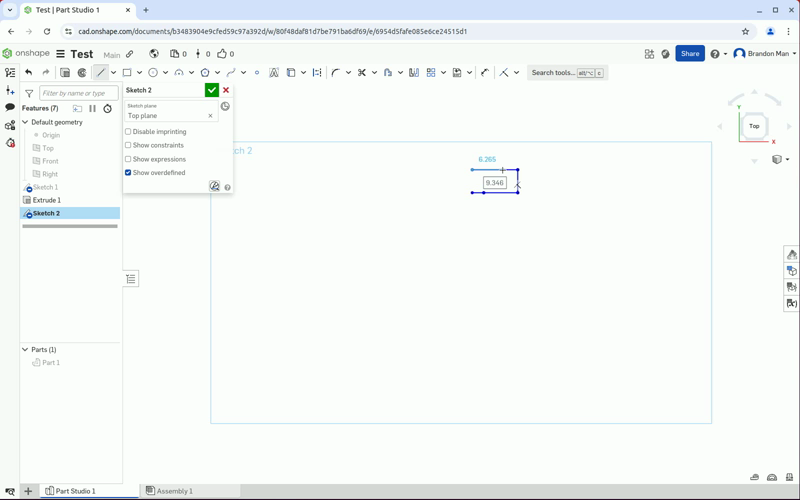
mouse_move(472, 192)
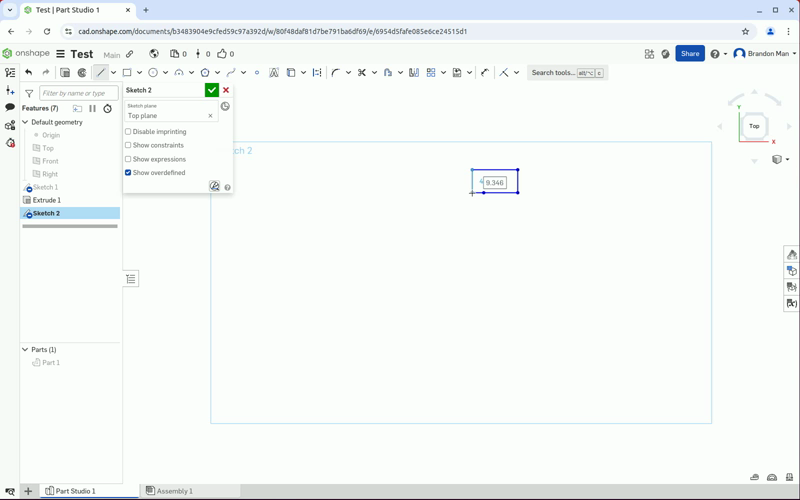
key_up(shift)
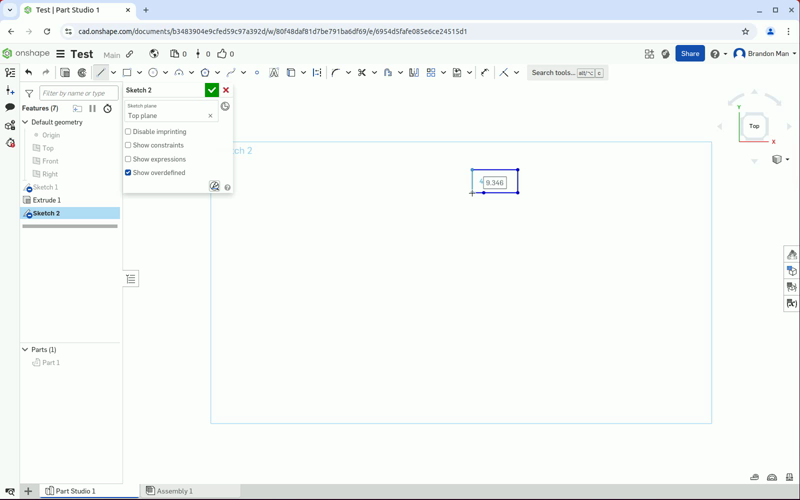
click(472, 192)
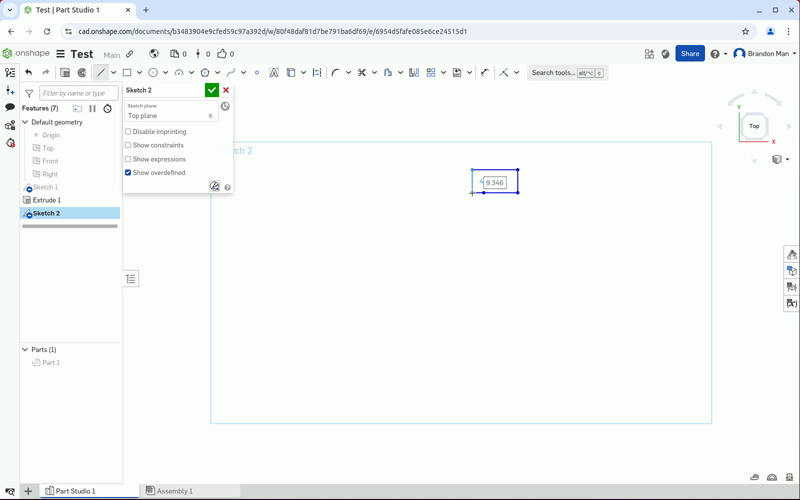
key(esc)
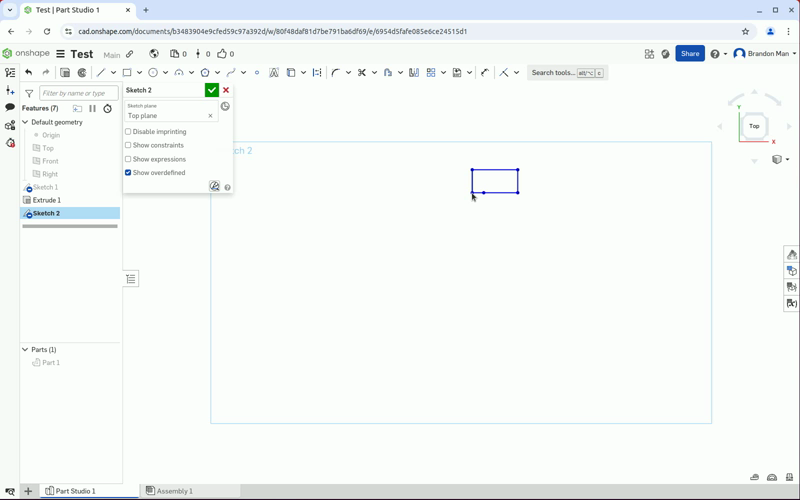
mouse_move(475, 191)
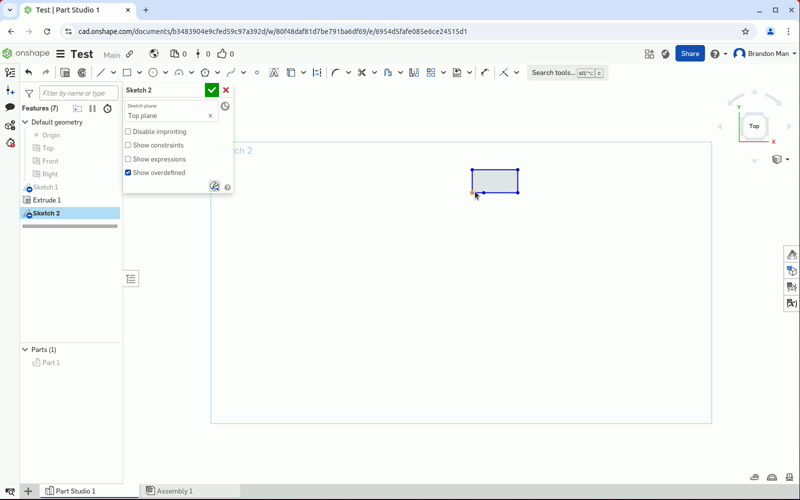
scroll(6)
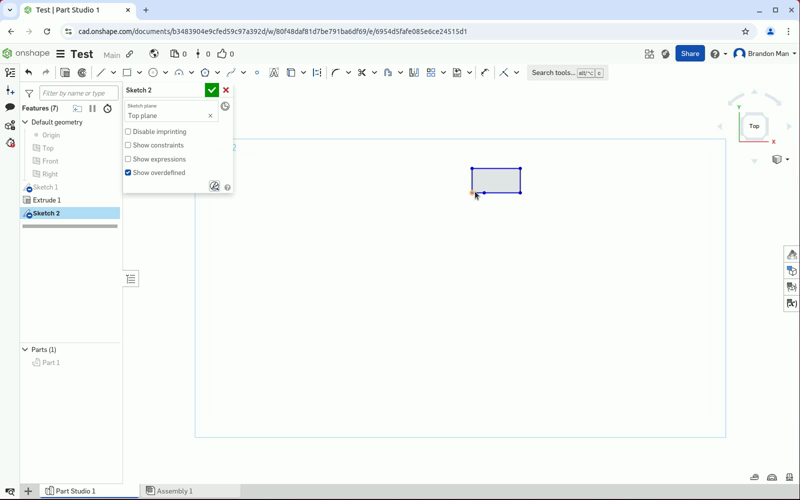
scroll(6)
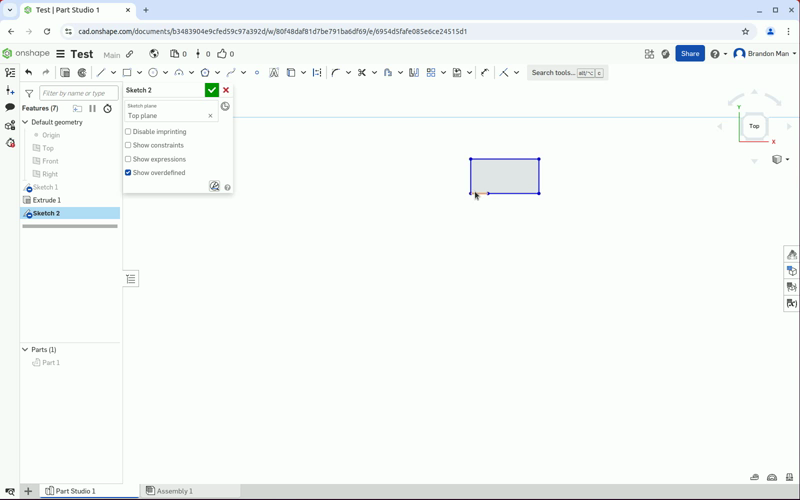
scroll(6)
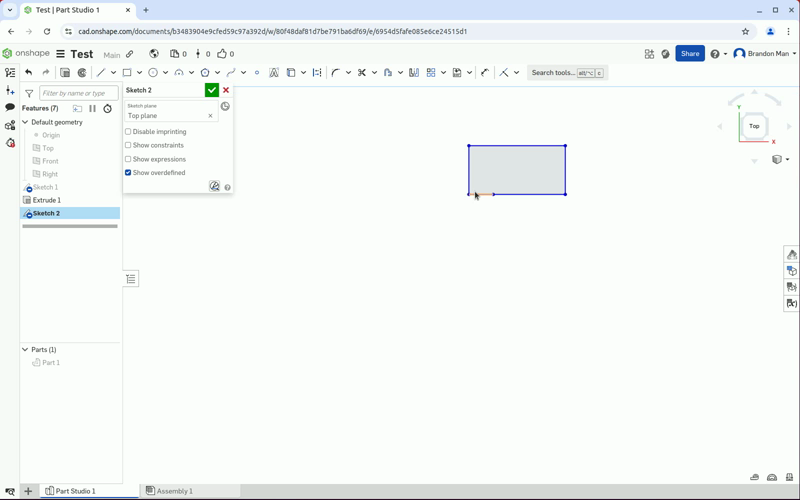
scroll(6)
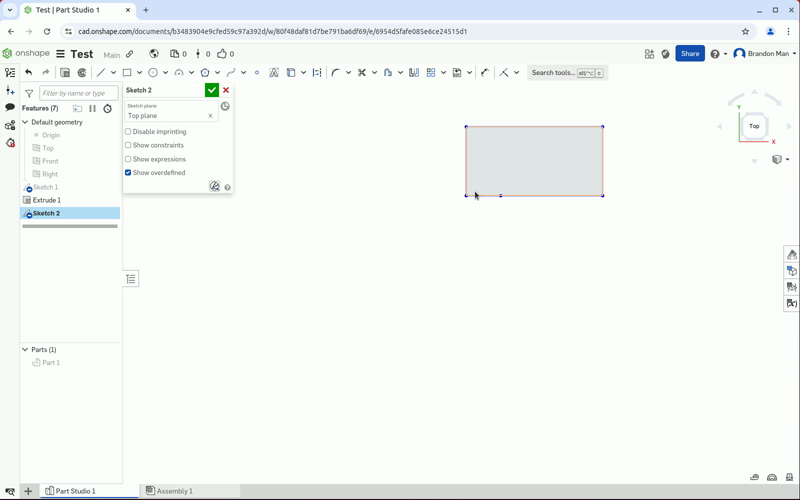
scroll(6)
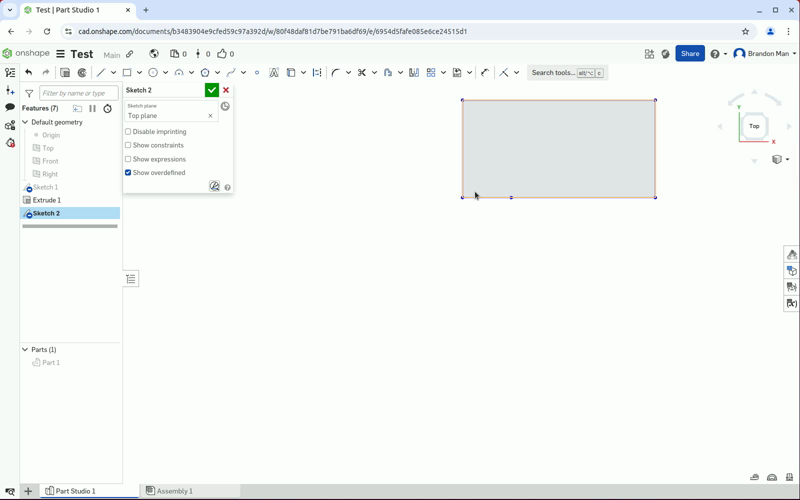
scroll(6)
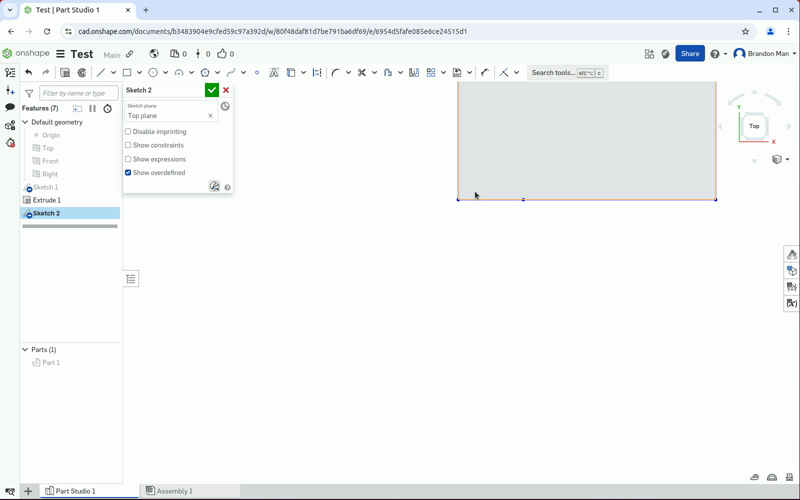
scroll(6)
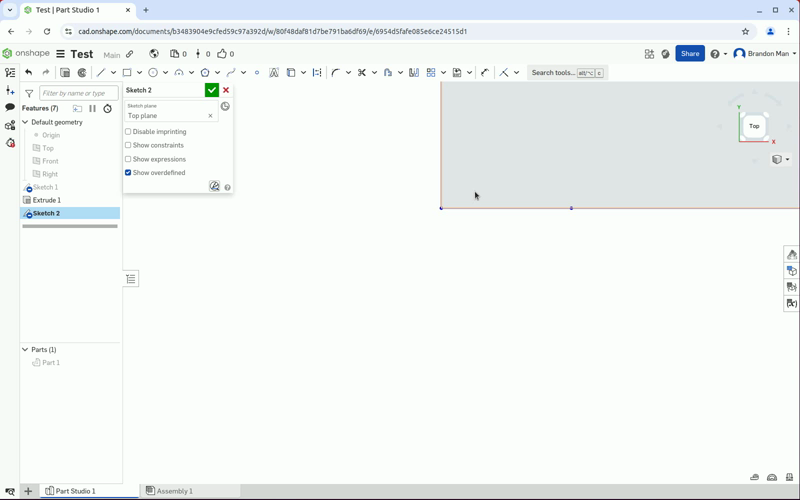
click(475, 191)
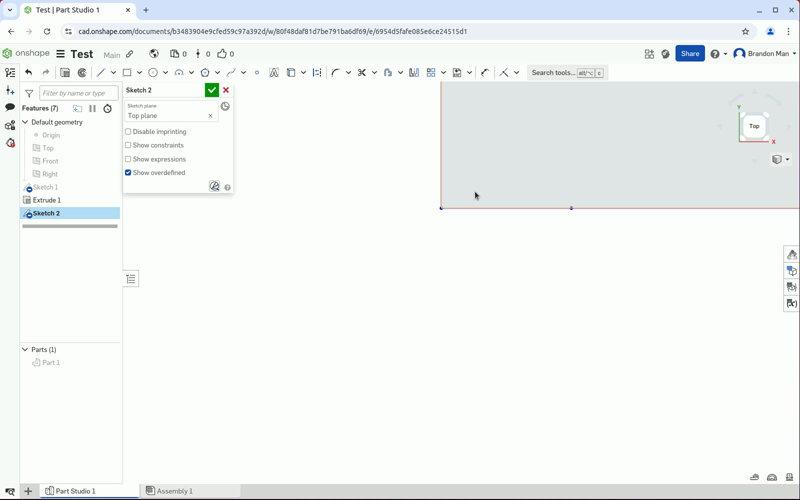
scroll(-6)
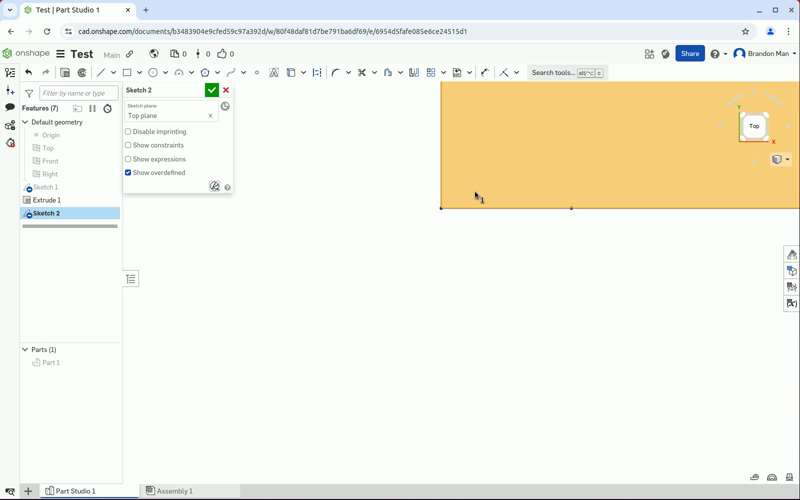
scroll(-6)
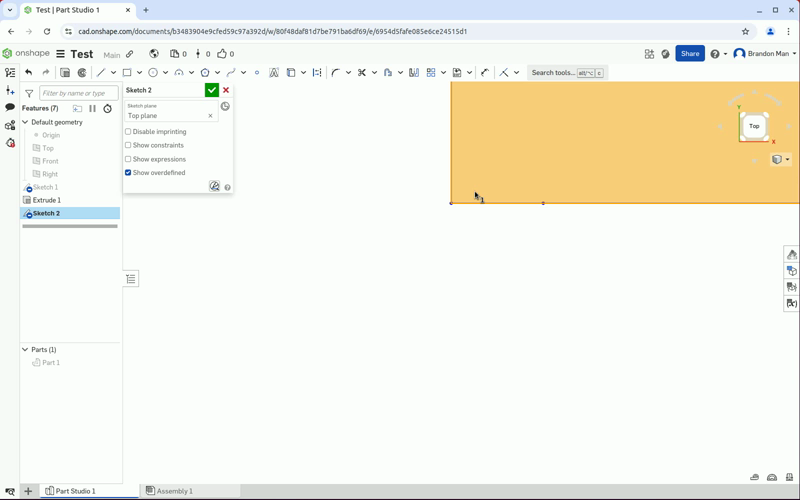
scroll(-6)
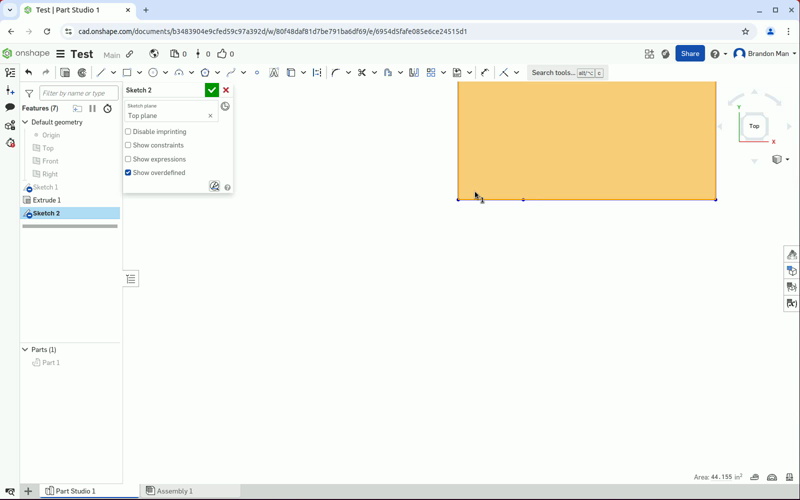
scroll(-6)
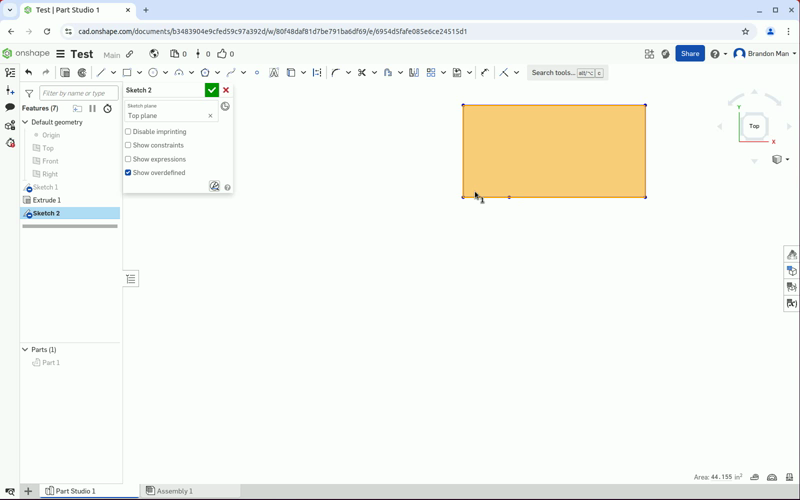
scroll(-6)
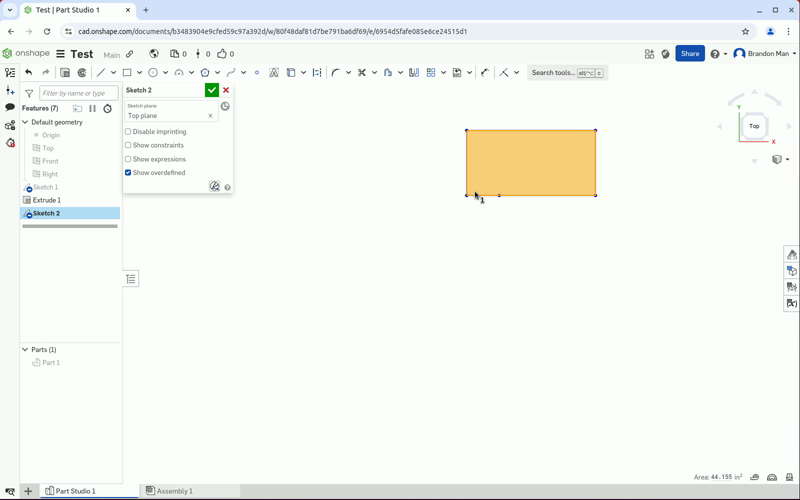
scroll(-6)
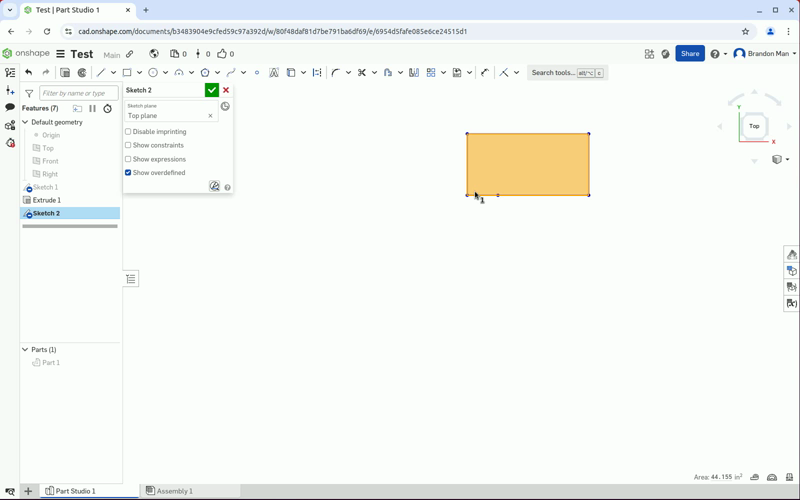
scroll(-6)
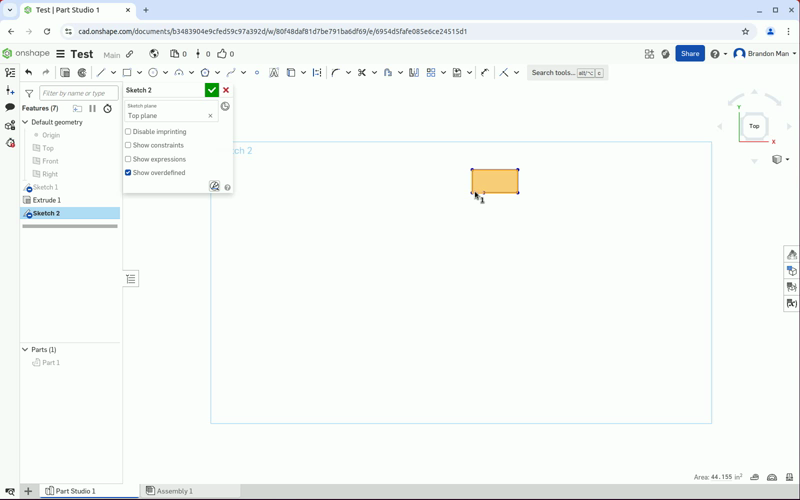
mouse_move(73, 352)
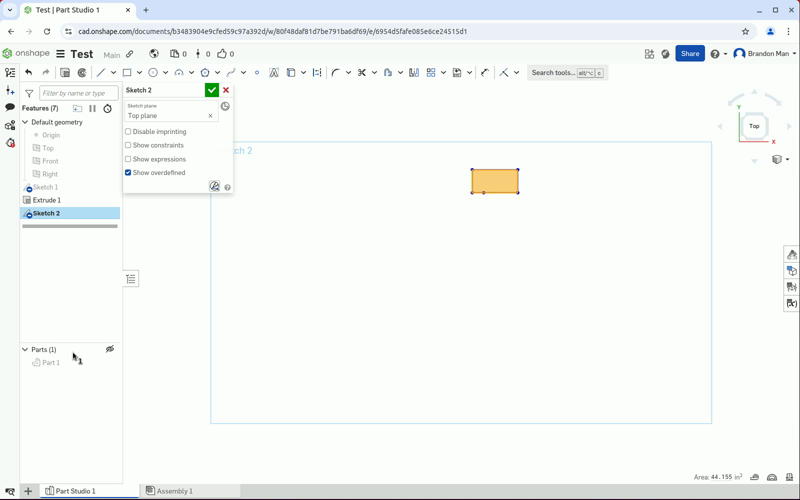
key(shift+y)
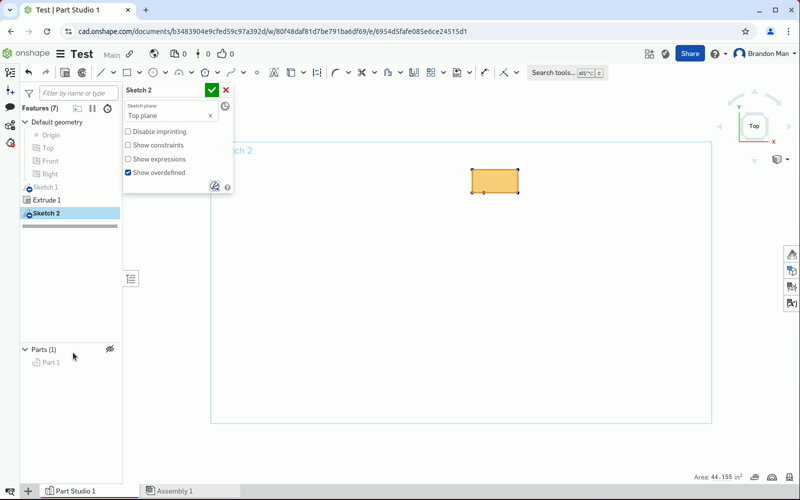
key(shift+e)
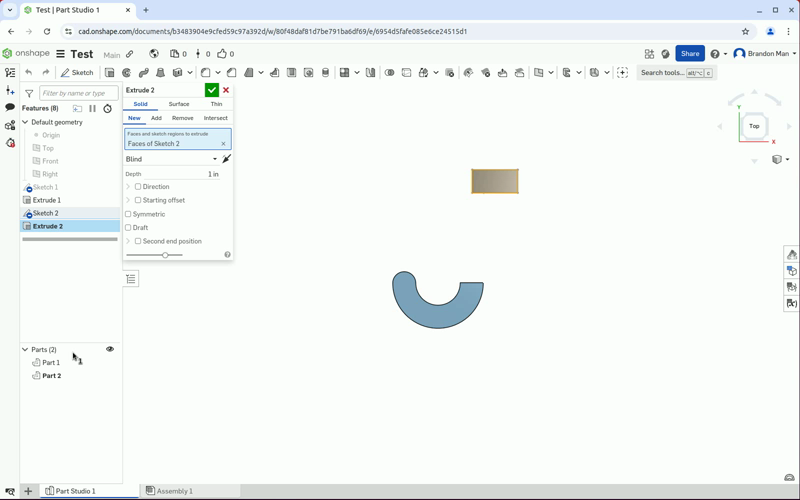
mouse_move(143, 106)
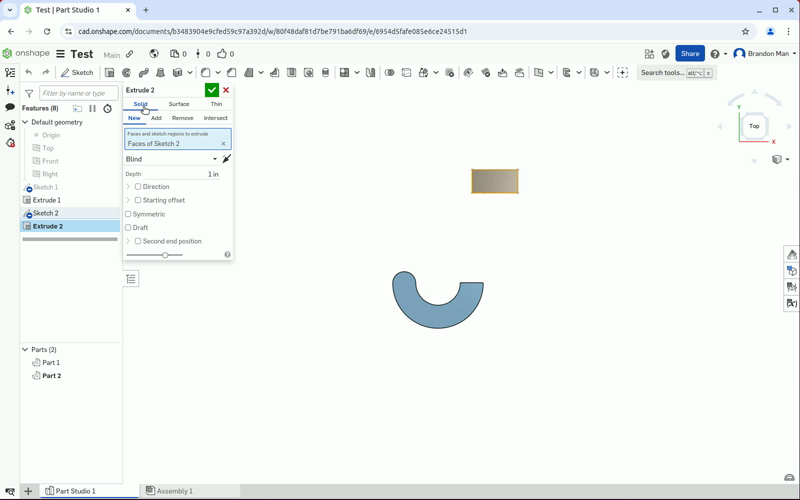
click(143, 106)
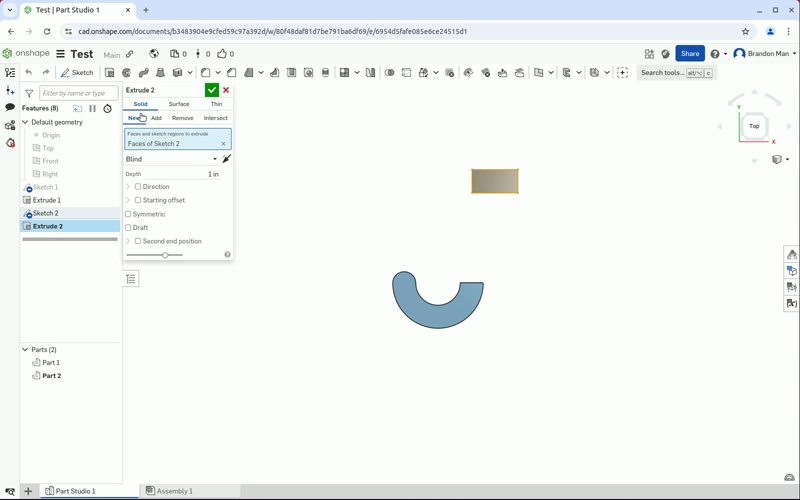
mouse_move(137, 120)
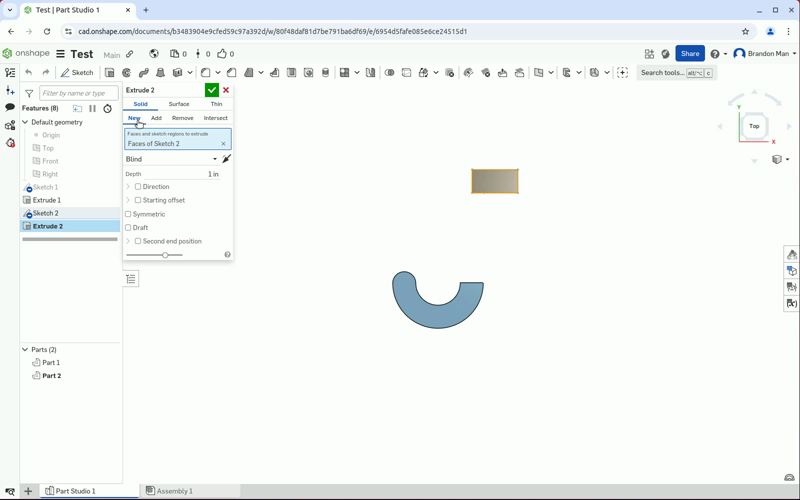
click(137, 120)
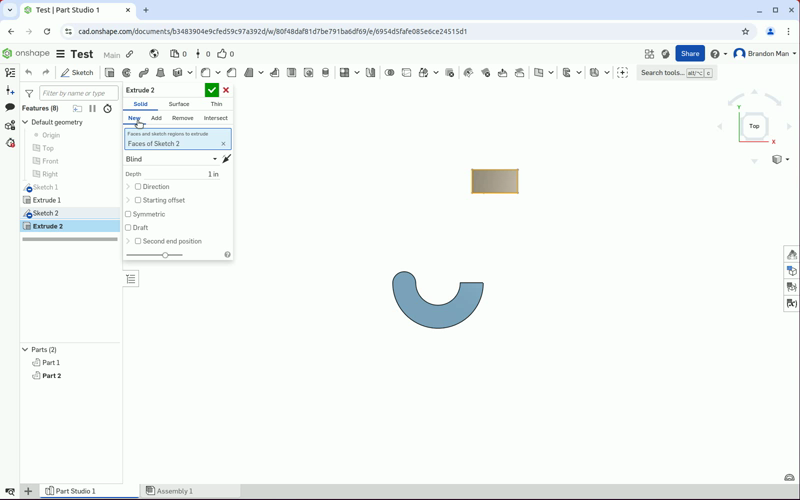
key(tab, 4)
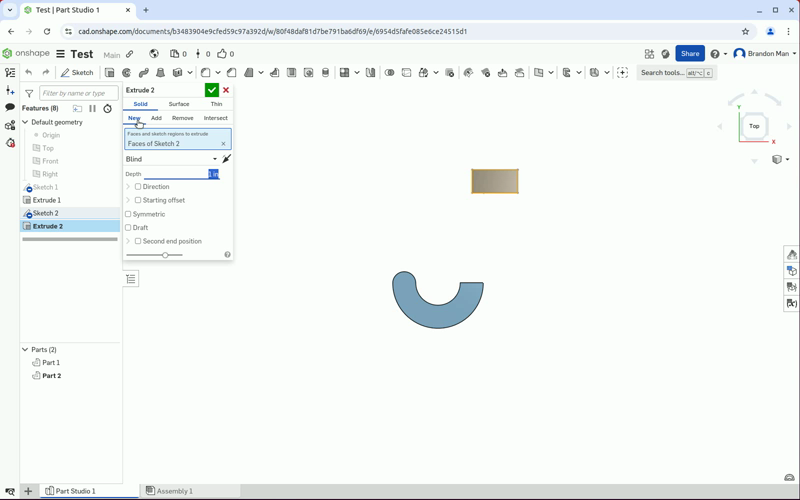
text(13.961)
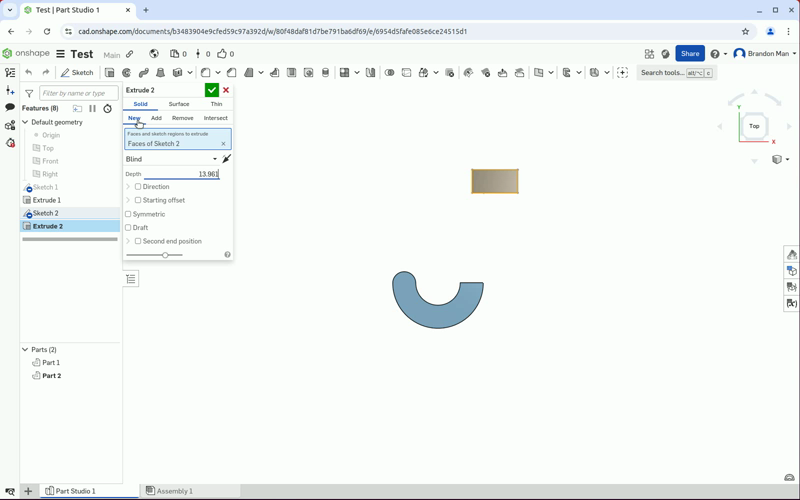
key(enter)
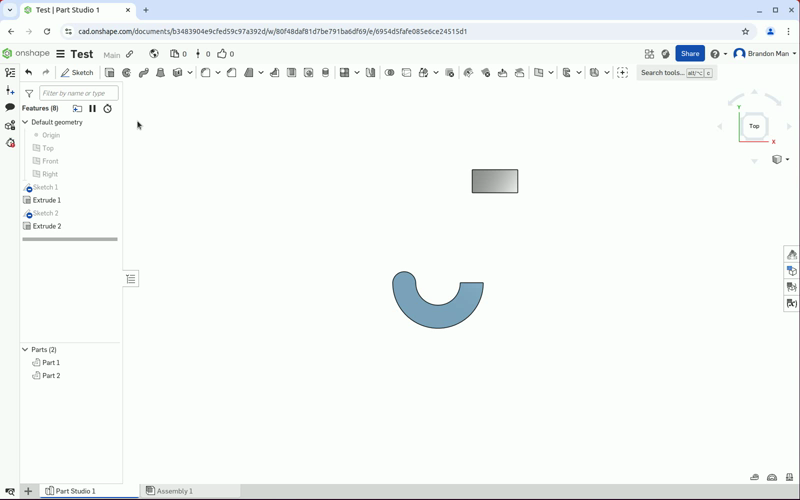
key(shift+h)
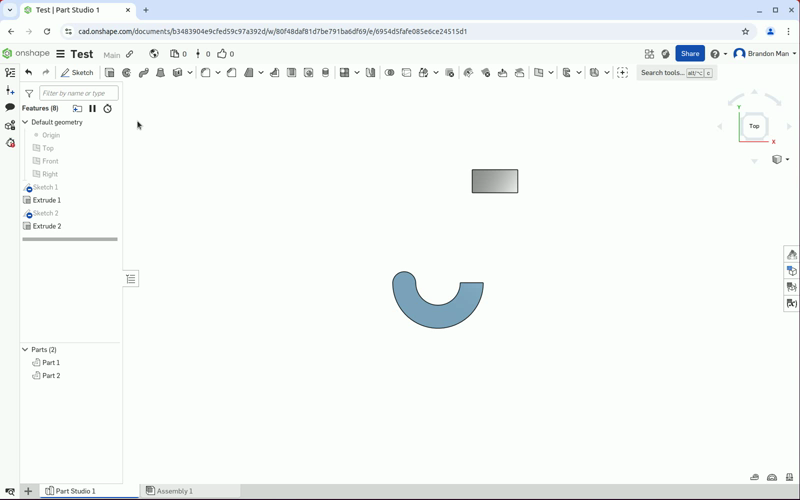
key(shift+h)
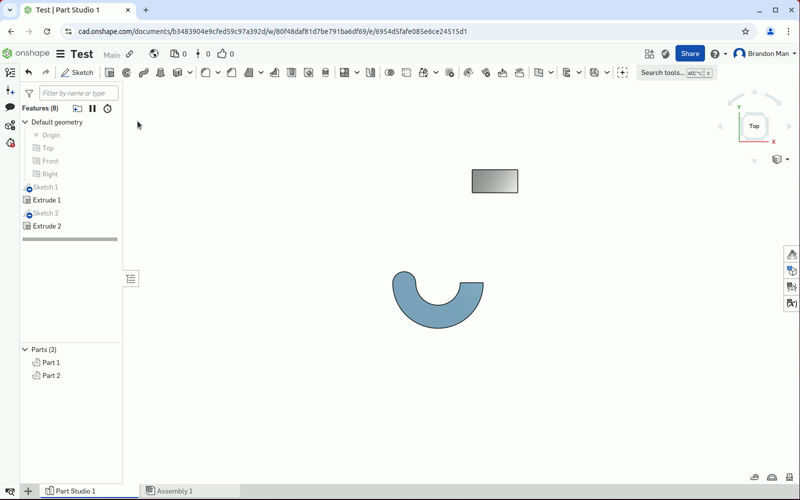
mouse_move(73, 189)
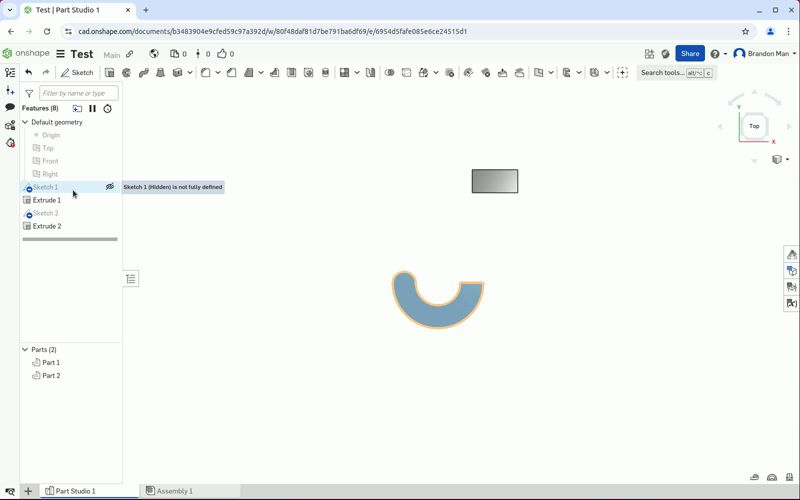
click(73, 189)
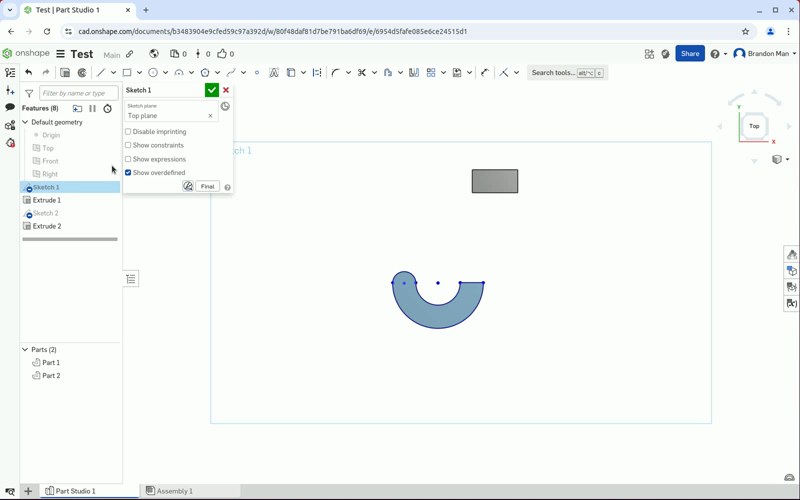
mouse_move(229, 92)
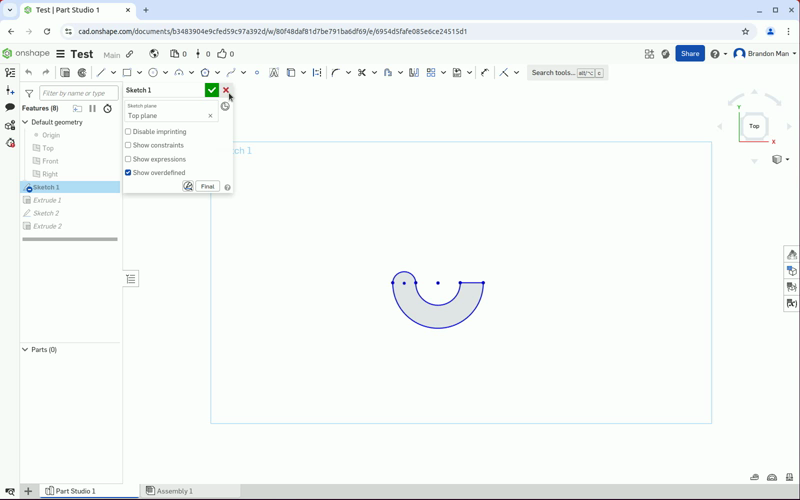
click(229, 92)
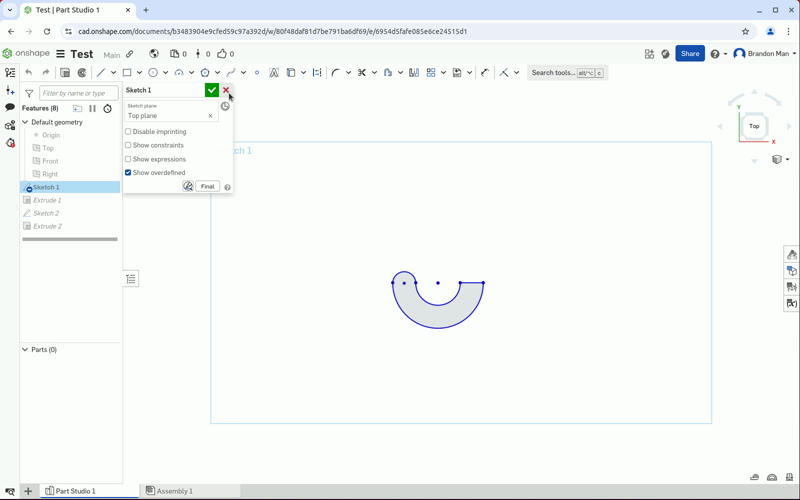
key(shift+s)
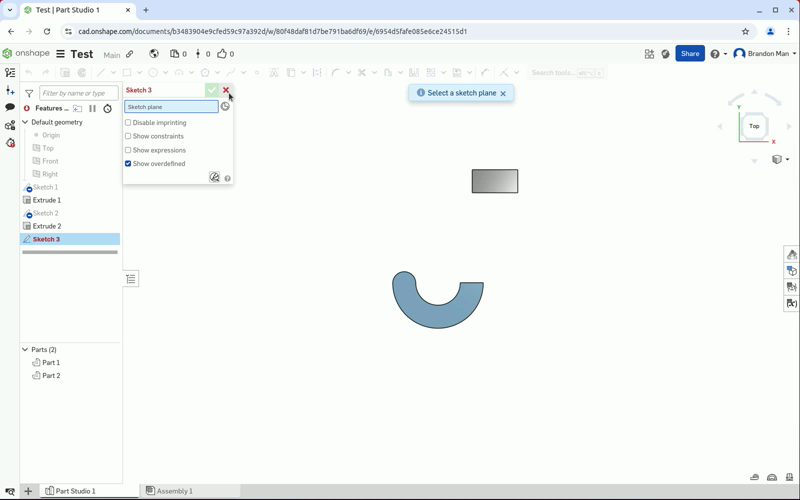
mouse_move(73, 150)
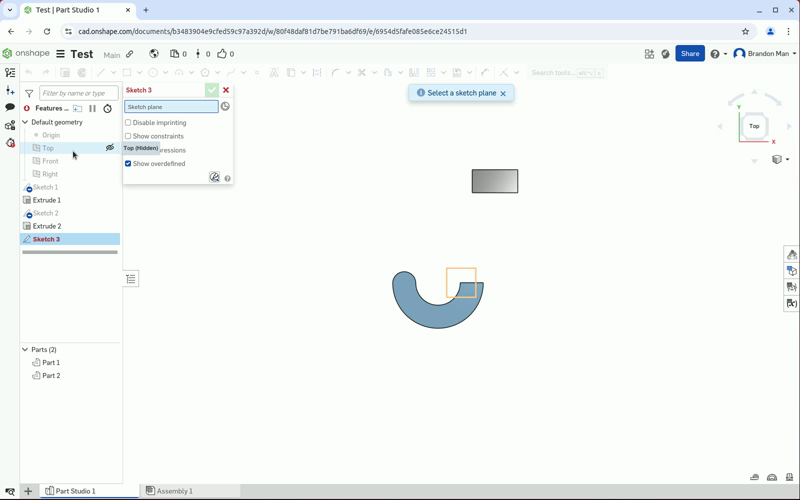
click(73, 150)
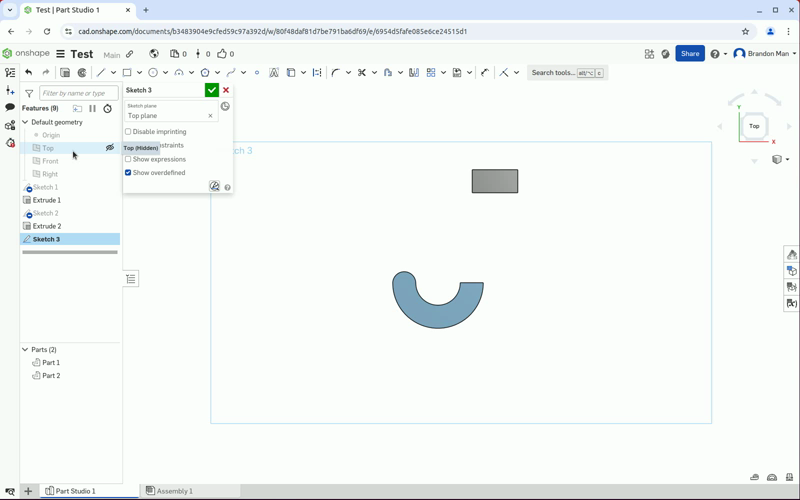
mouse_move(73, 352)
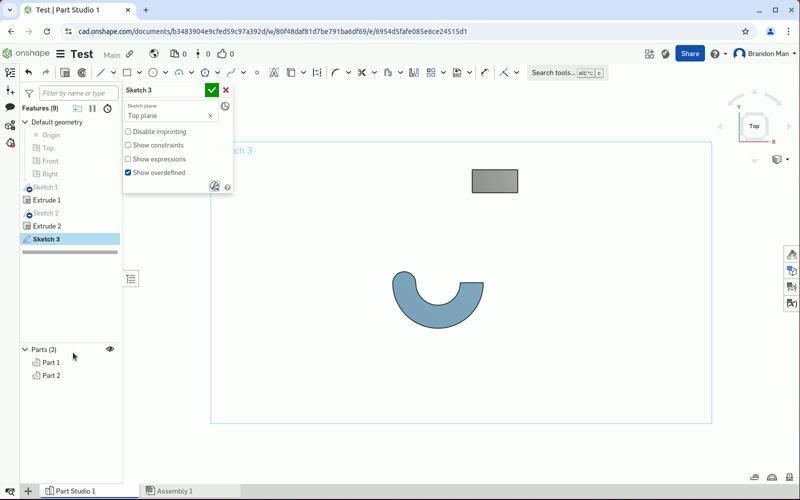
key(y)
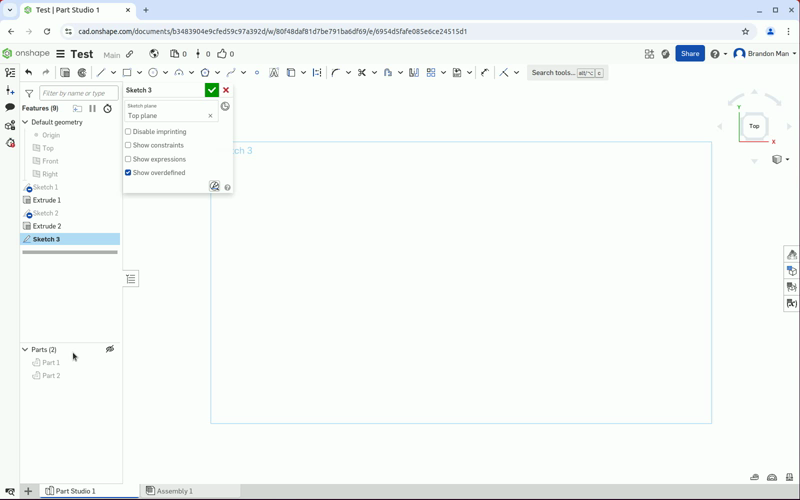
key(l)
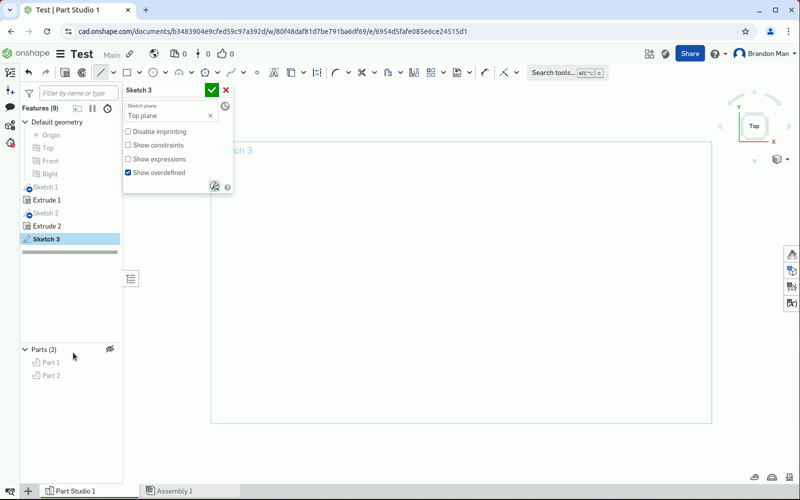
key_down(shift)
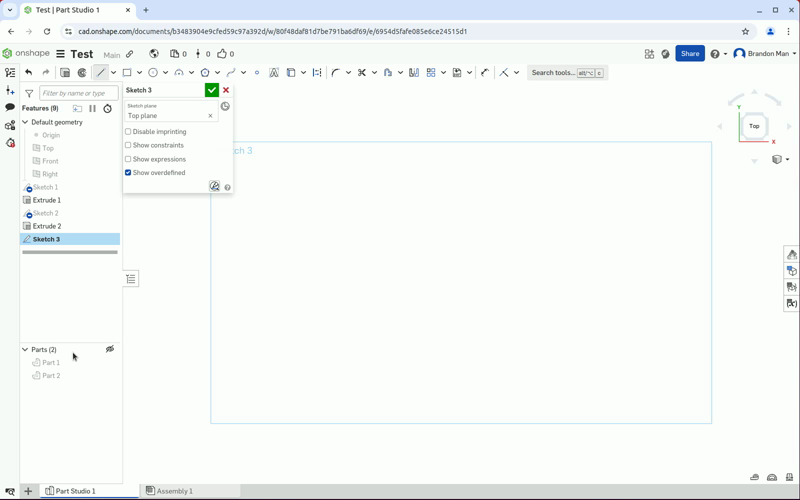
mouse_move(426, 192)
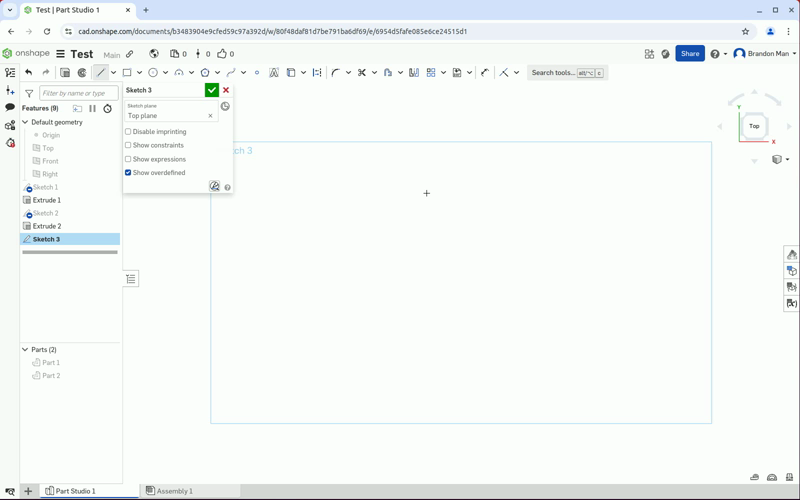
click(426, 192)
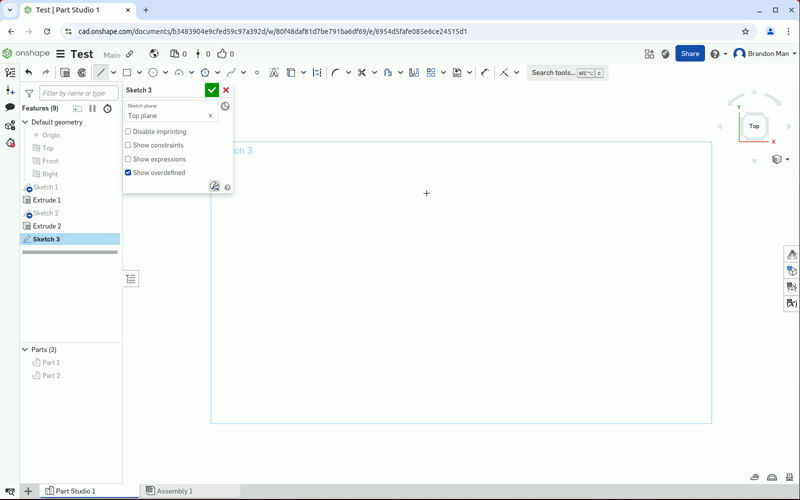
key_up(shift)
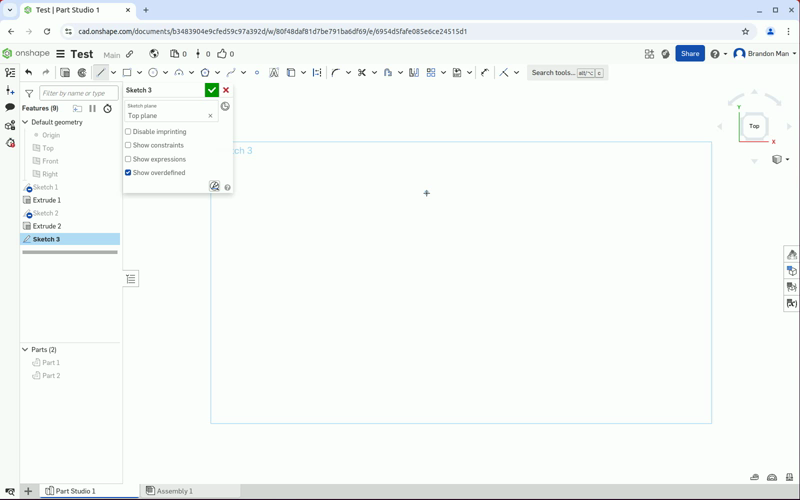
key_down(shift)
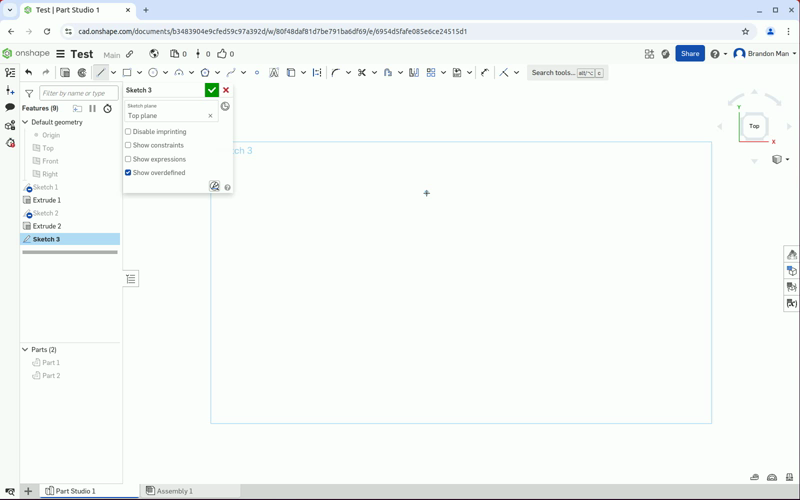
mouse_move(456, 192)
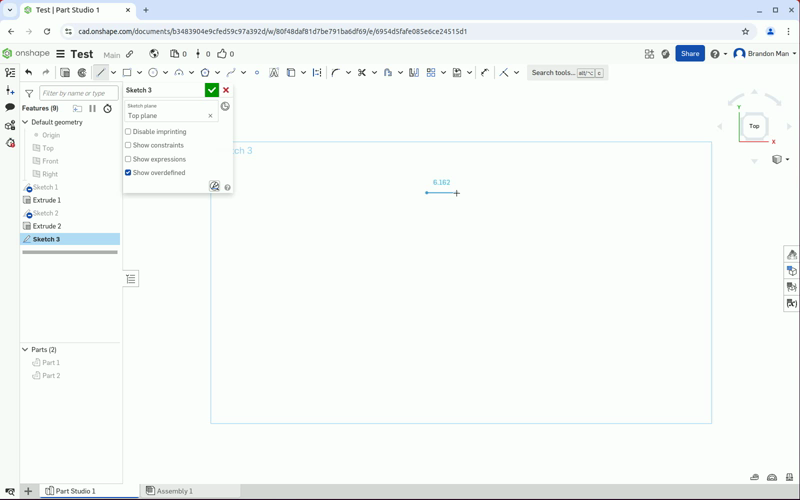
mouse_move(460, 192)
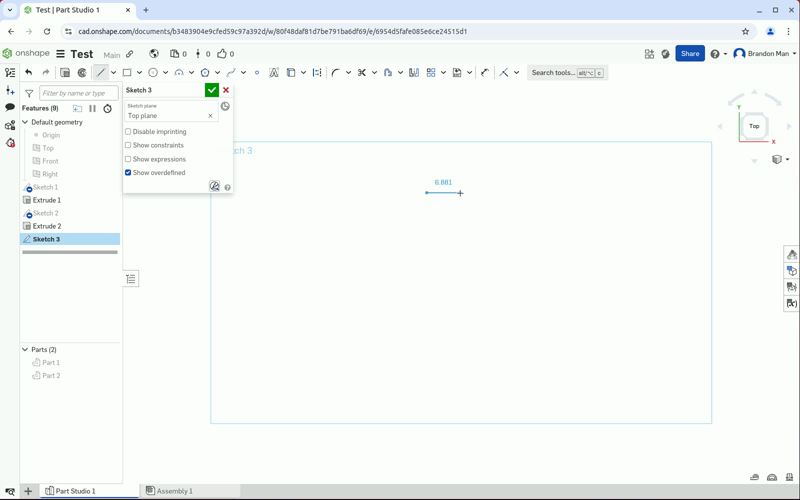
click(460, 192)
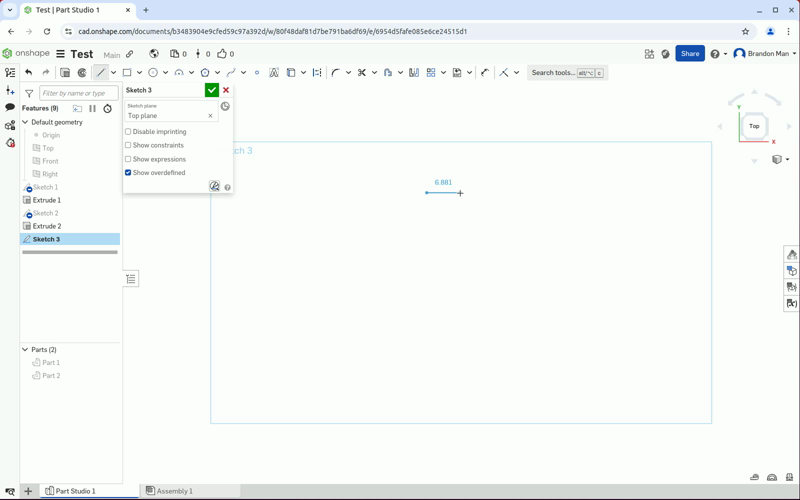
key_up(shift)
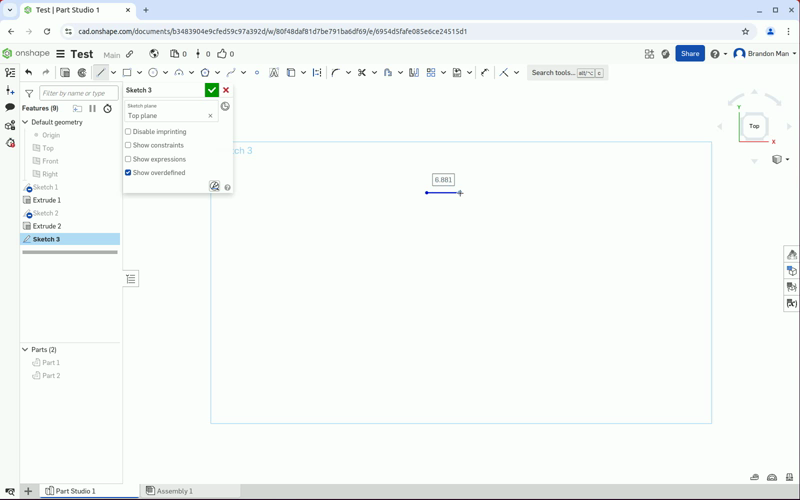
key_down(shift)
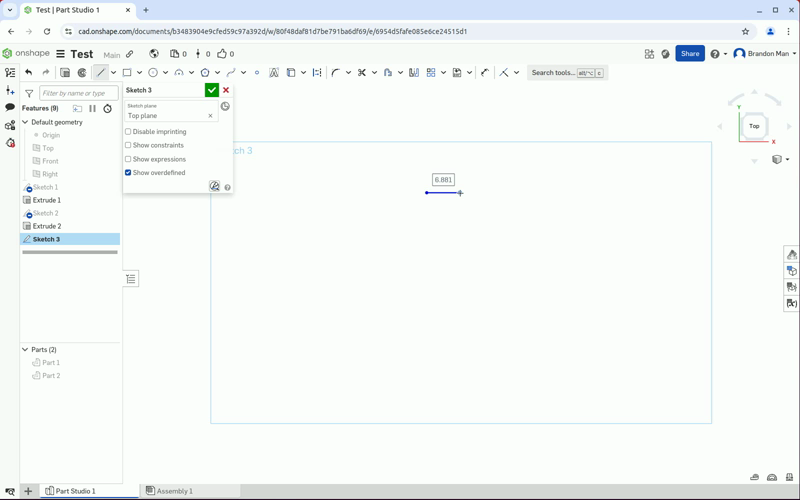
mouse_move(490, 192)
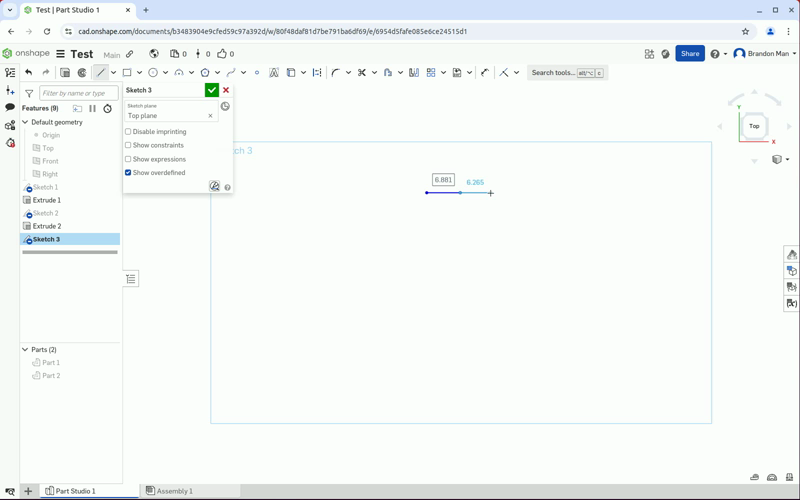
mouse_move(471, 192)
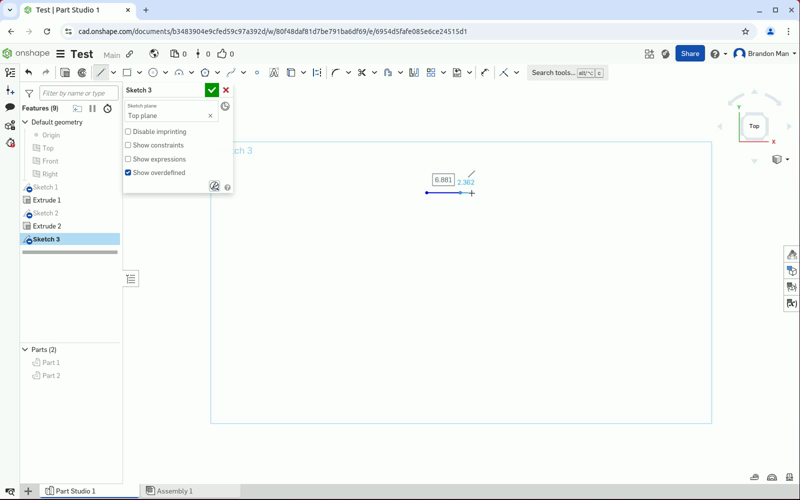
click(471, 192)
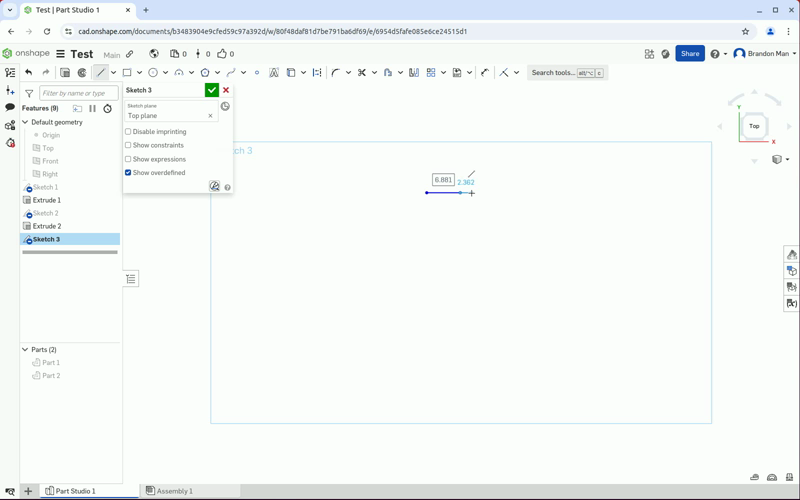
key_up(shift)
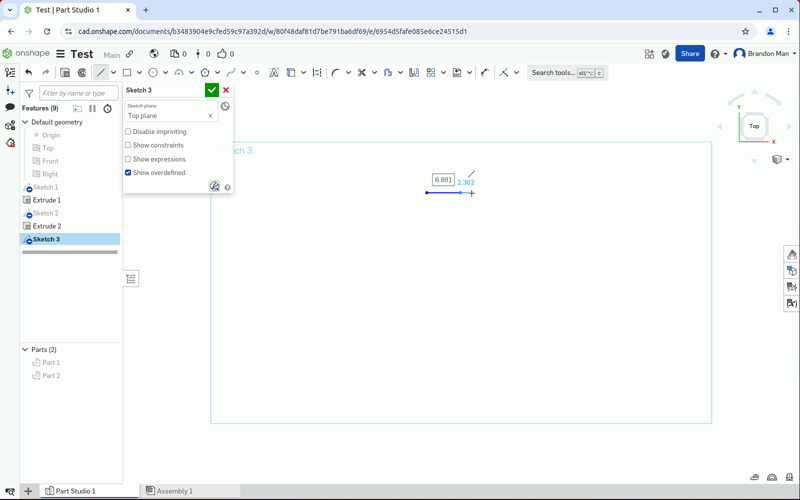
key_down(shift)
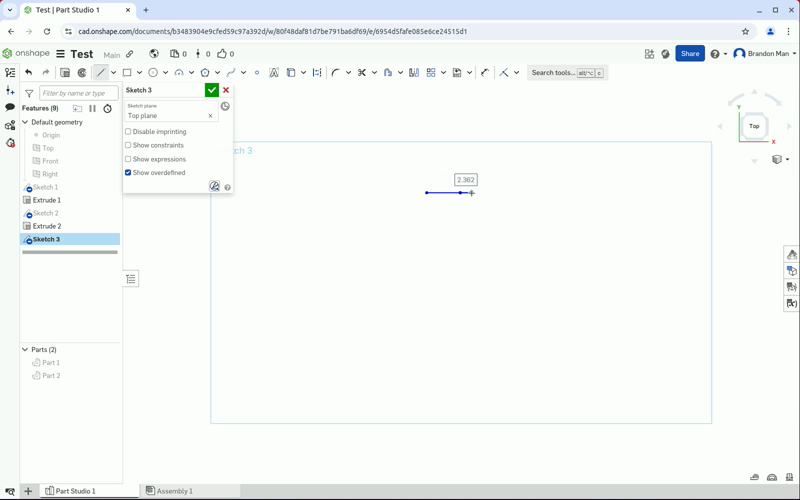
mouse_move(501, 192)
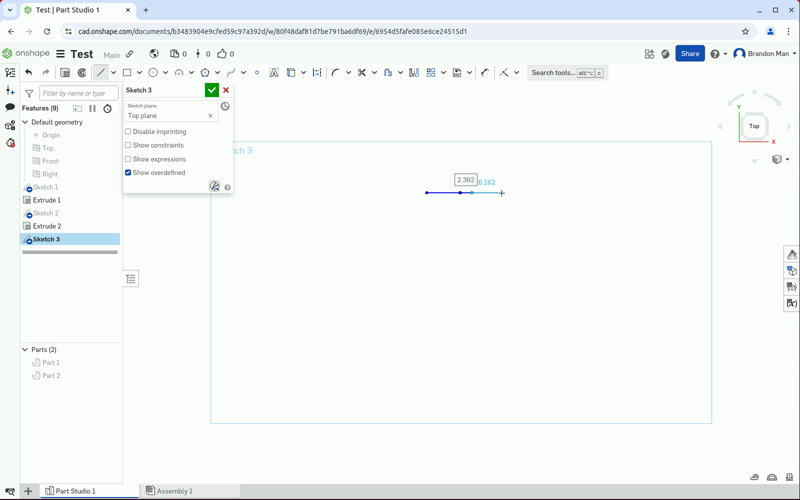
mouse_move(471, 169)
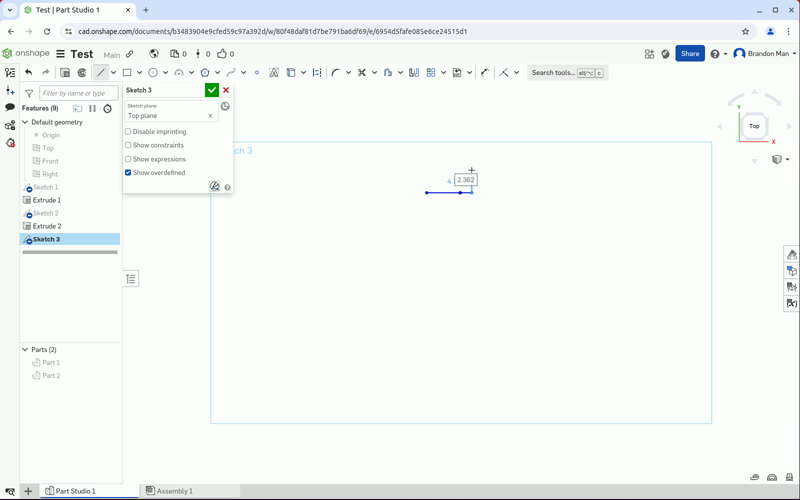
click(471, 169)
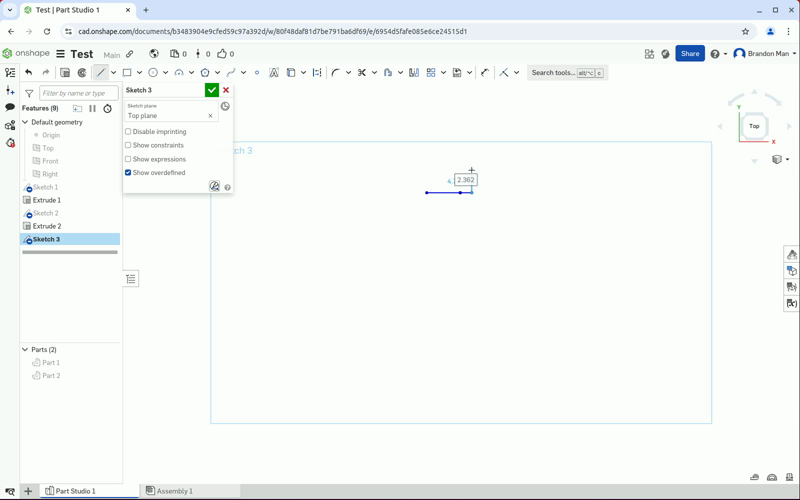
key_up(shift)
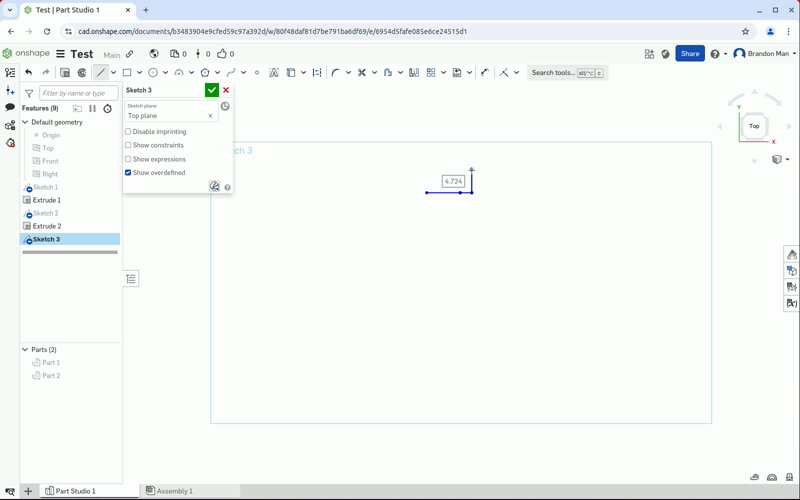
key_down(shift)
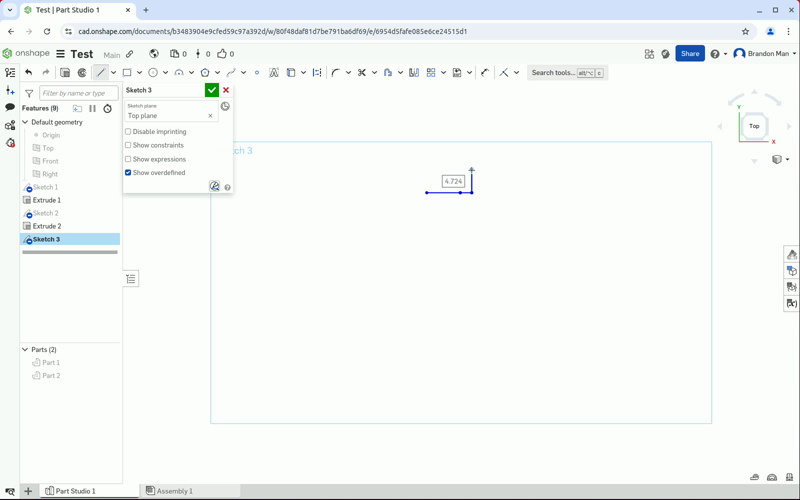
mouse_move(501, 169)
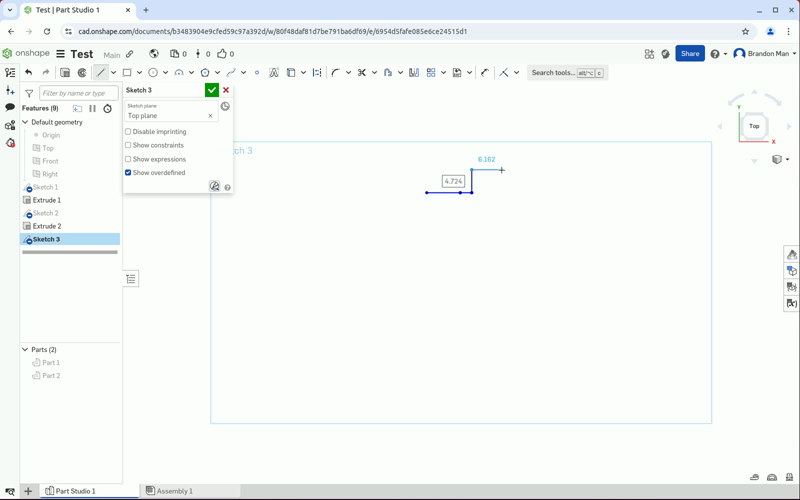
mouse_move(426, 169)
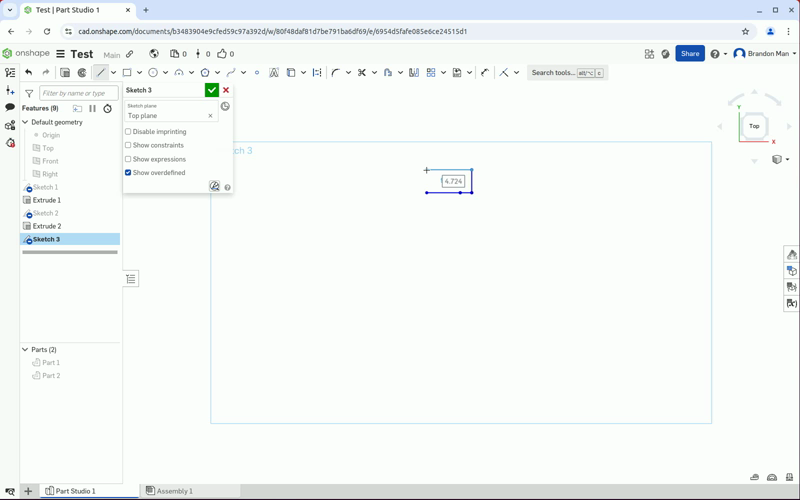
click(426, 169)
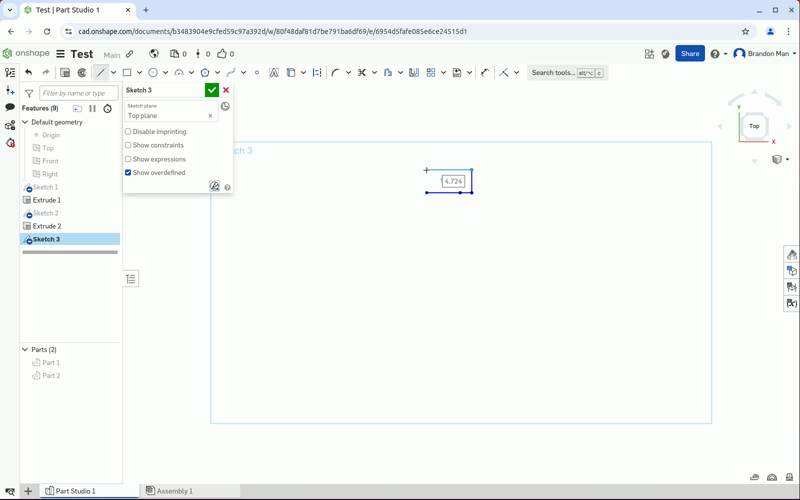
key_up(shift)
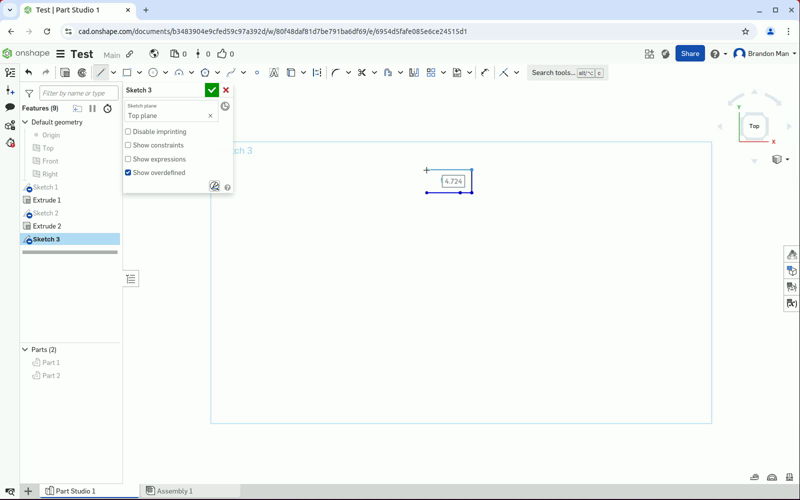
mouse_move(456, 169)
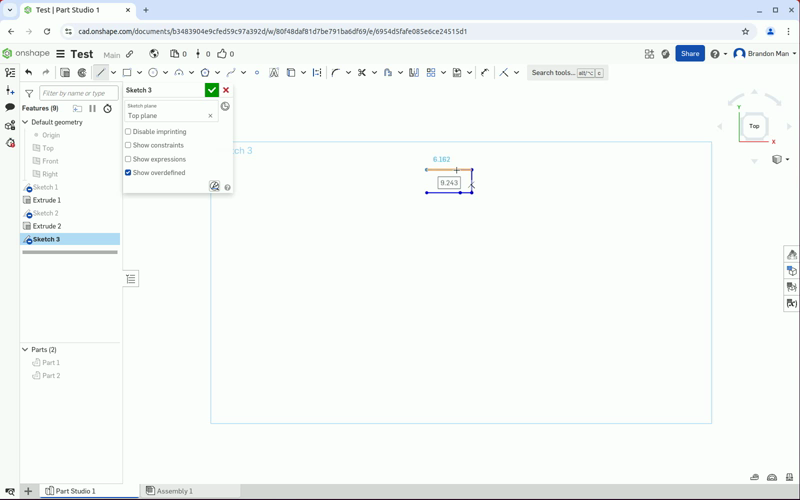
key_down(shift)
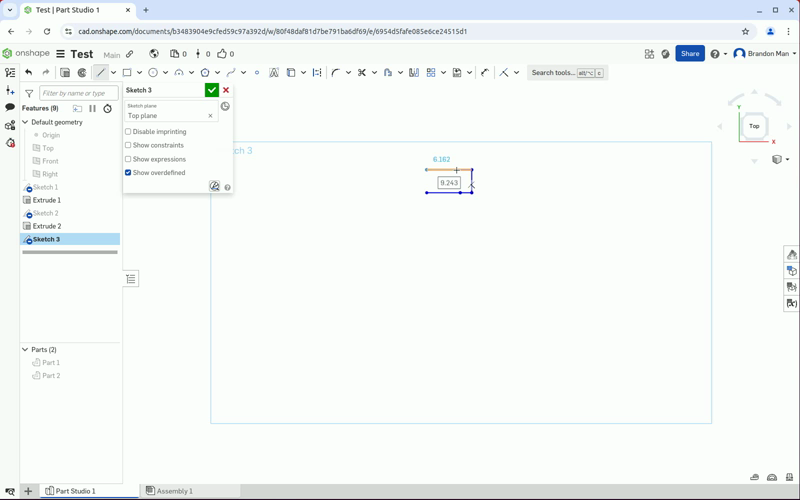
mouse_move(426, 192)
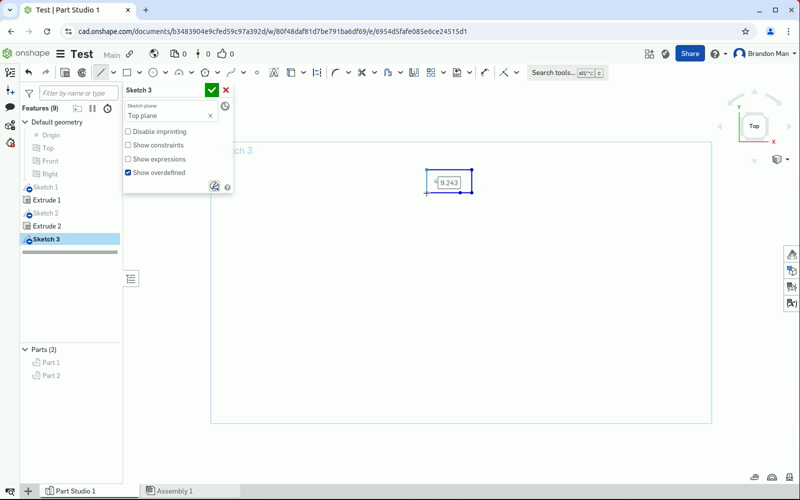
key_up(shift)
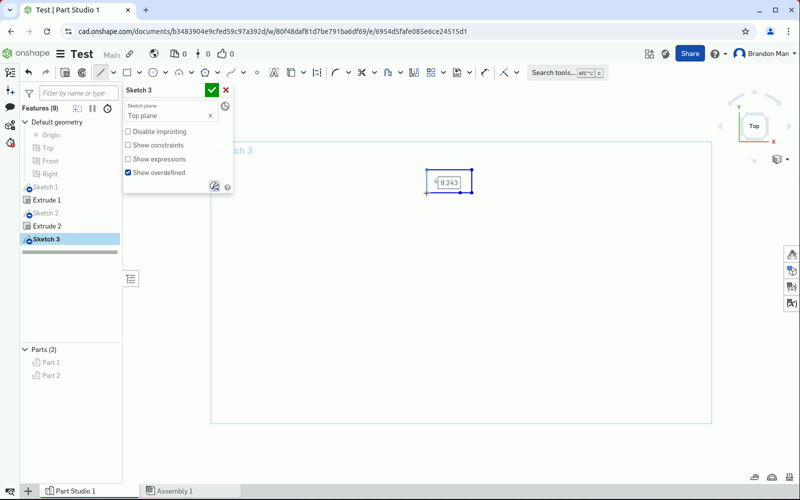
click(426, 192)
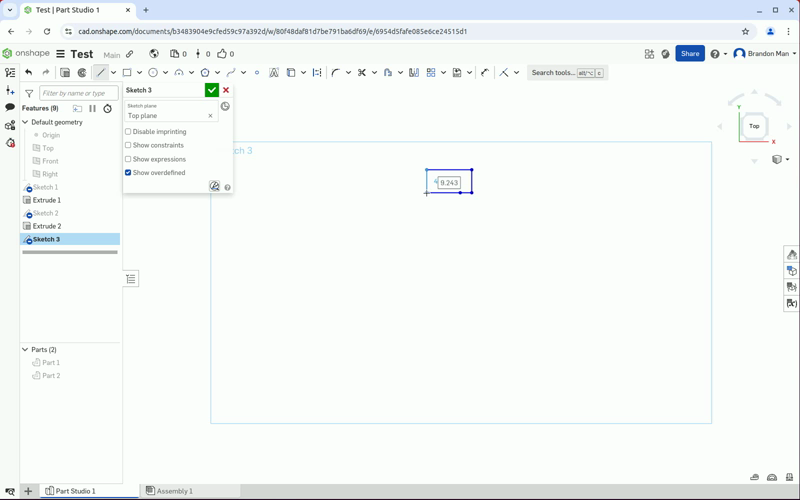
key(esc)
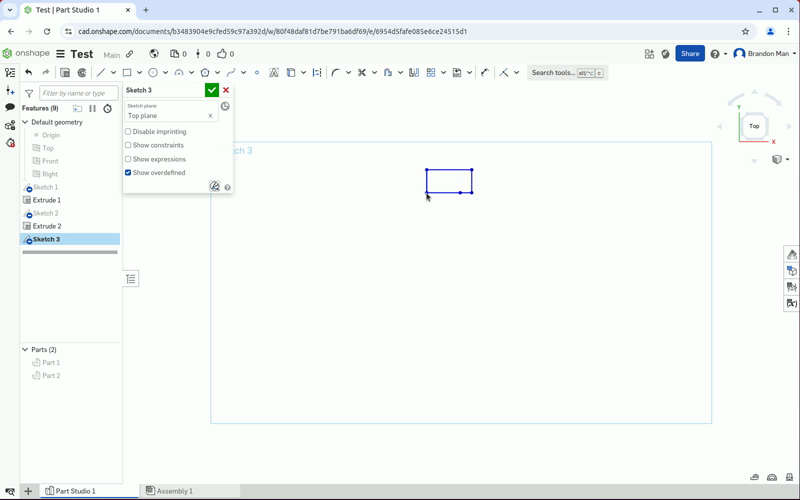
mouse_move(441, 177)
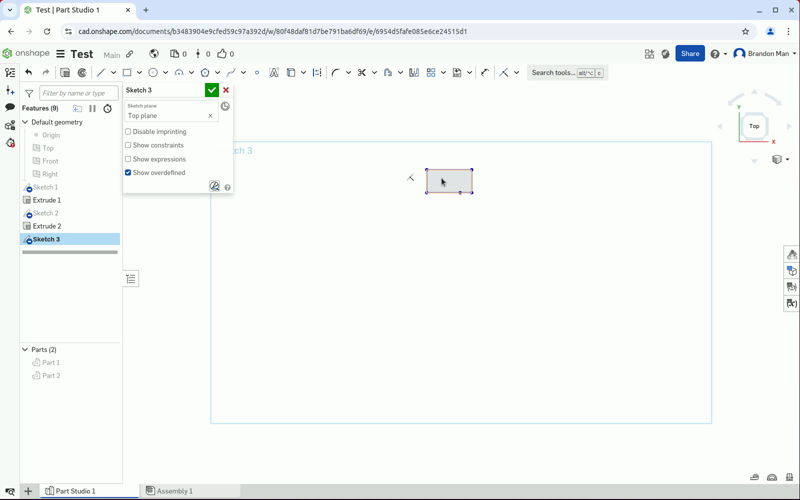
scroll(6)
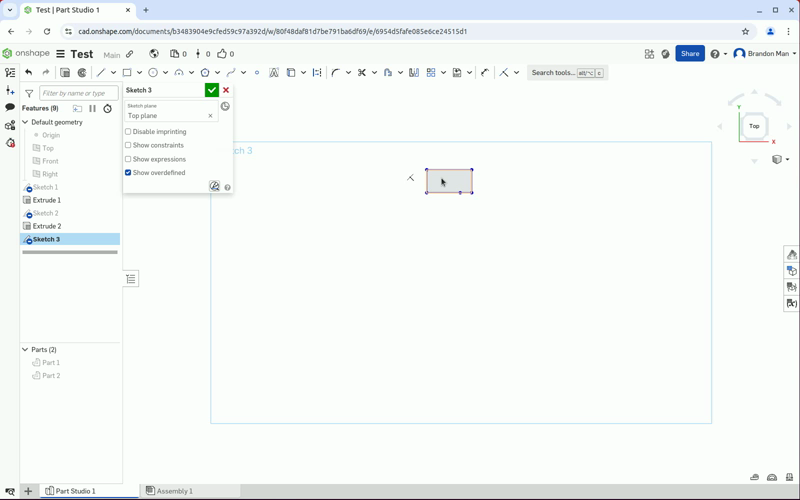
scroll(6)
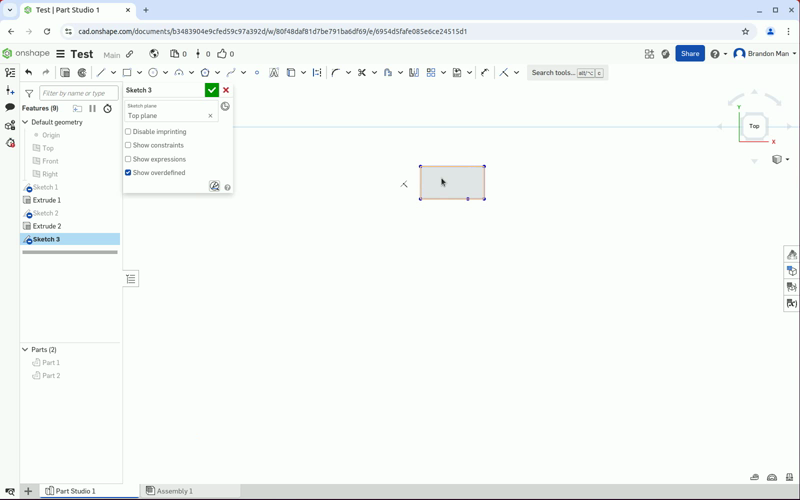
scroll(6)
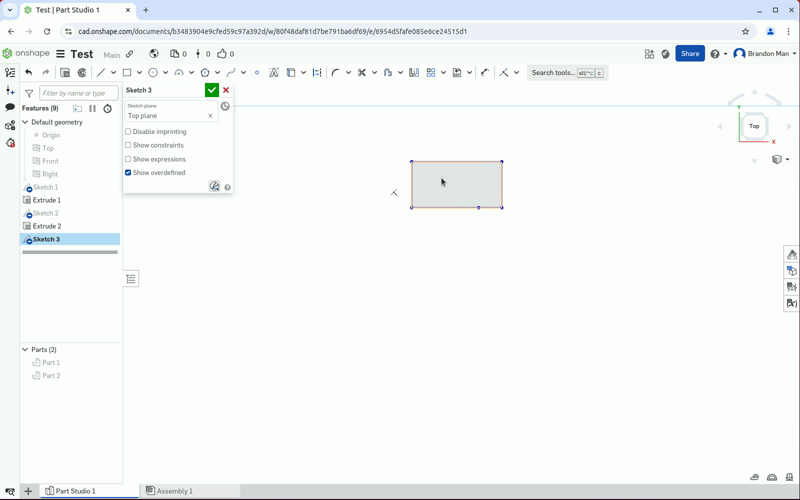
scroll(6)
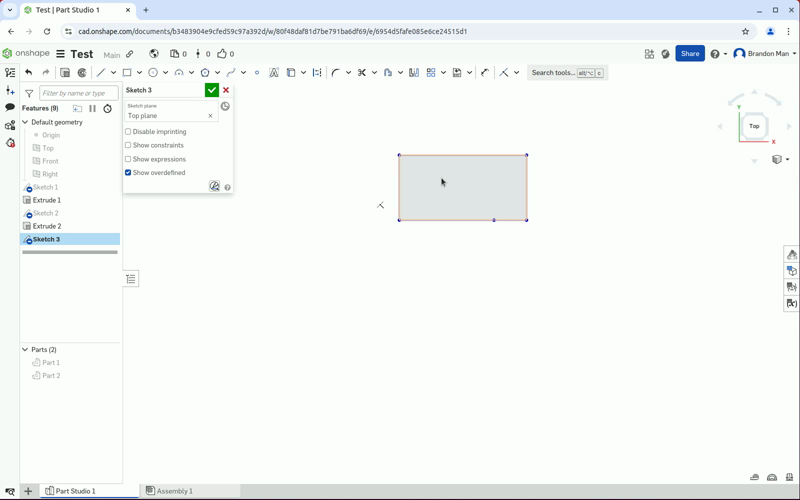
scroll(6)
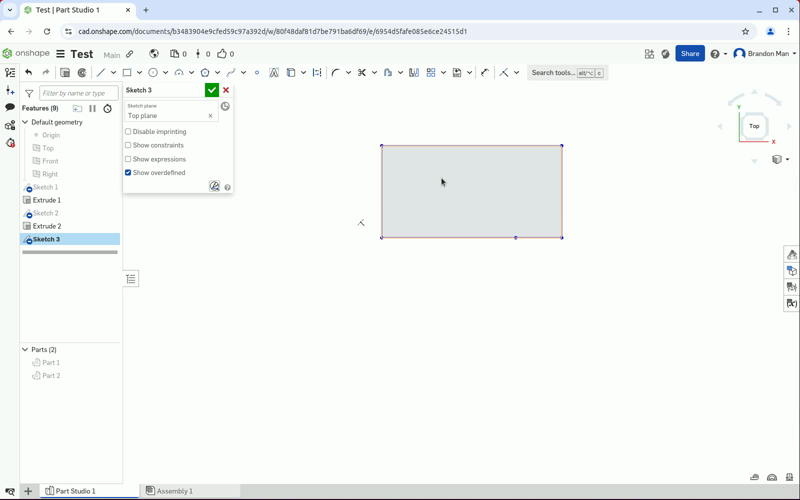
scroll(6)
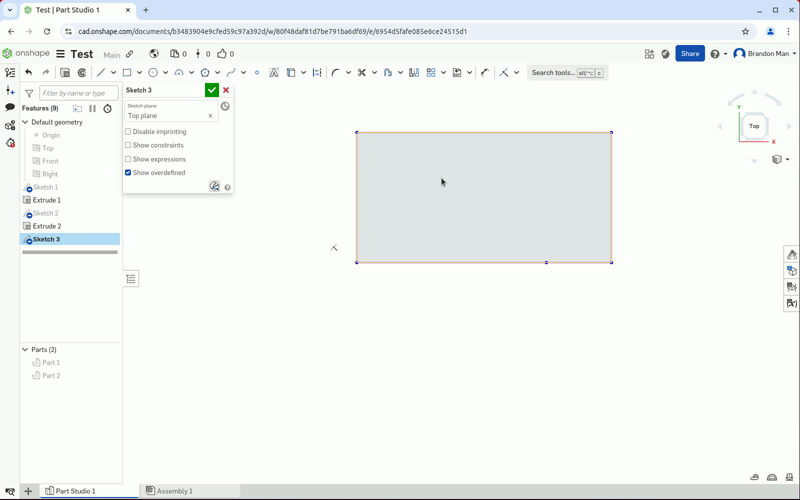
scroll(6)
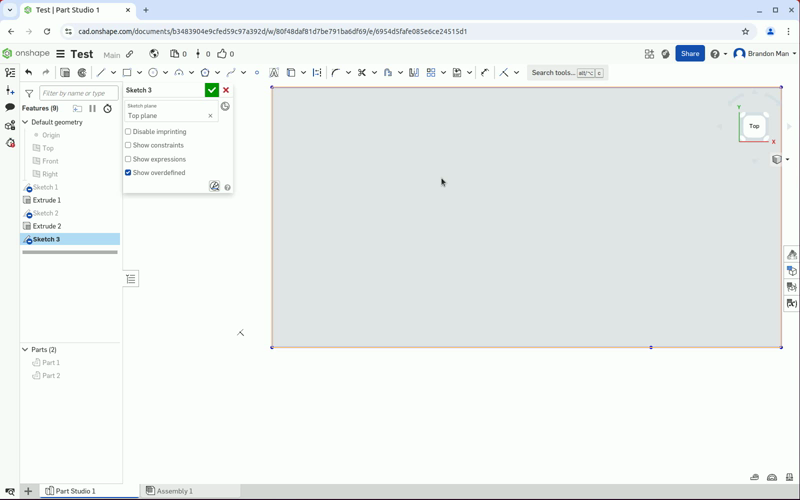
click(441, 177)
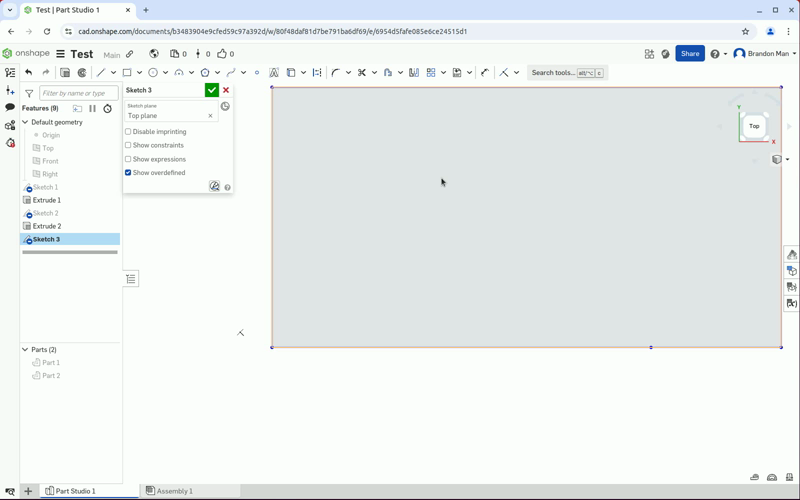
scroll(-6)
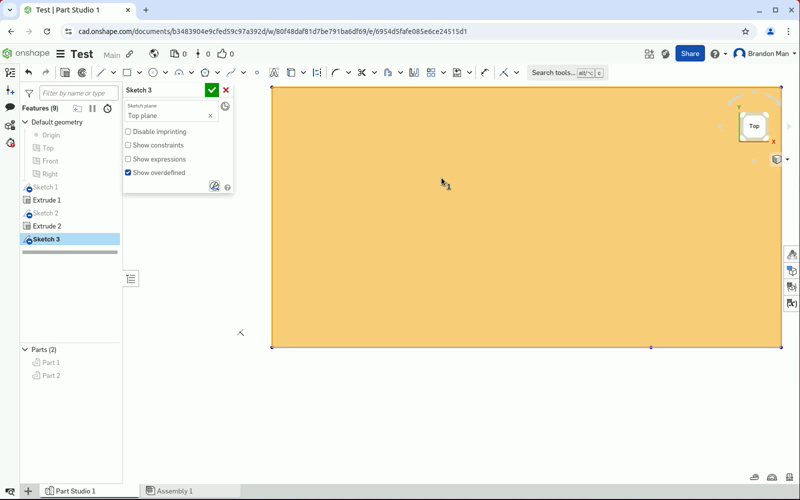
scroll(-6)
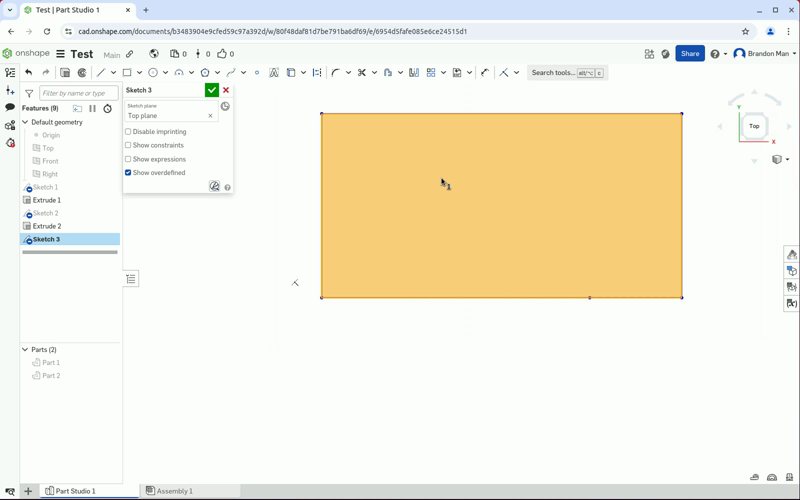
scroll(-6)
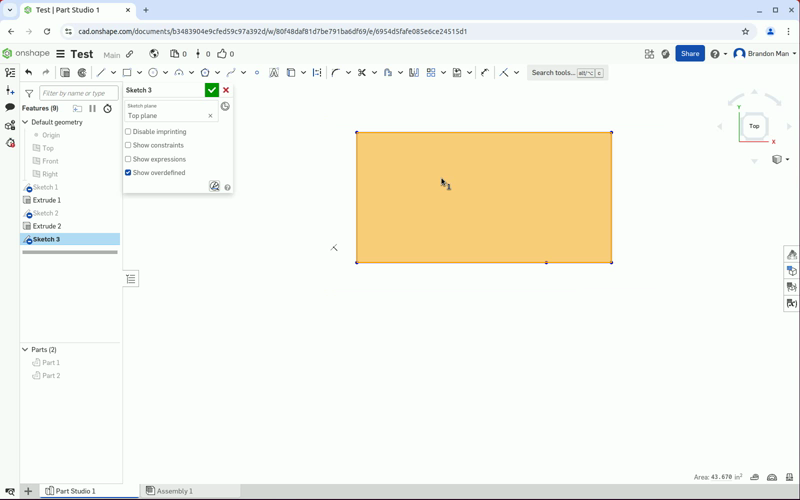
scroll(-6)
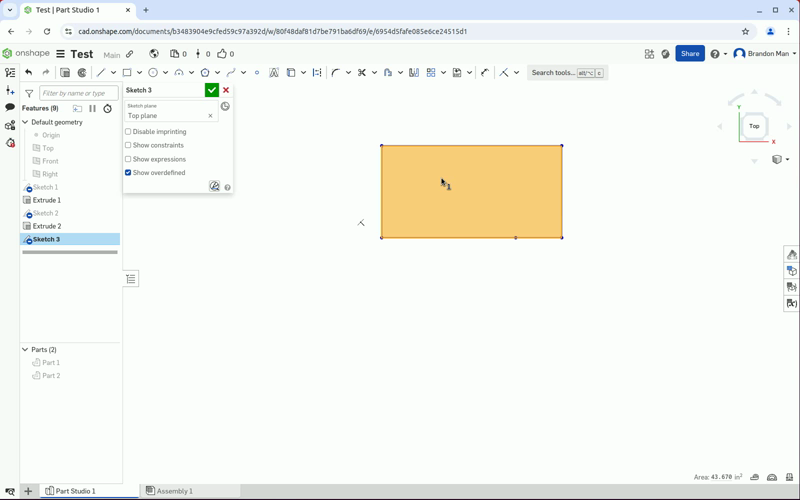
scroll(-6)
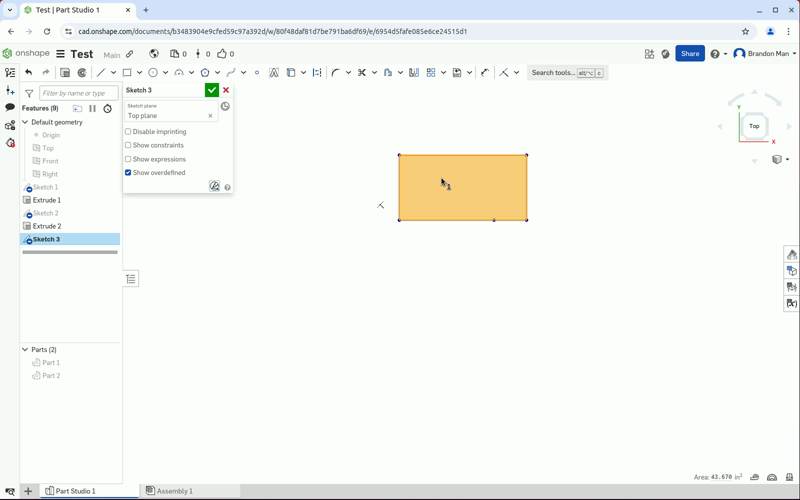
scroll(-6)
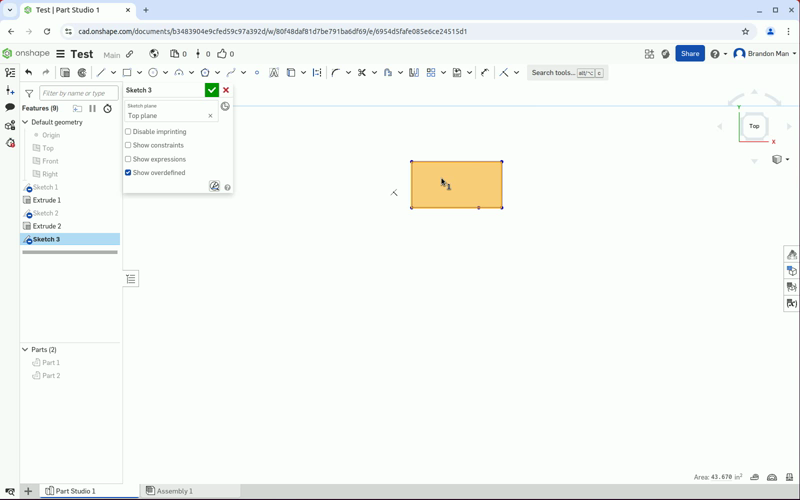
scroll(-6)
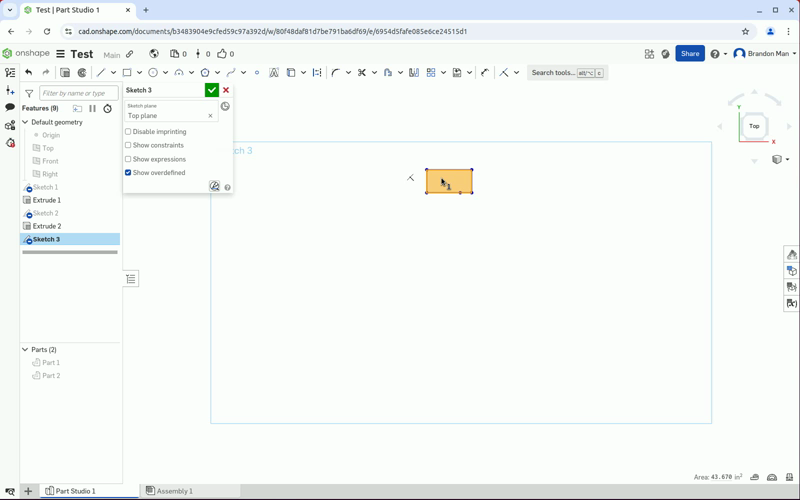
mouse_move(73, 352)
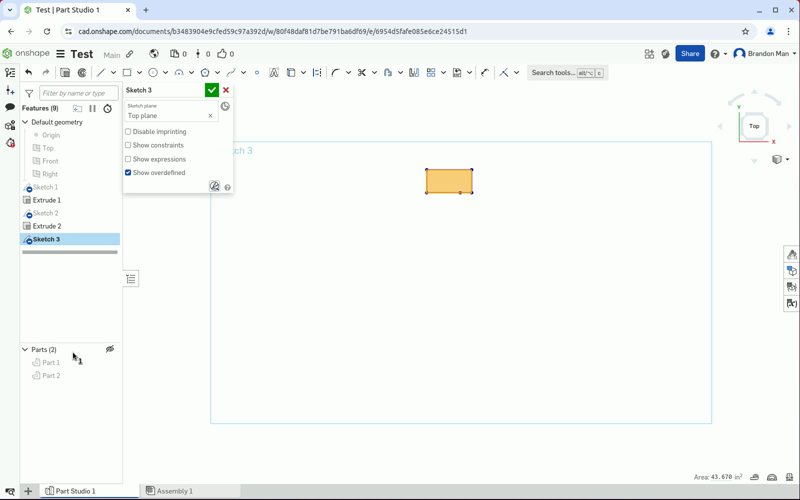
key(shift+y)
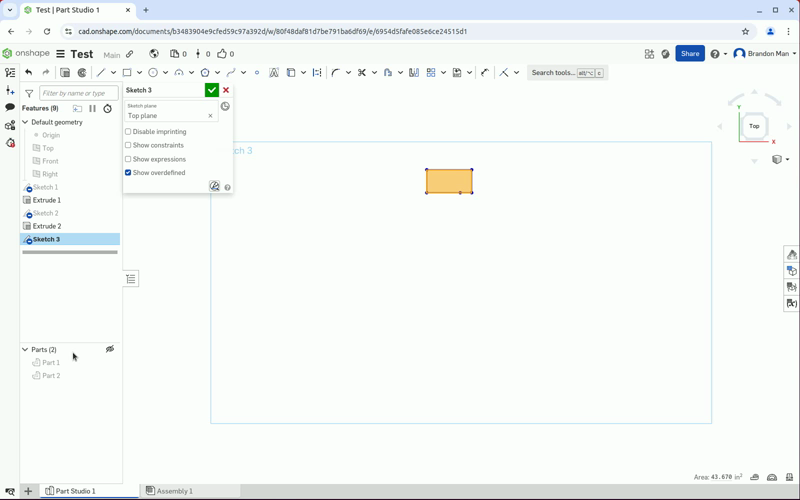
key(shift+e)
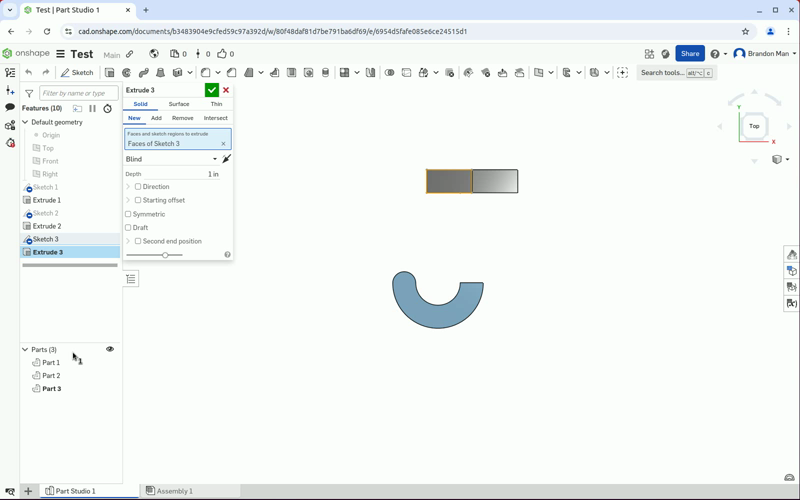
mouse_move(143, 106)
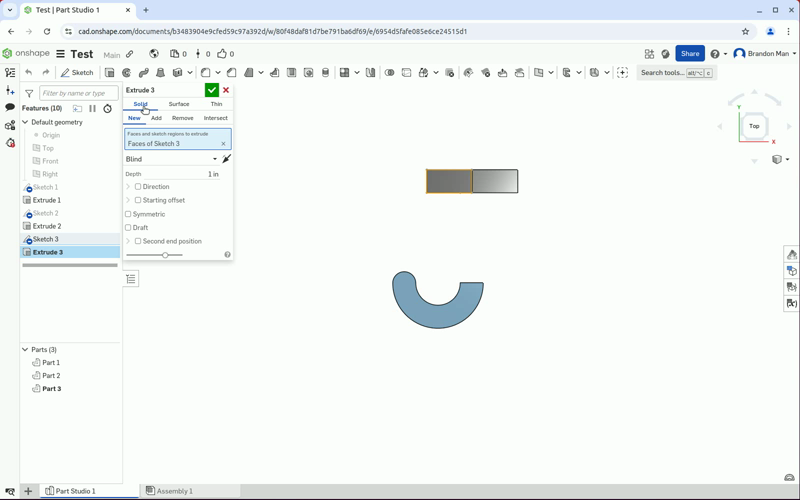
click(143, 106)
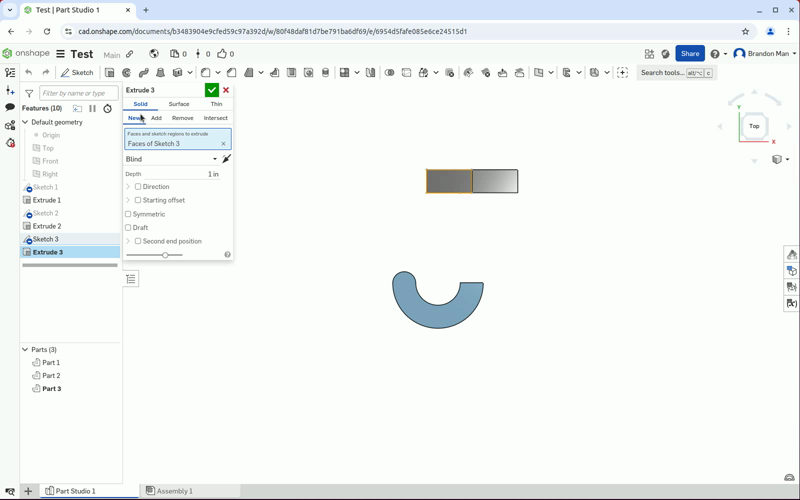
mouse_move(137, 120)
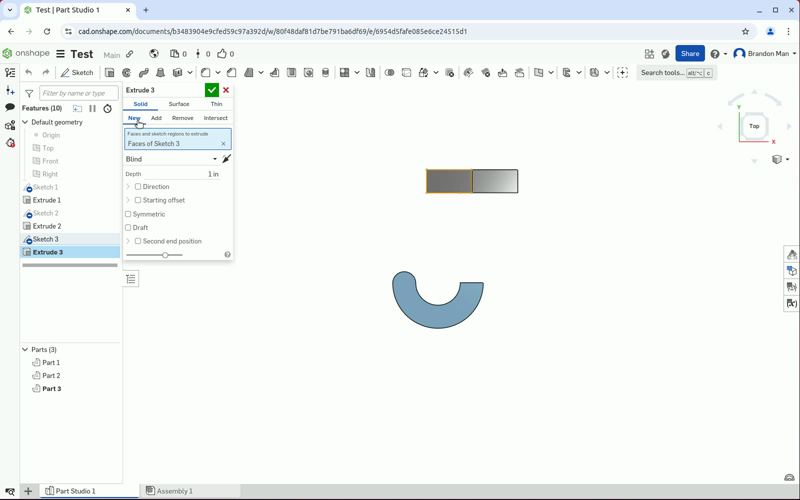
click(137, 120)
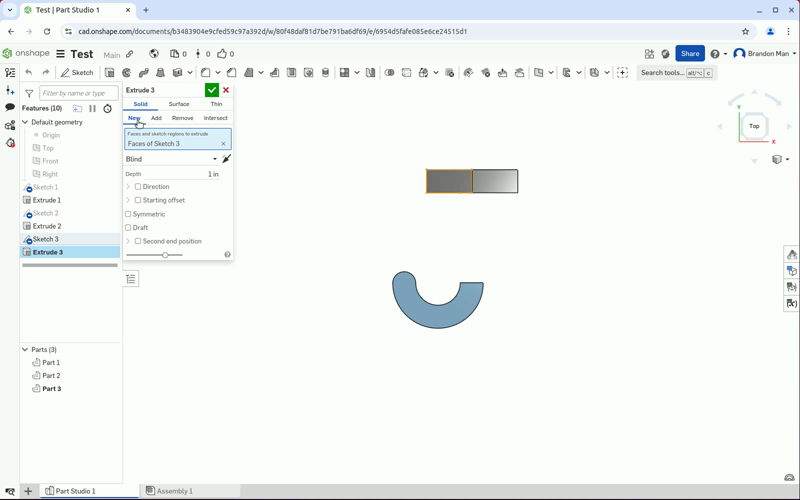
key(tab, 4)
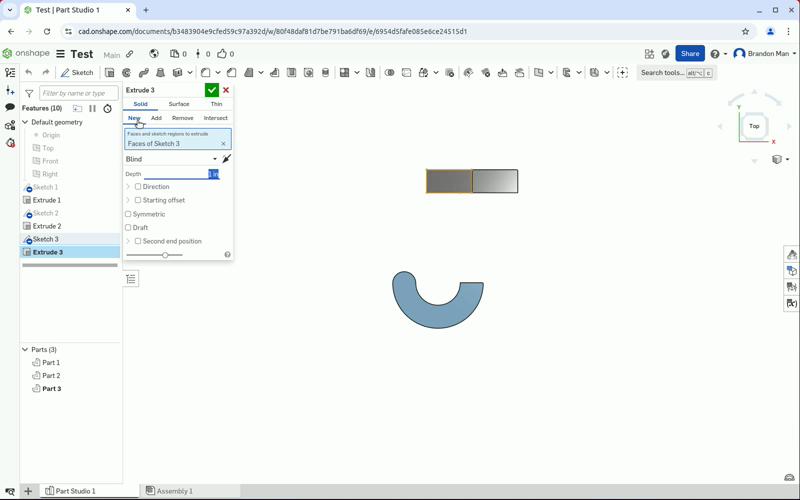
text(13.961)
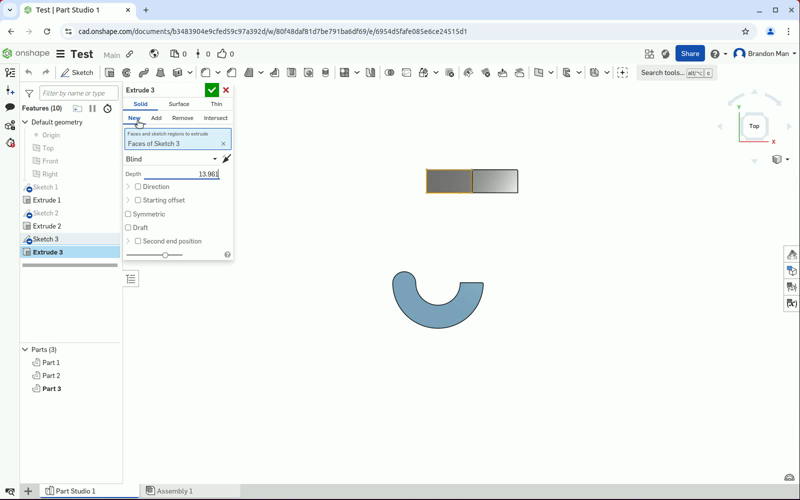
key(enter)
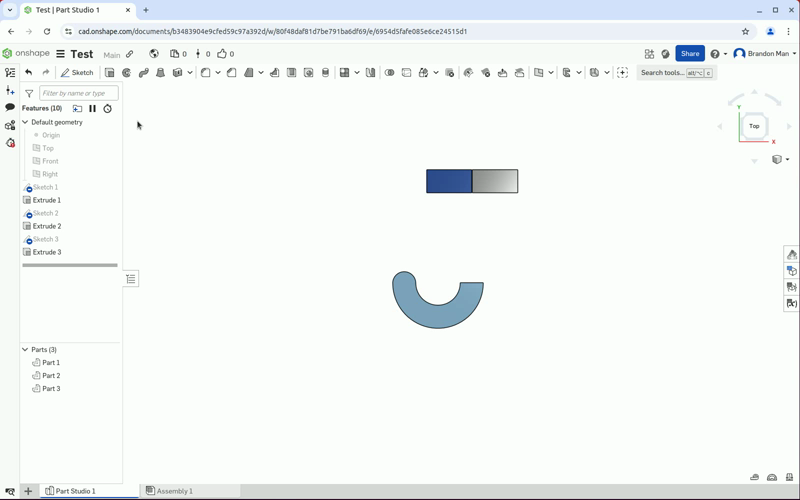
key(shift+h)
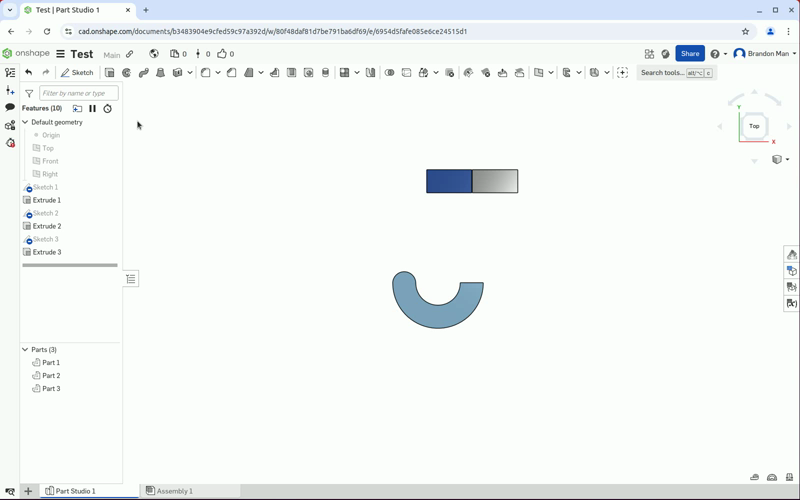
key(shift+h)
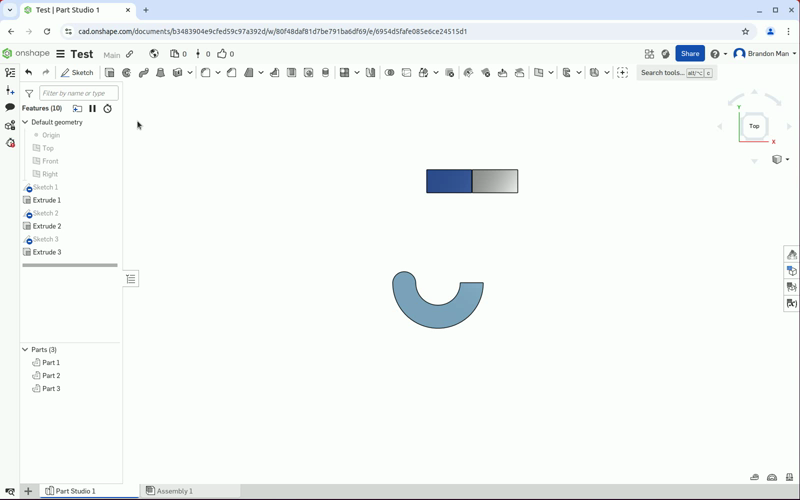
mouse_move(73, 189)
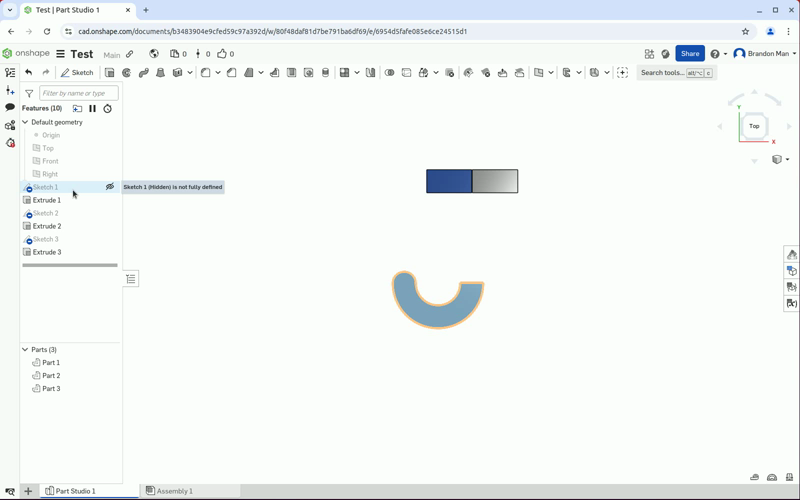
click(73, 189)
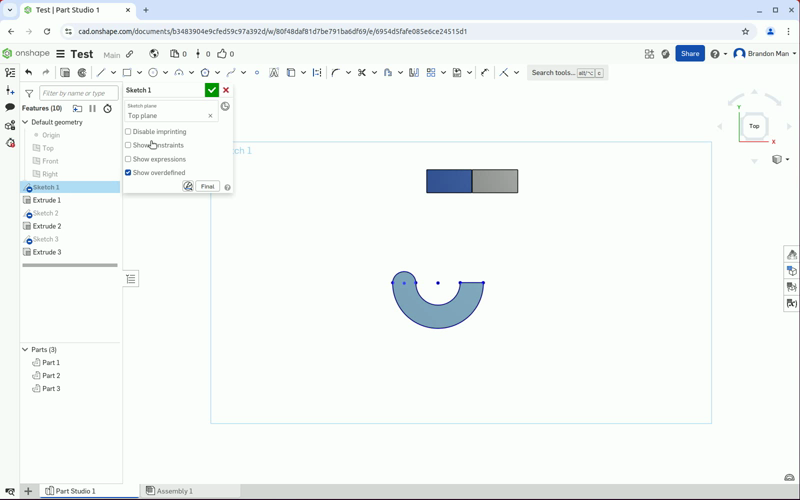
mouse_move(229, 92)
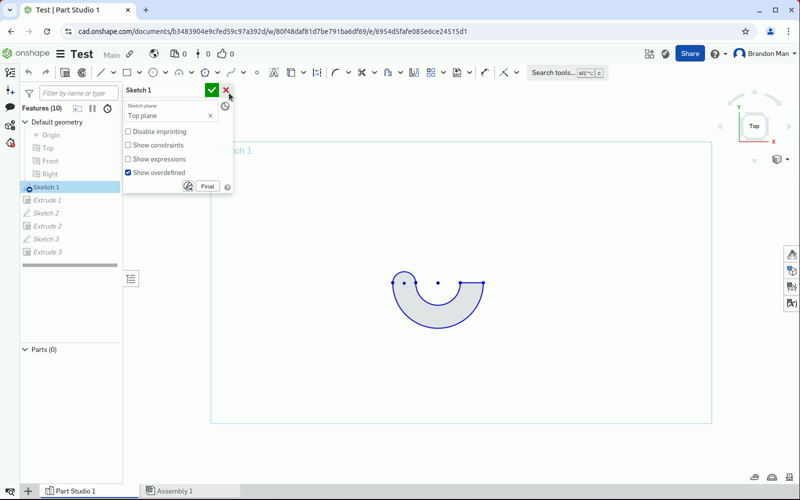
click(229, 92)
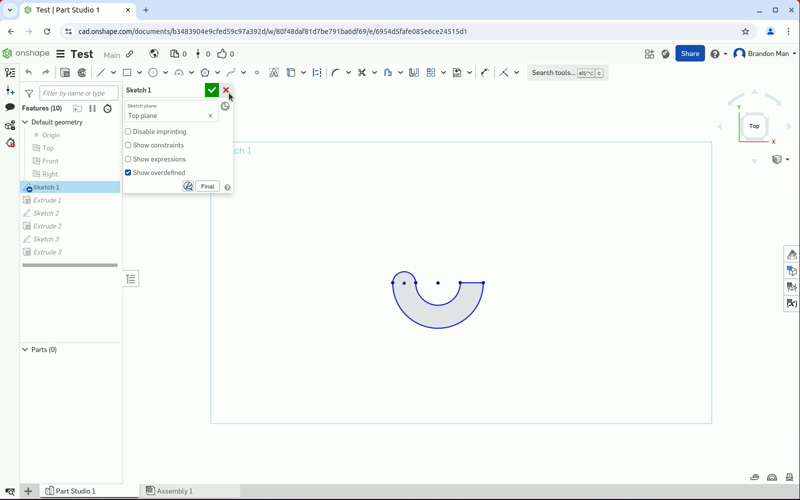
key(shift+s)
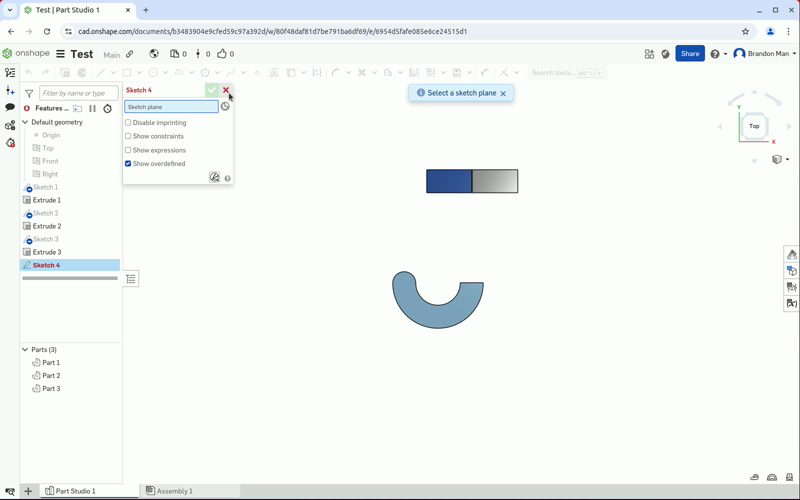
mouse_move(73, 150)
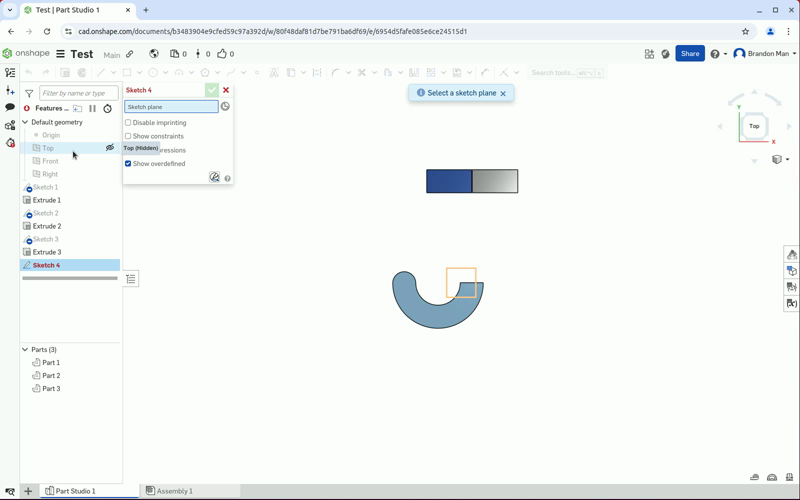
click(73, 150)
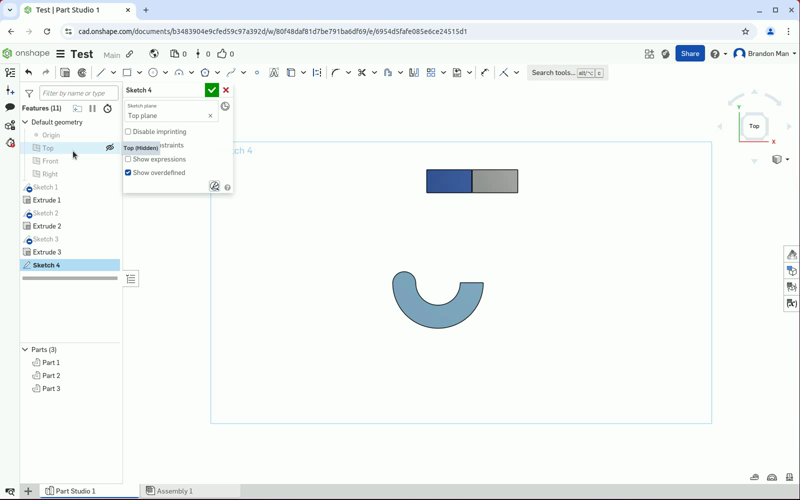
mouse_move(73, 352)
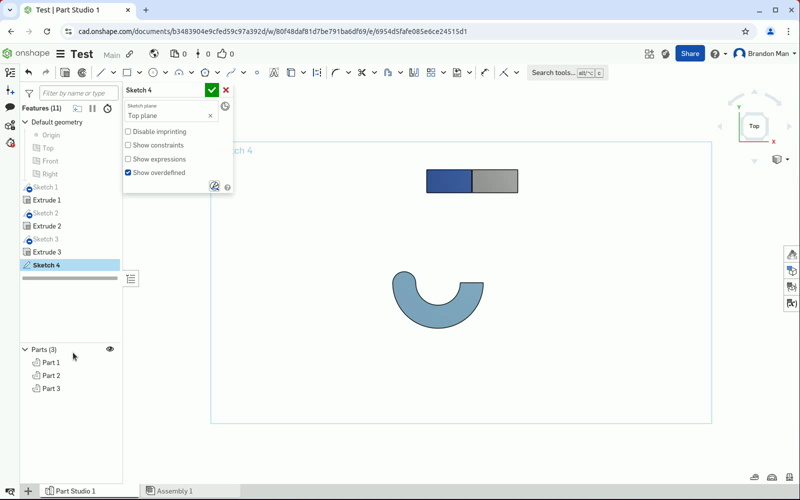
key(y)
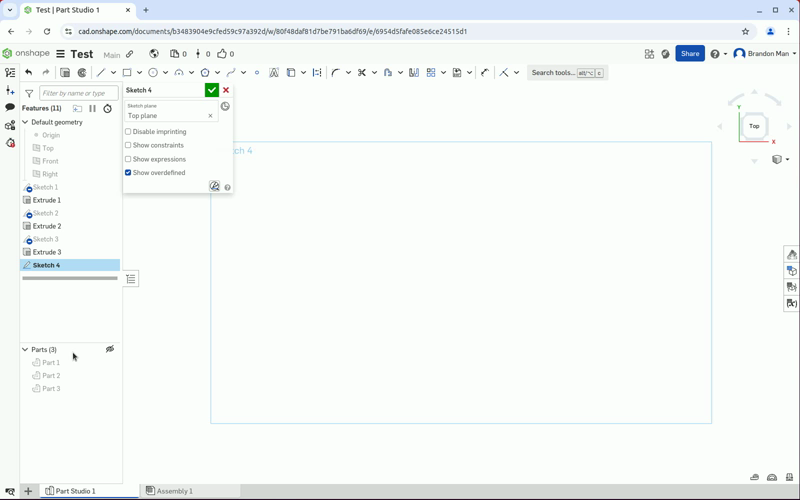
key(l)
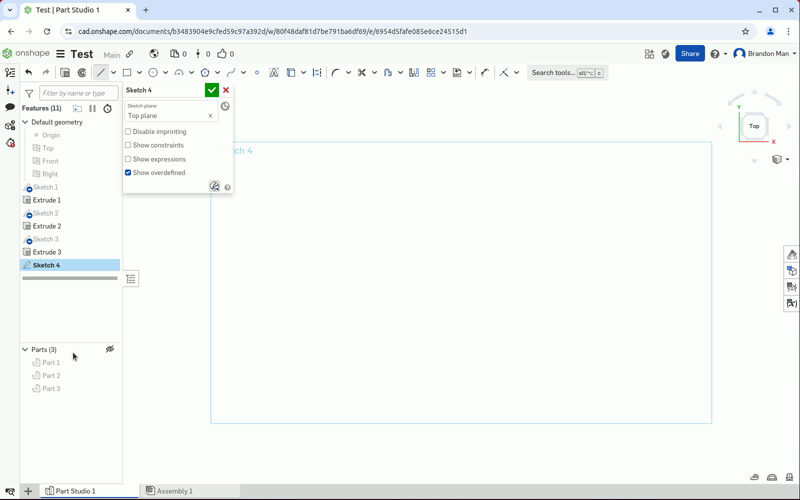
key_down(shift)
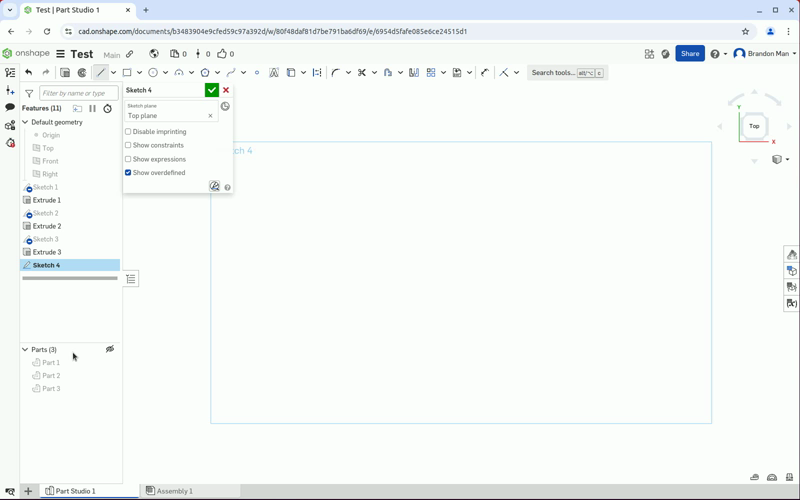
mouse_move(460, 282)
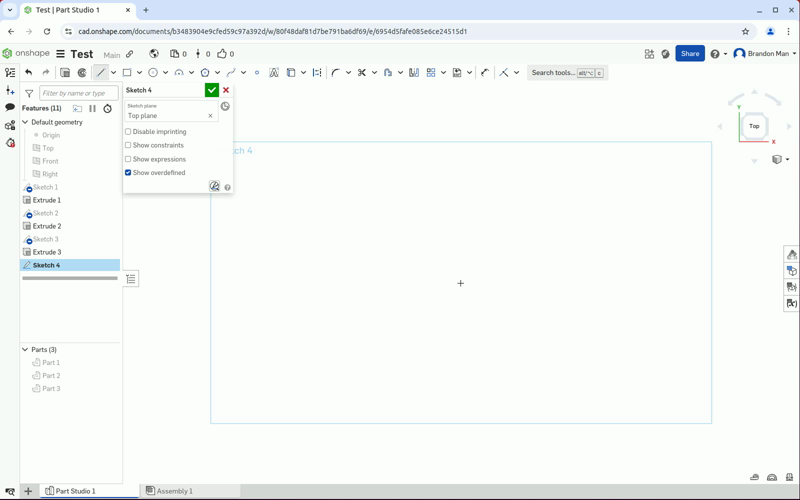
click(460, 282)
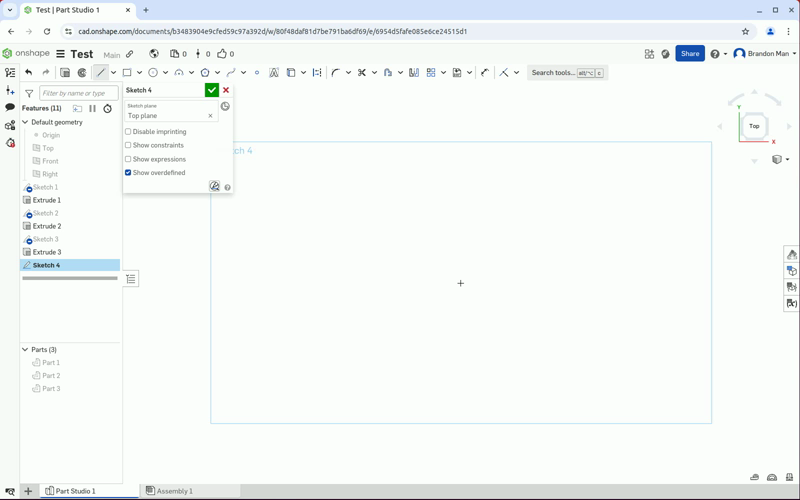
key_up(shift)
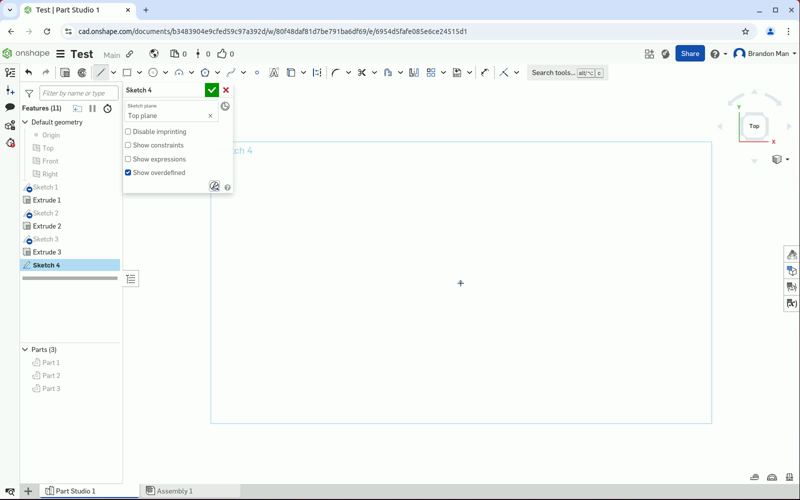
key_down(shift)
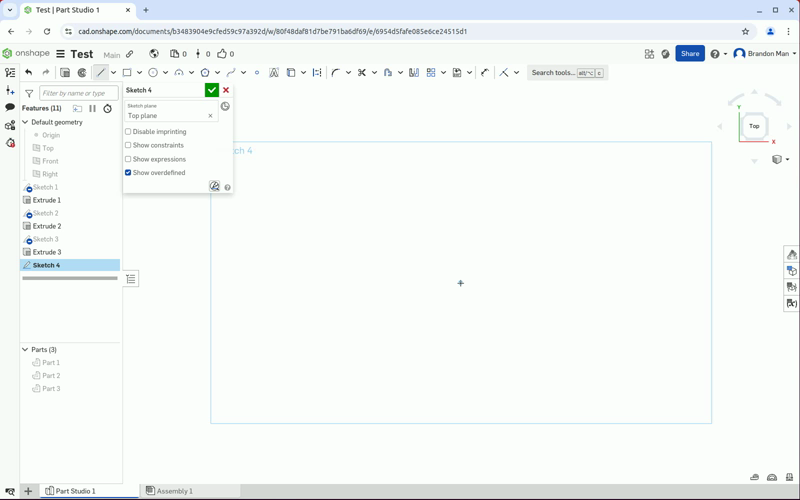
mouse_move(490, 282)
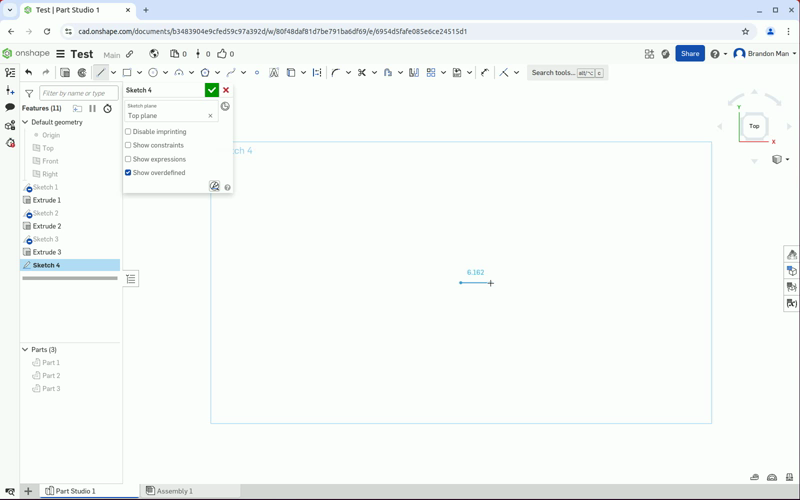
mouse_move(483, 282)
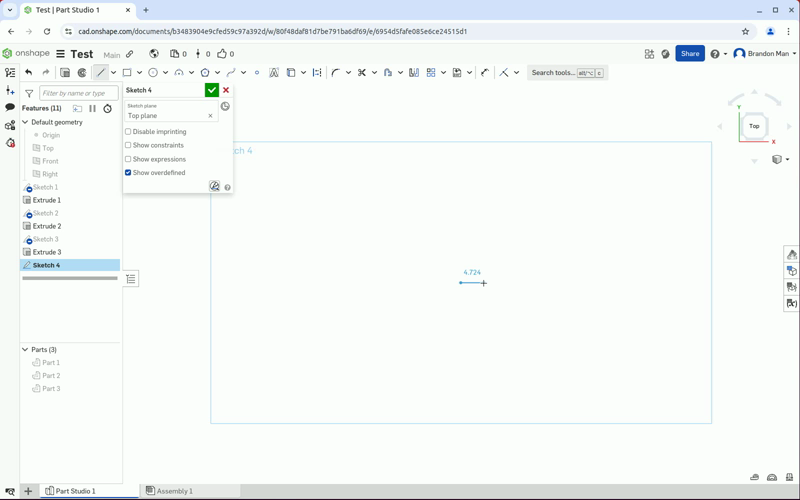
click(483, 282)
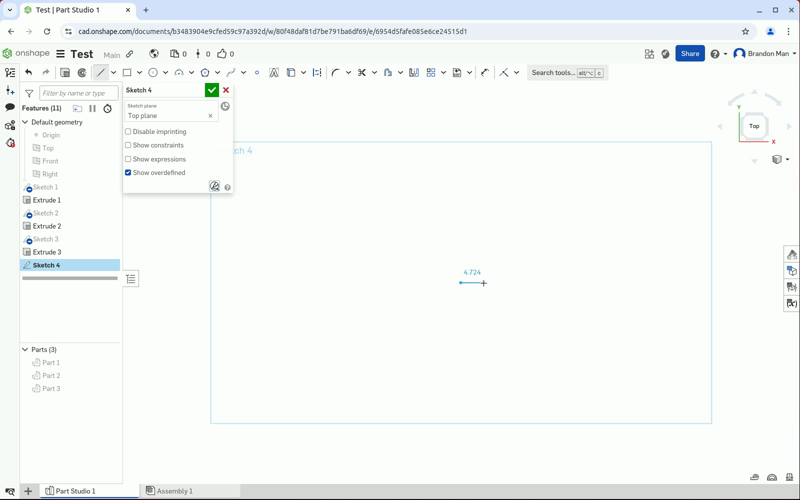
key_up(shift)
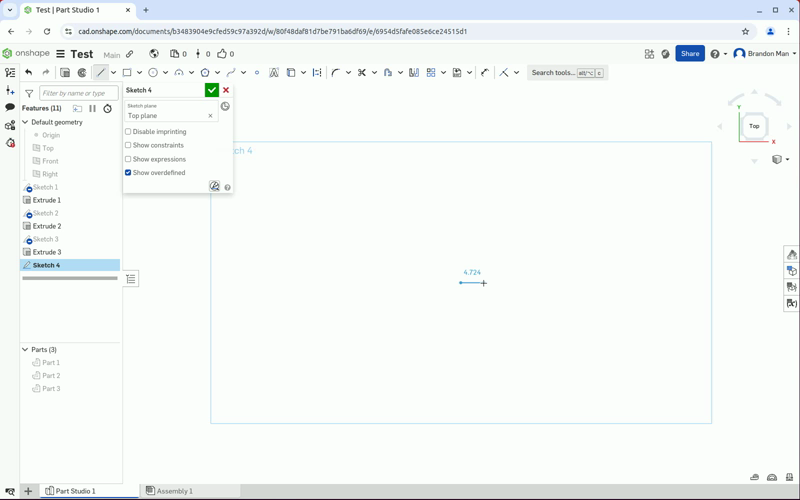
key_down(shift)
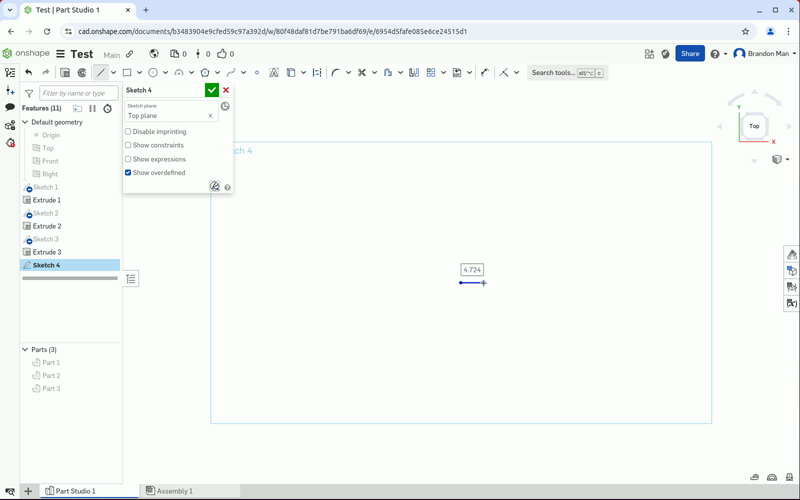
mouse_move(483, 192)
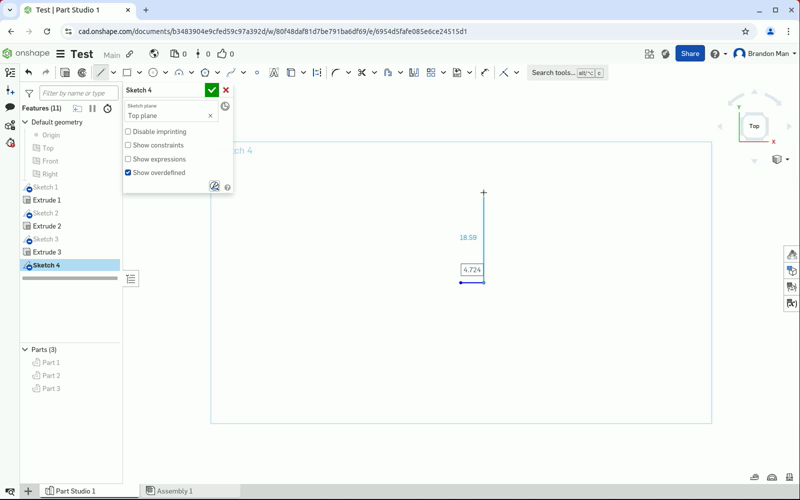
click(483, 192)
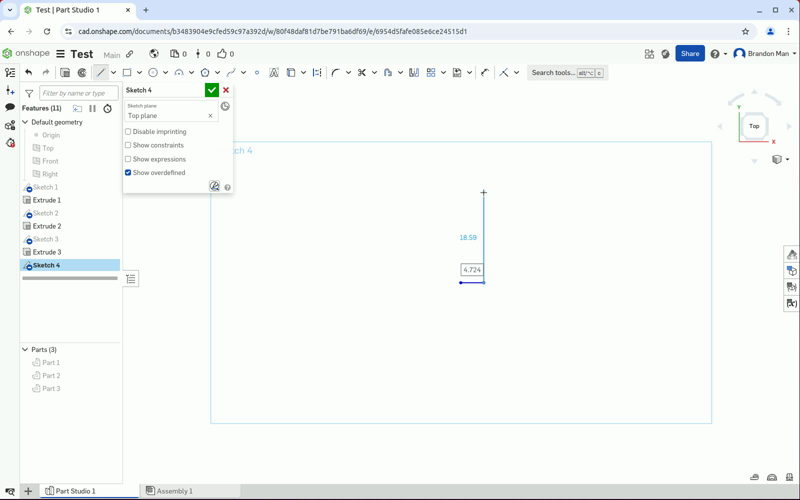
key_up(shift)
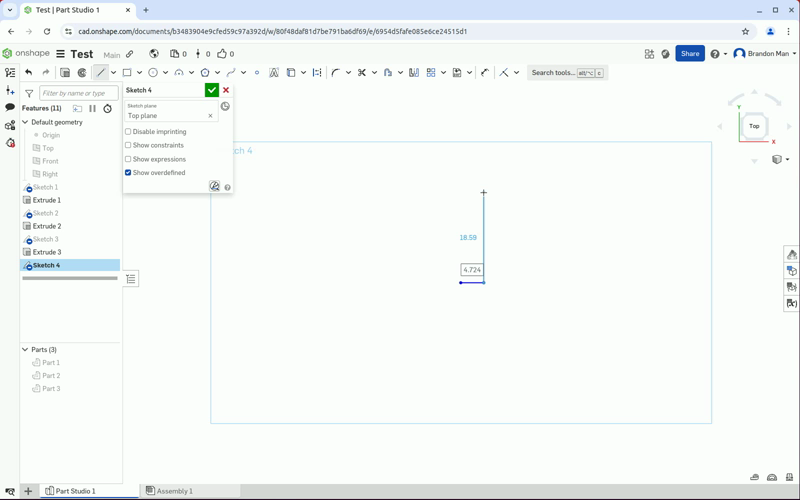
key_down(shift)
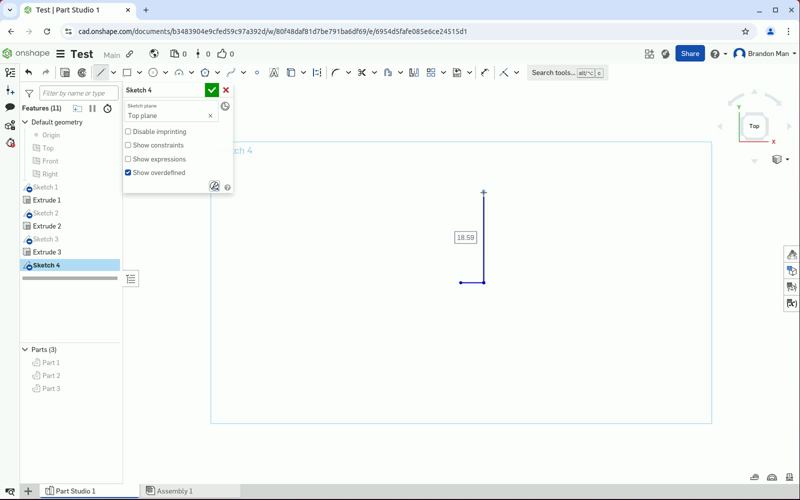
mouse_move(513, 192)
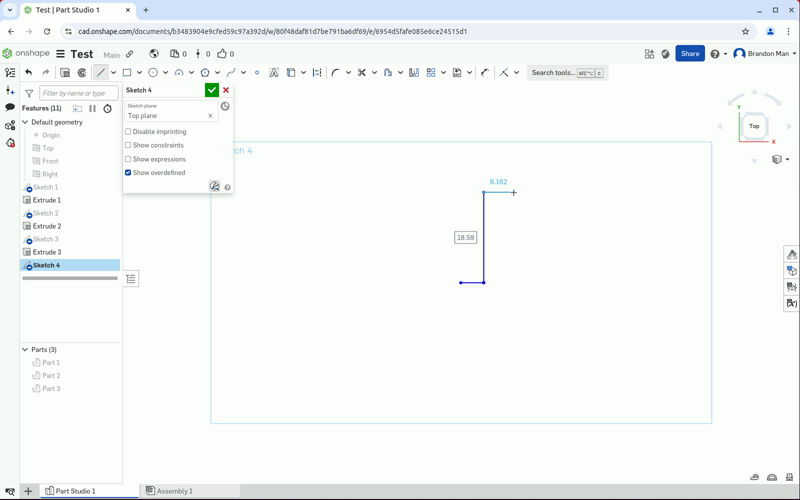
mouse_move(472, 192)
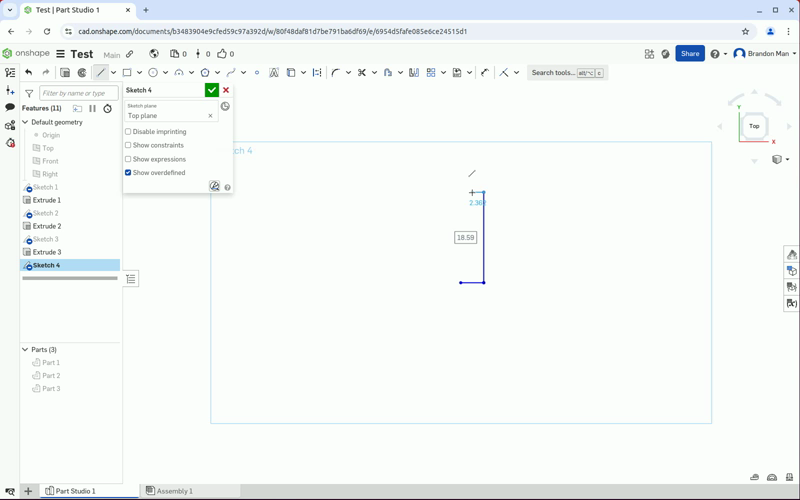
click(472, 192)
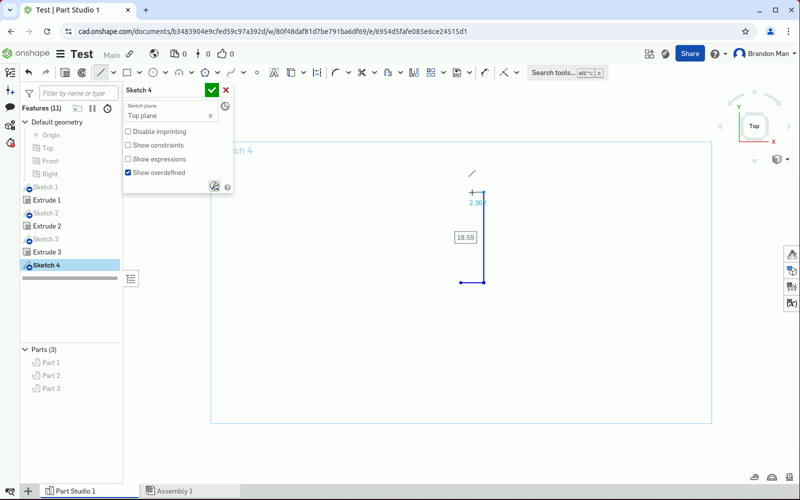
key_up(shift)
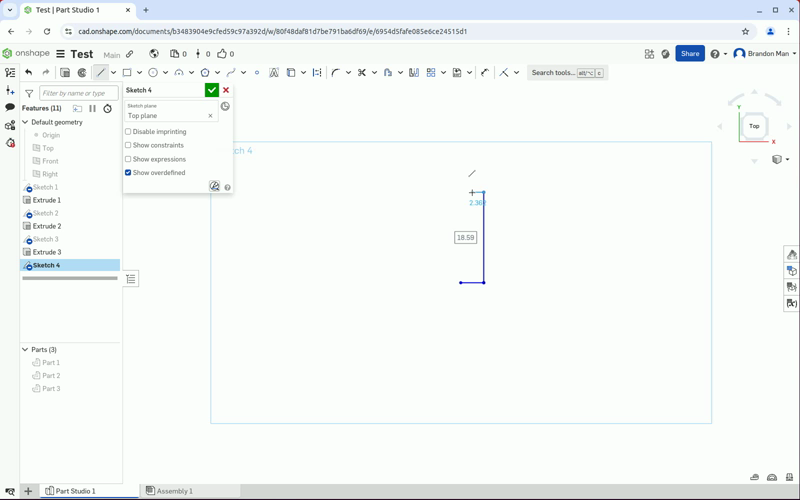
key_down(shift)
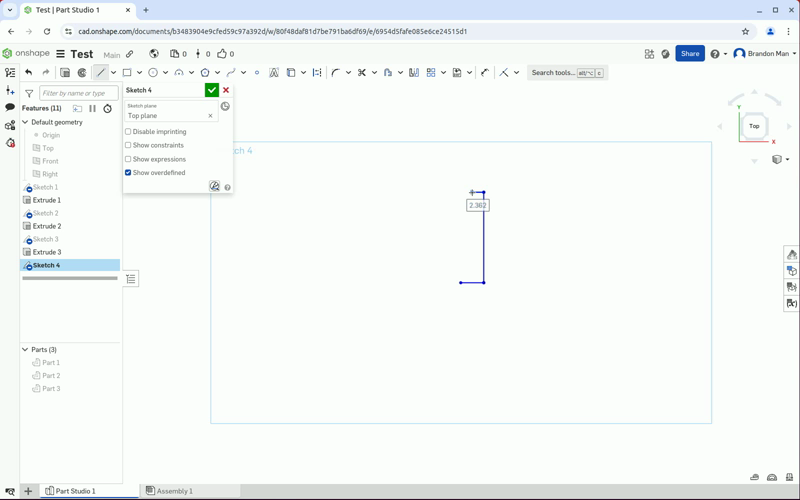
mouse_move(502, 192)
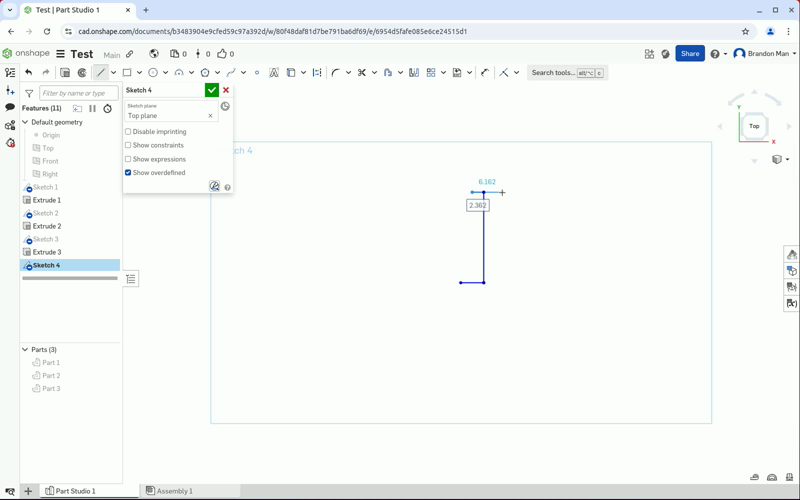
mouse_move(460, 192)
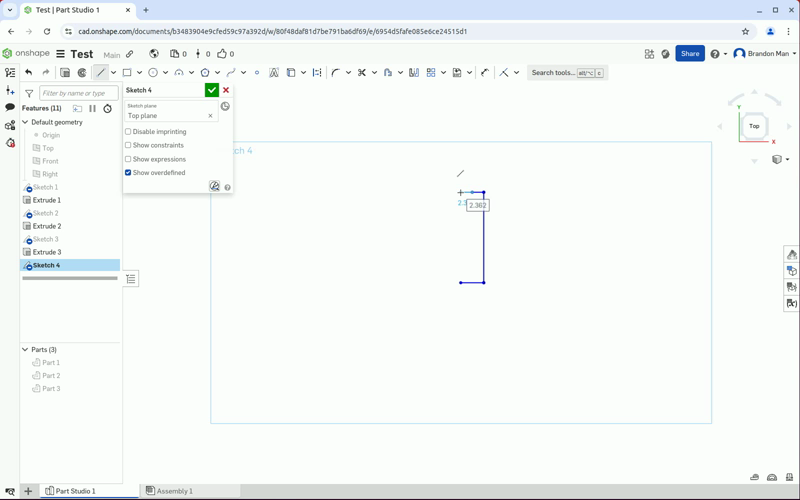
click(460, 192)
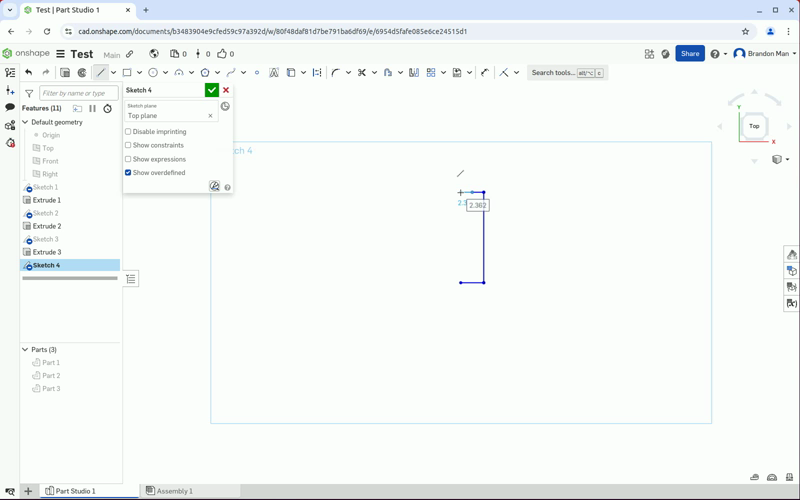
key_up(shift)
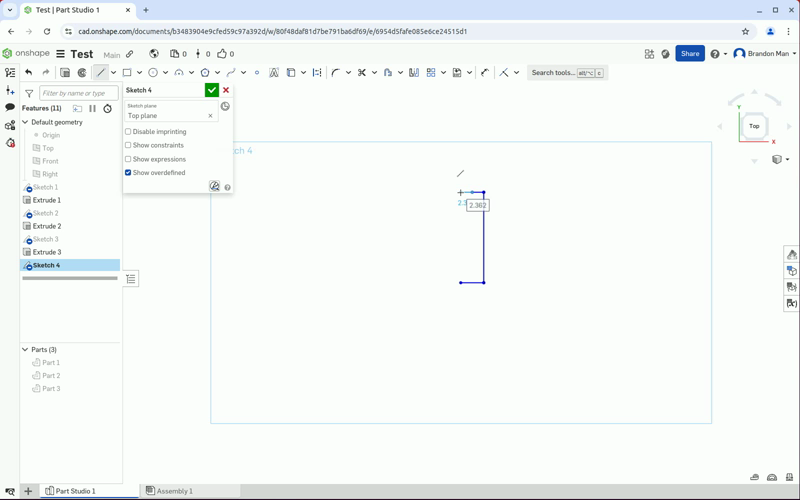
key_down(shift)
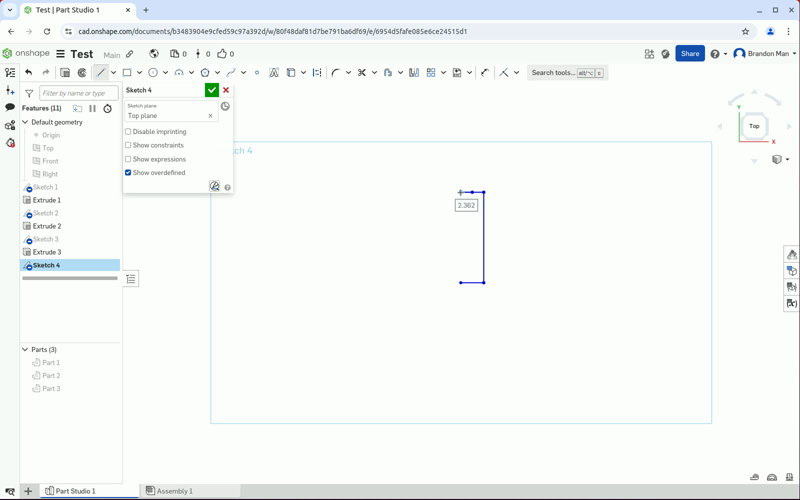
mouse_move(460, 282)
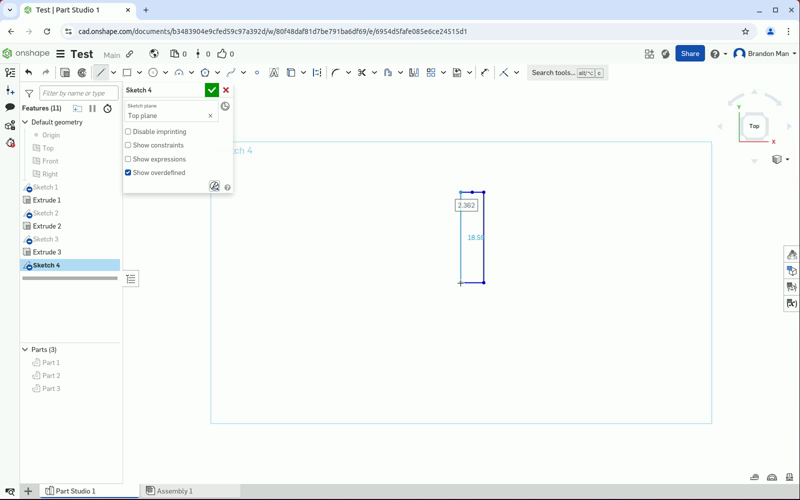
key_up(shift)
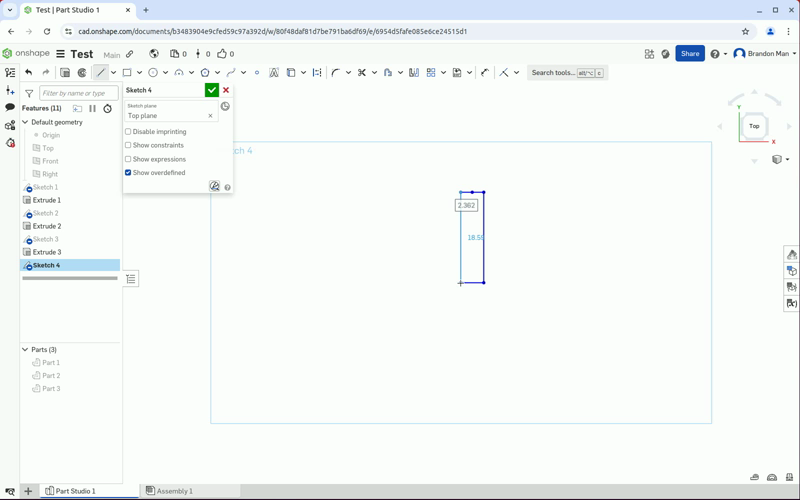
click(460, 282)
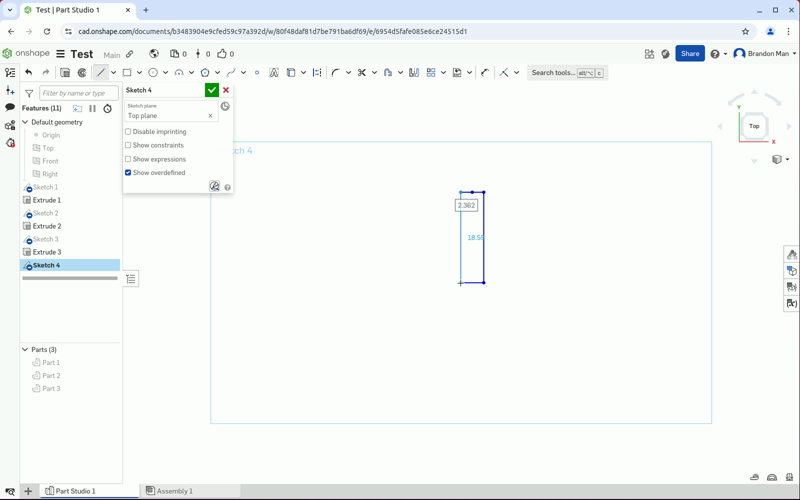
key(esc)
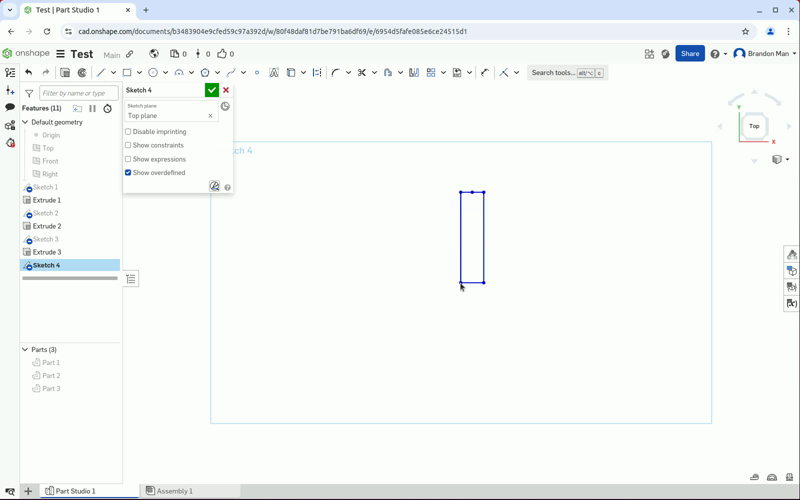
mouse_move(466, 279)
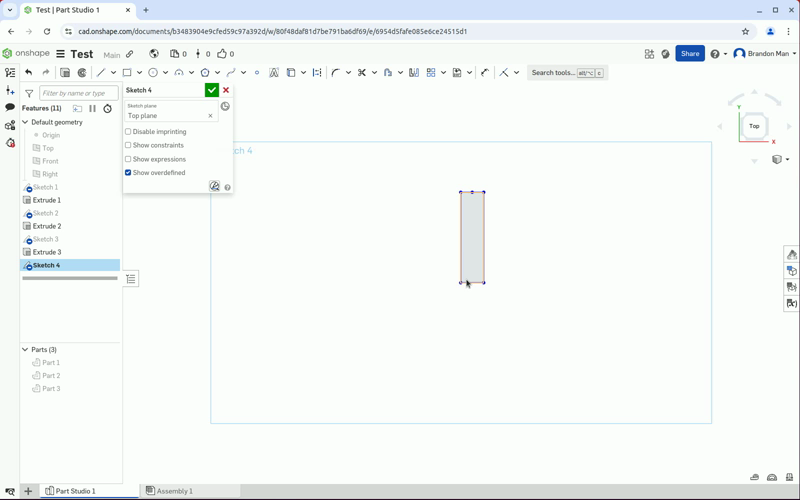
click(466, 279)
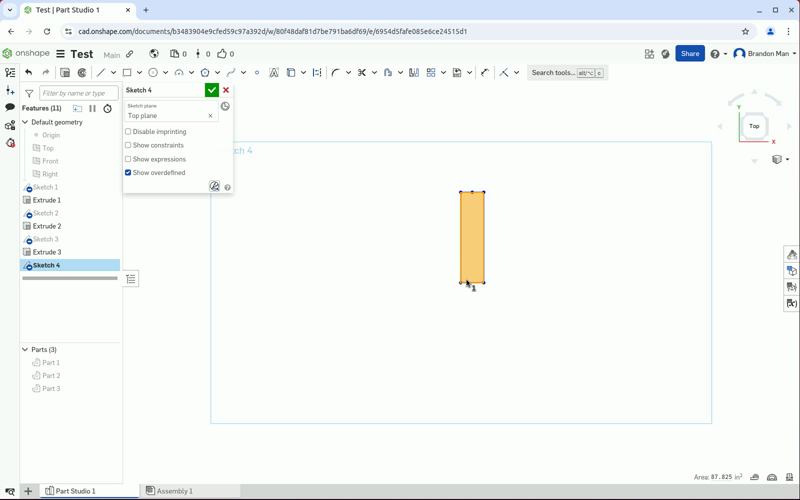
mouse_move(73, 352)
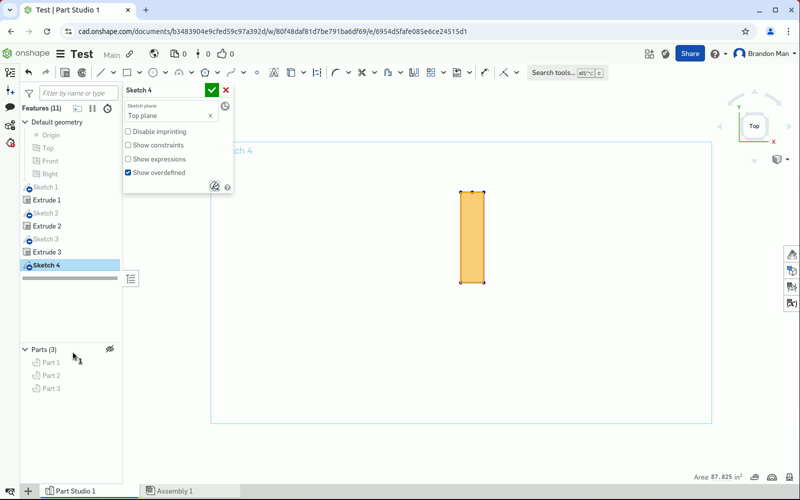
key(shift+y)
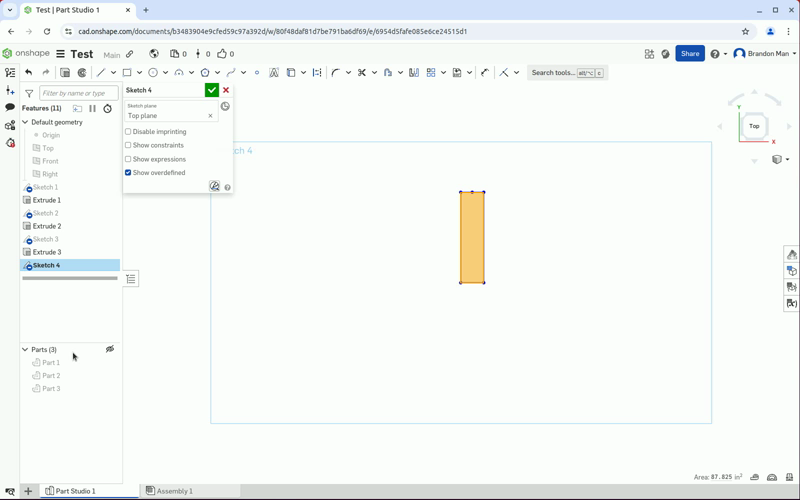
key(shift+e)
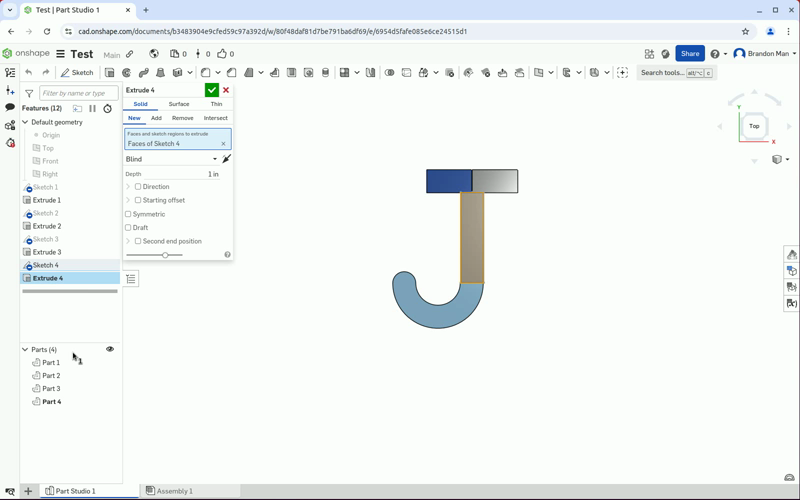
mouse_move(143, 106)
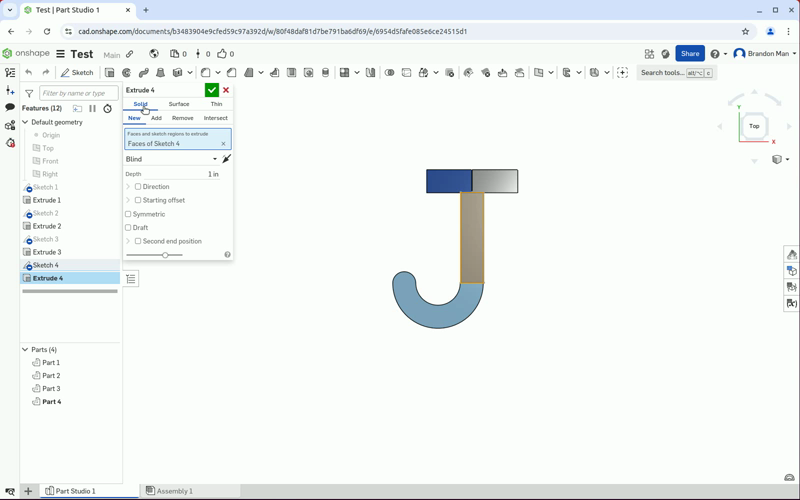
click(143, 106)
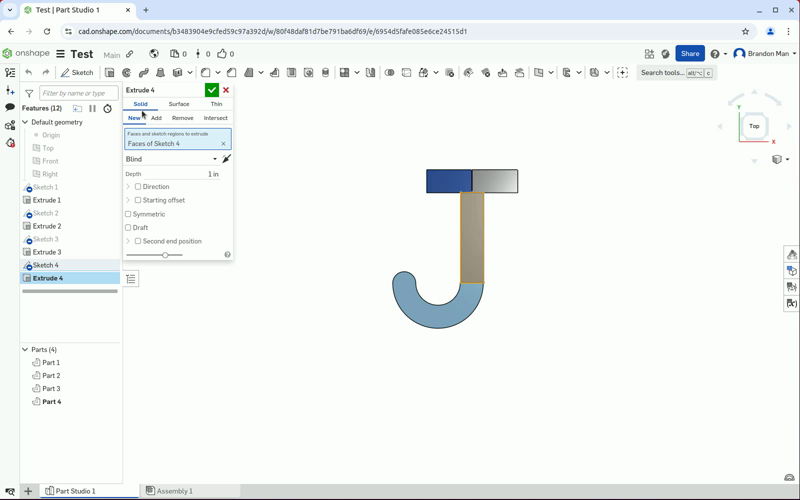
mouse_move(137, 120)
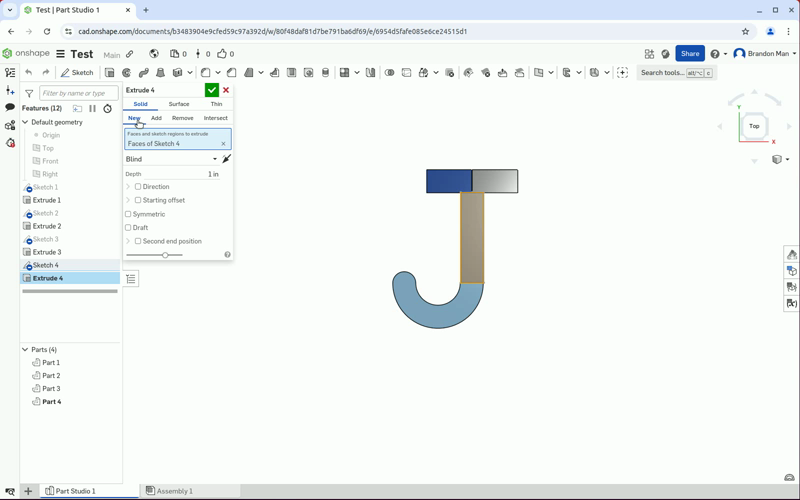
click(137, 120)
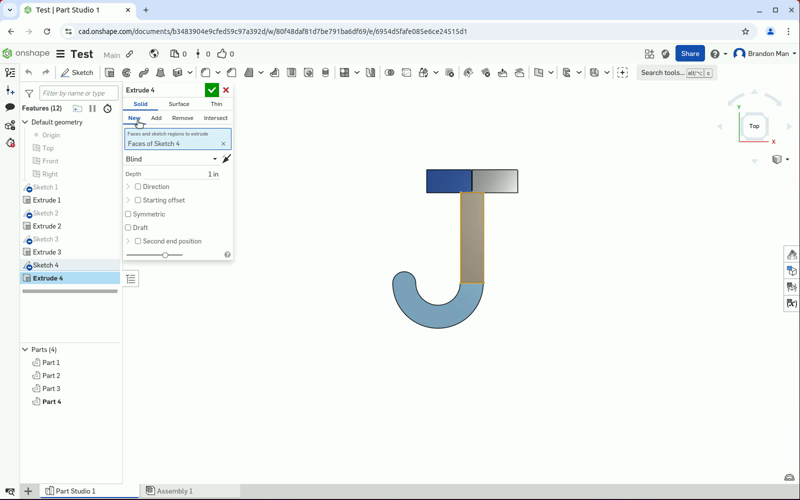
key(tab, 4)
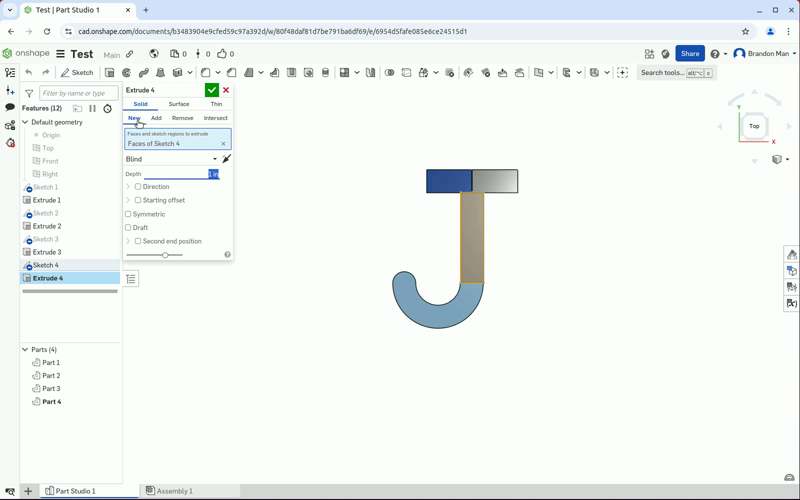
text(13.961)
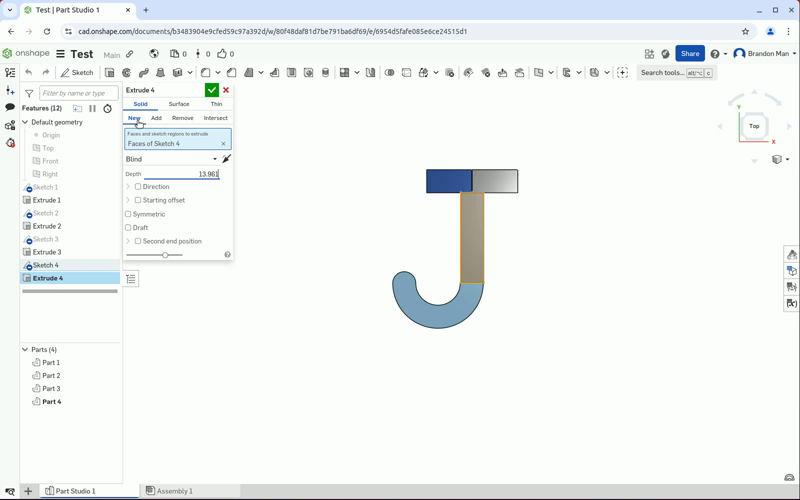
key(enter)
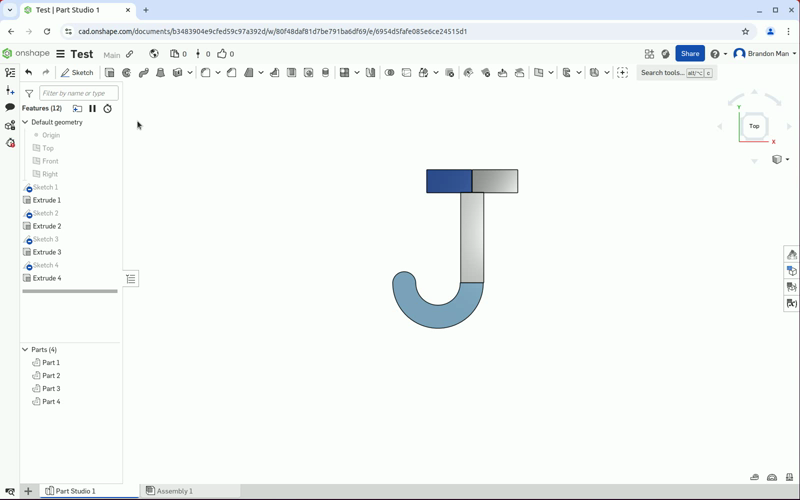
key(shift+h)
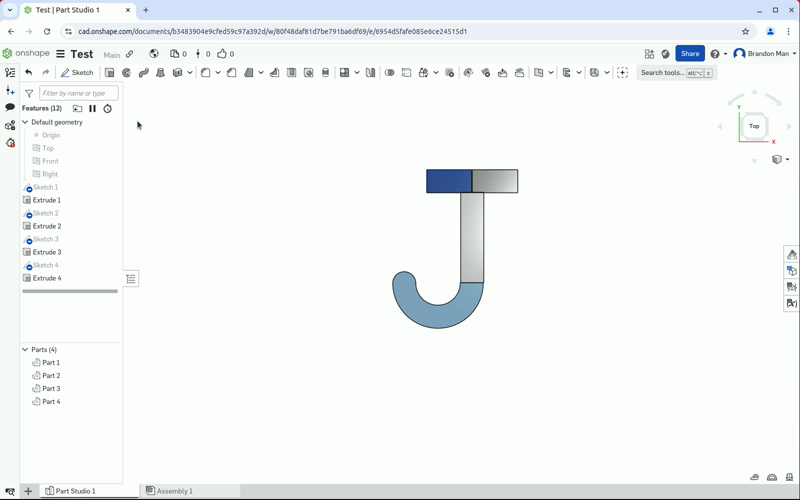
key(shift+h)
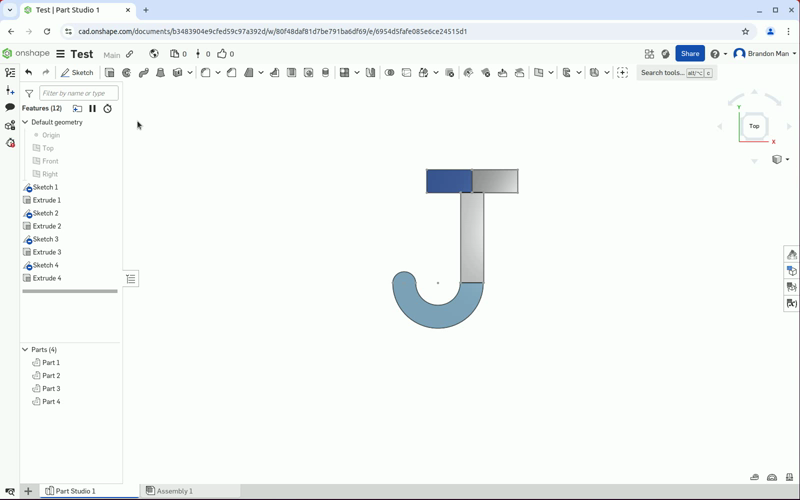
key(shift+7)
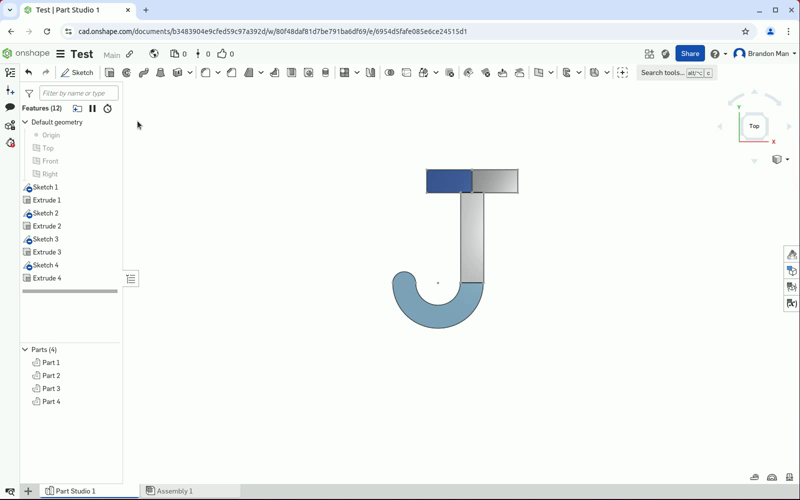
key(up, 3)
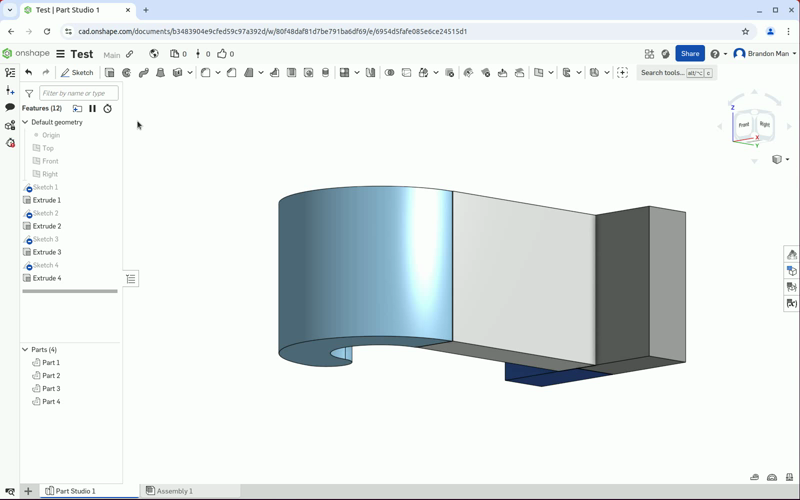
key(left, 3)
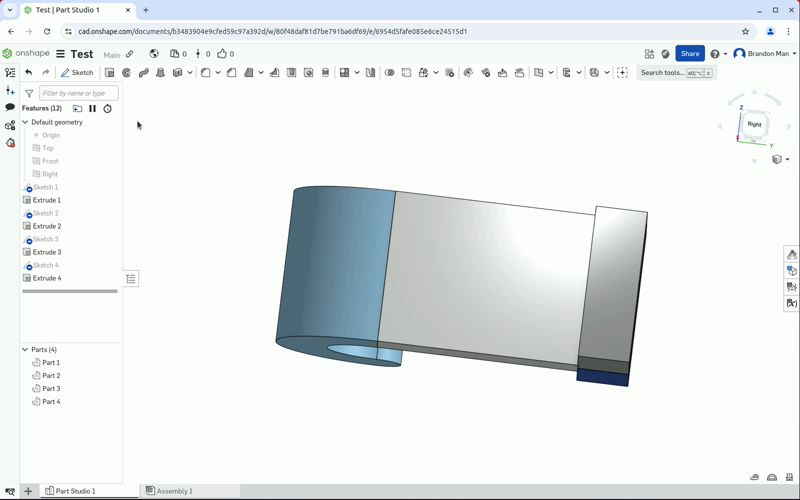
key(right, 3)
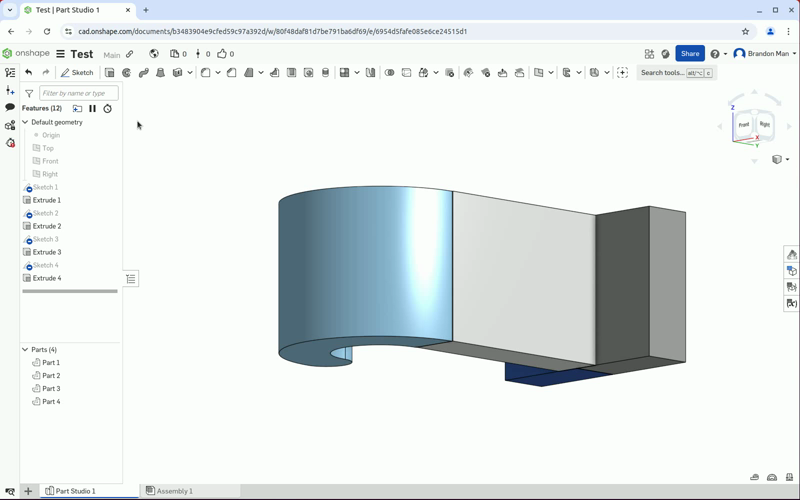
key(down, 3)
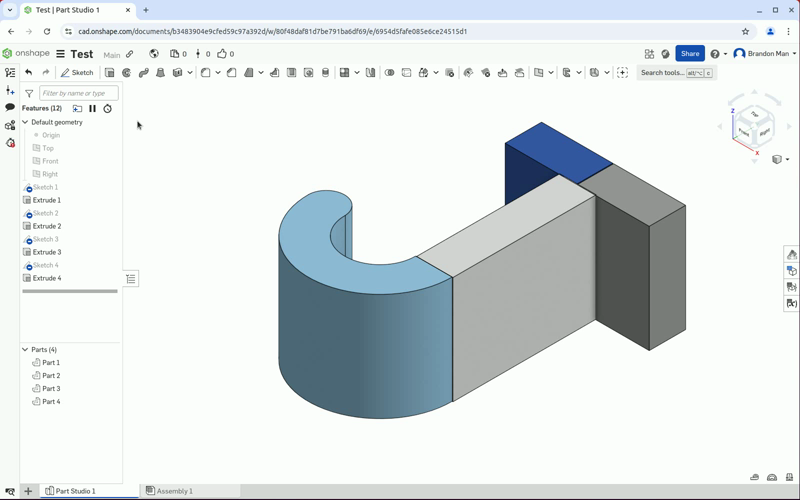
mouse_move(73, 189)
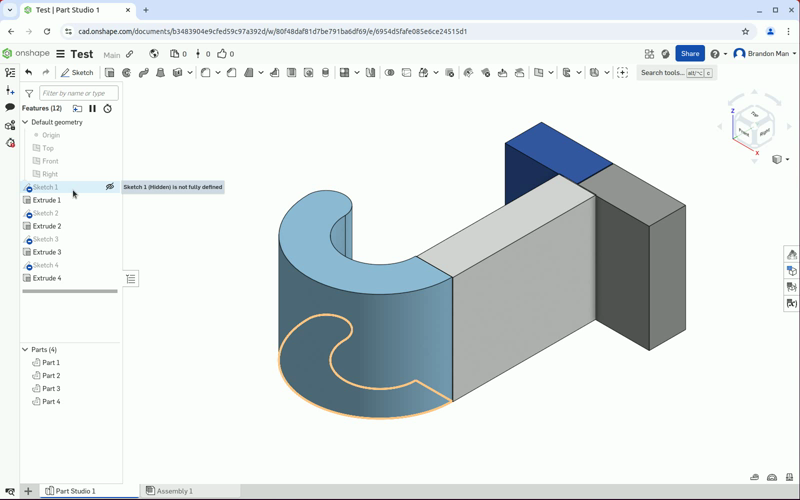
click(73, 189)